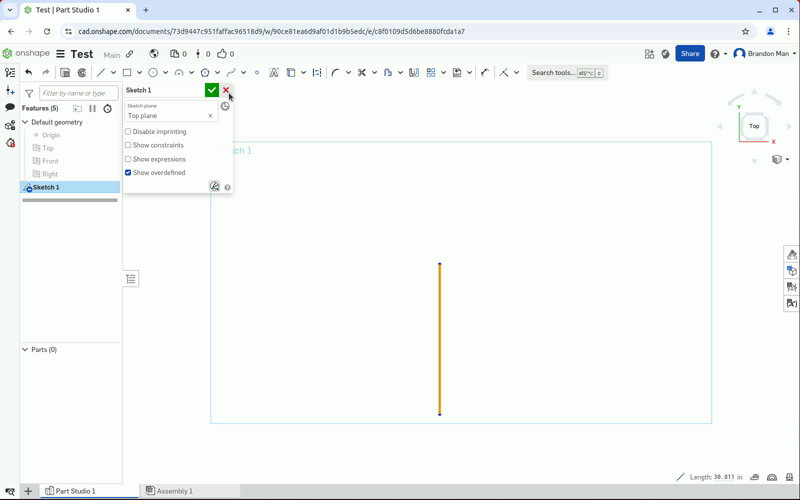
key(shift+h)
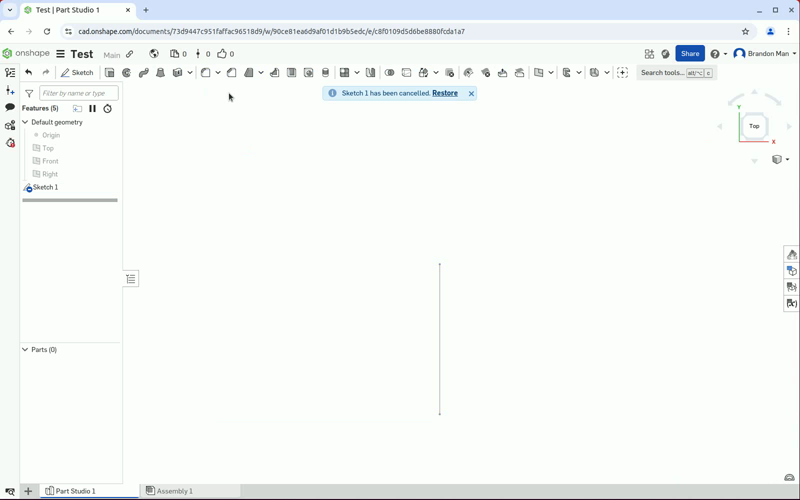
key(shift+s)
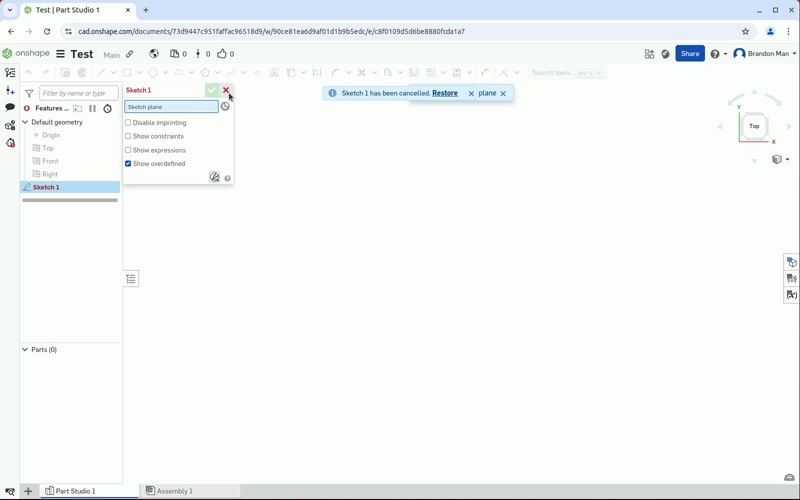
mouse_move(73, 150)
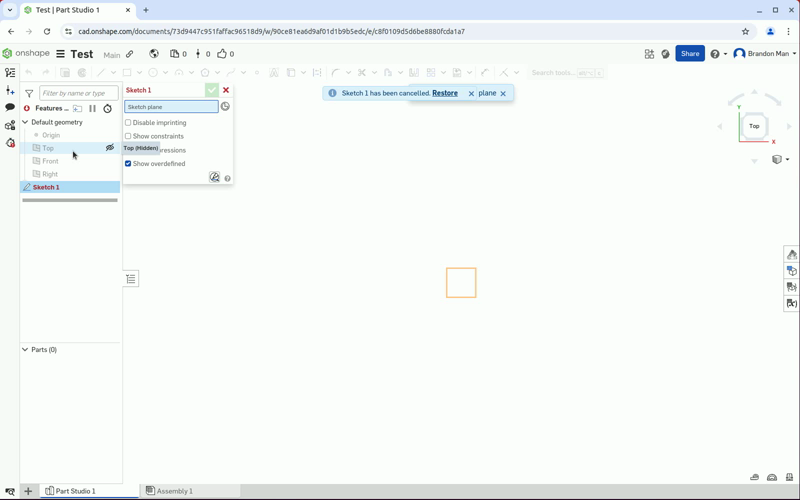
click(73, 150)
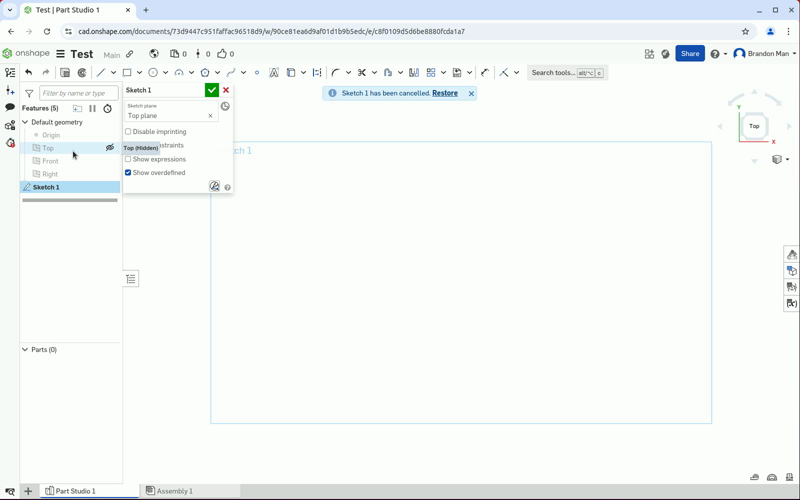
mouse_move(73, 352)
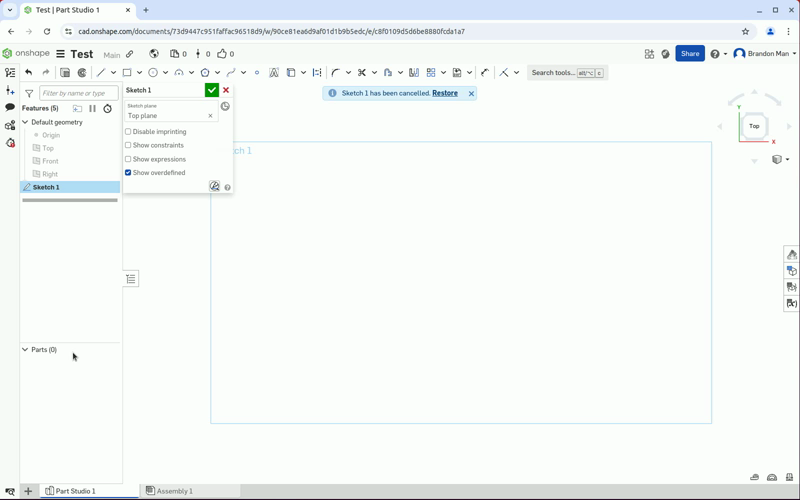
key(y)
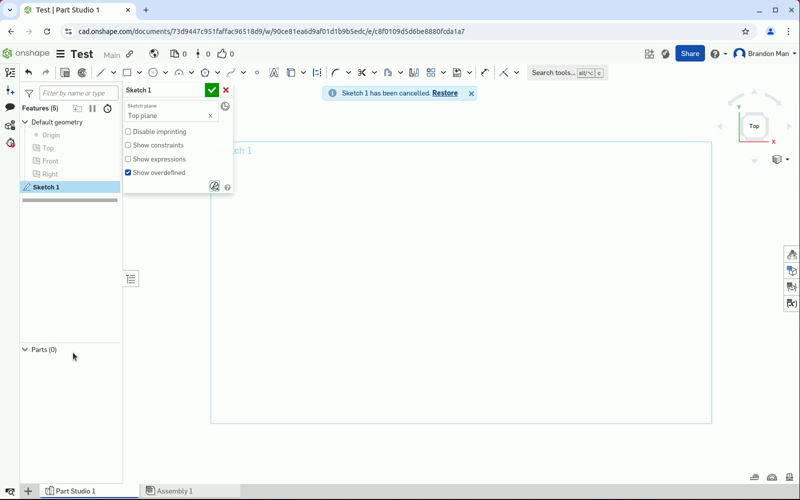
key(l)
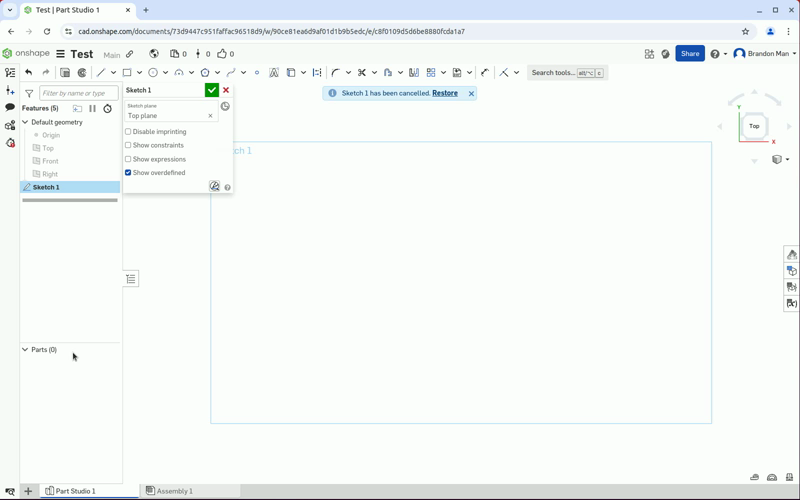
key_down(shift)
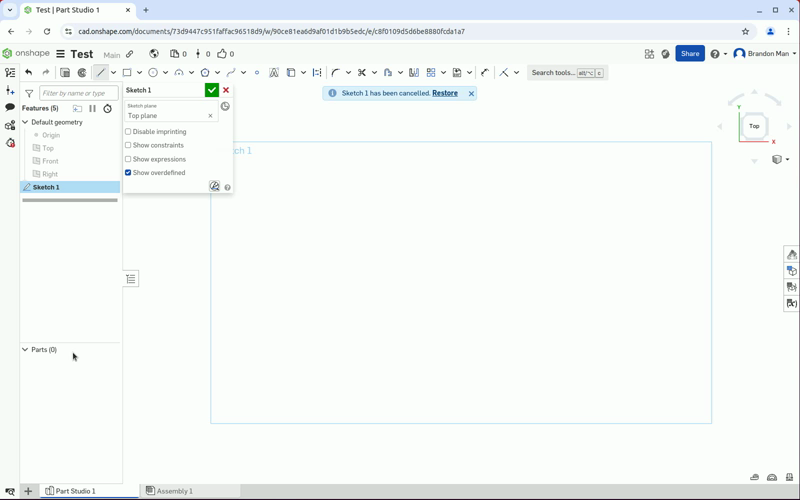
mouse_move(434, 223)
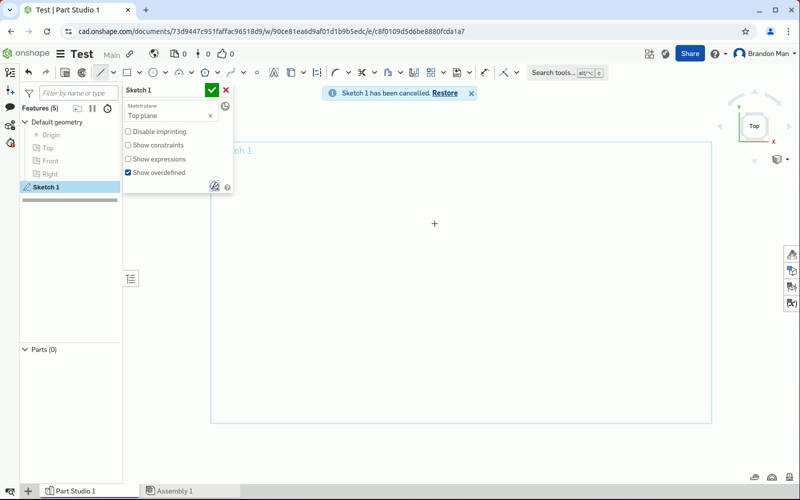
click(434, 223)
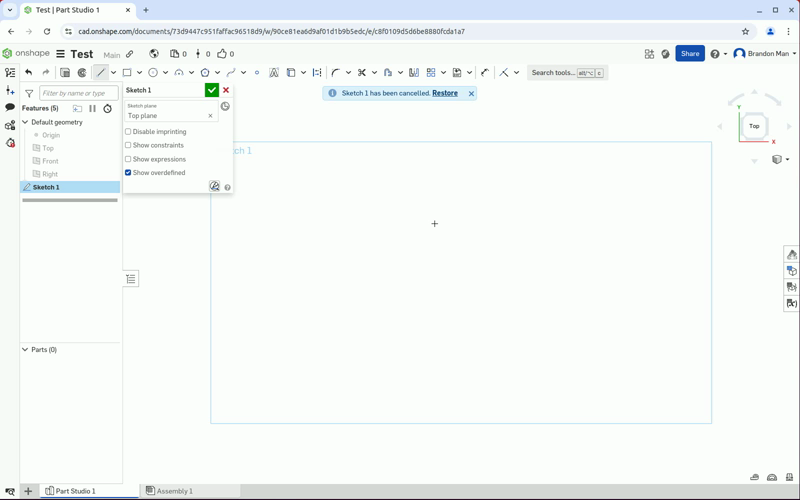
key_up(shift)
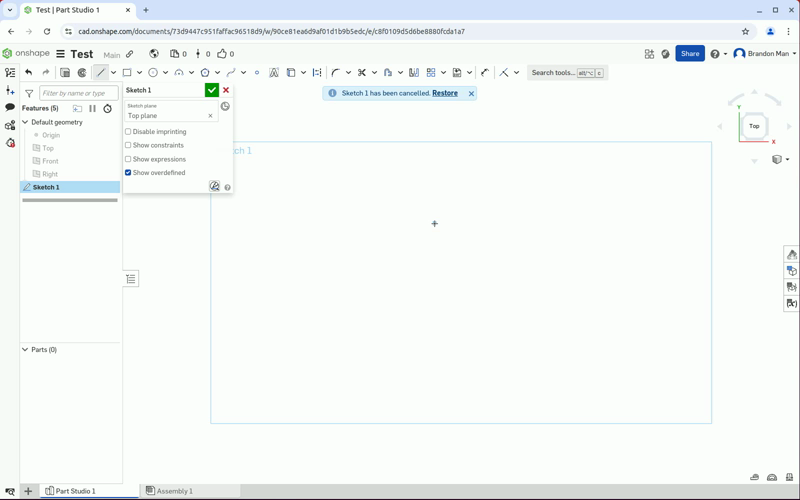
key_down(shift)
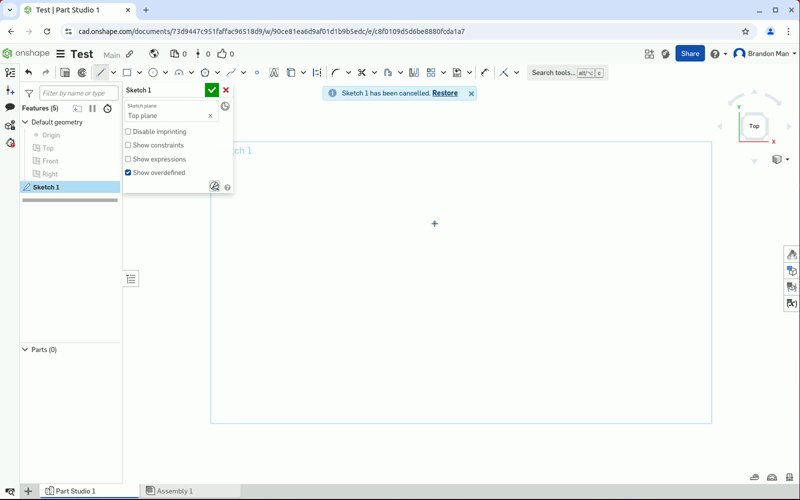
mouse_move(464, 223)
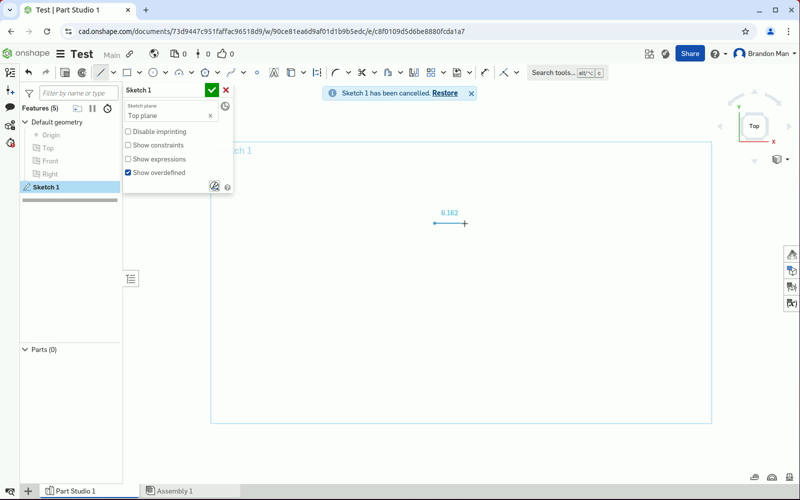
mouse_move(488, 223)
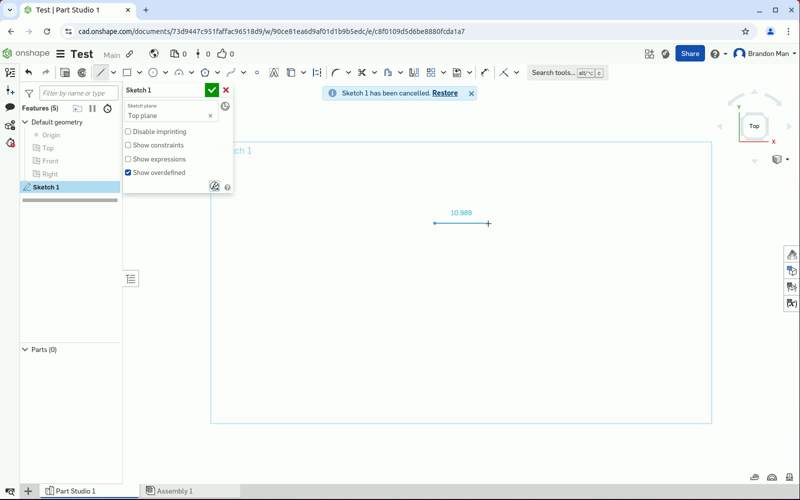
click(488, 223)
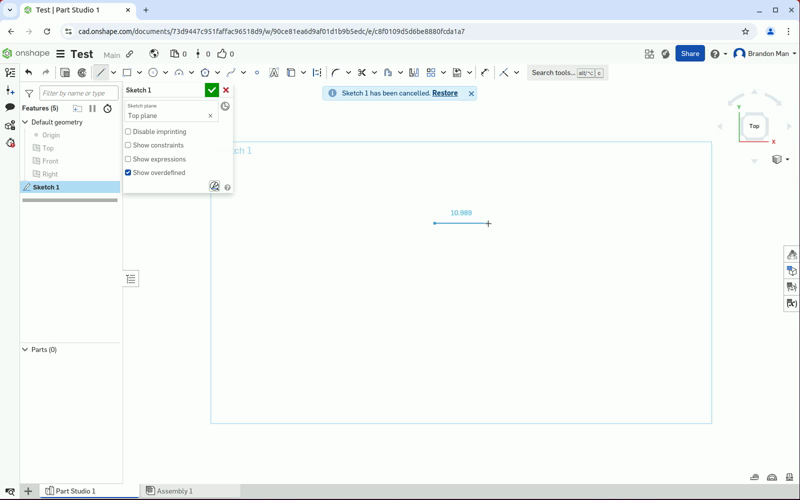
key_up(shift)
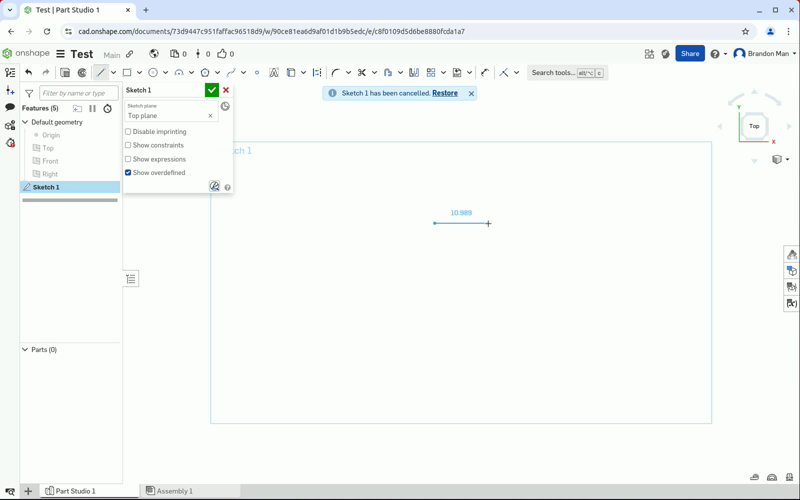
key_down(shift)
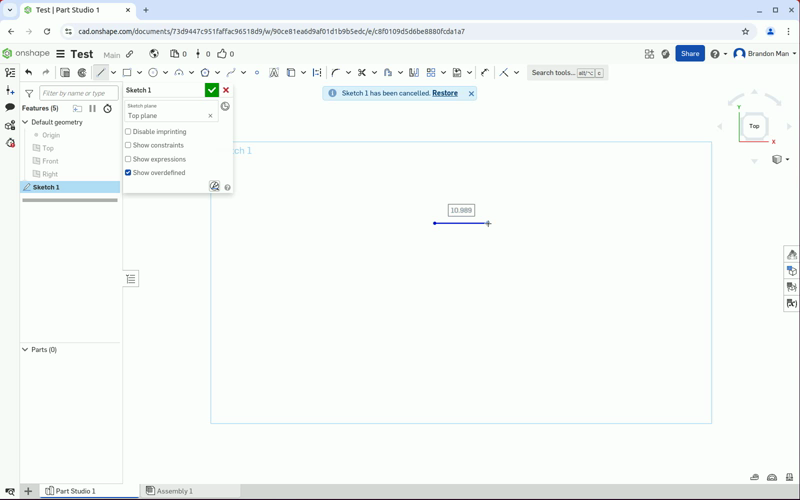
mouse_move(518, 223)
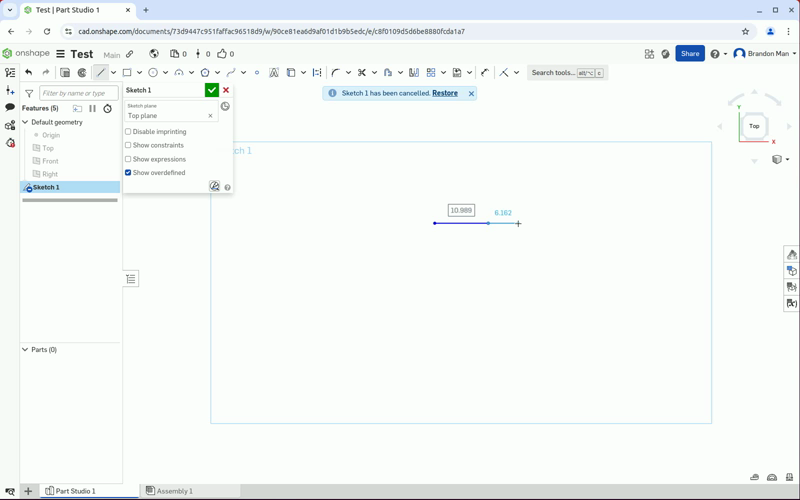
mouse_move(488, 207)
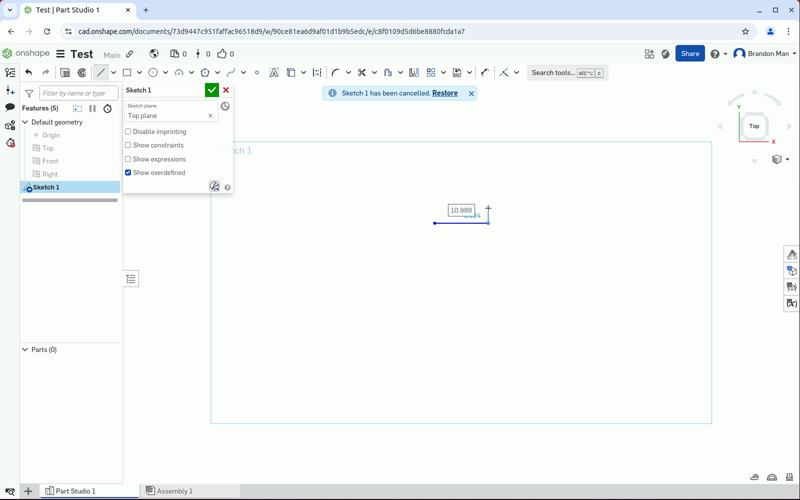
click(488, 207)
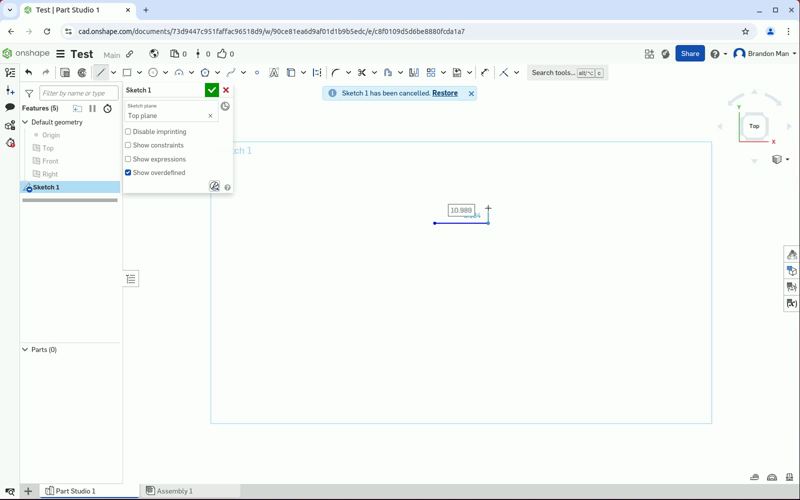
key_up(shift)
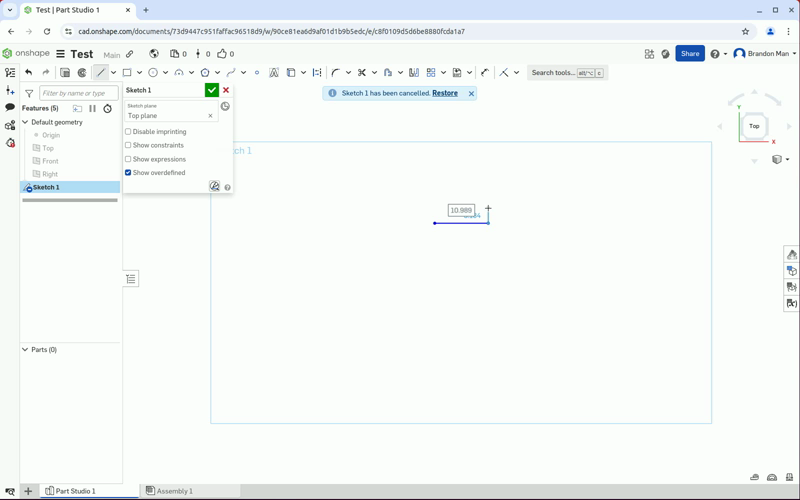
key_down(shift)
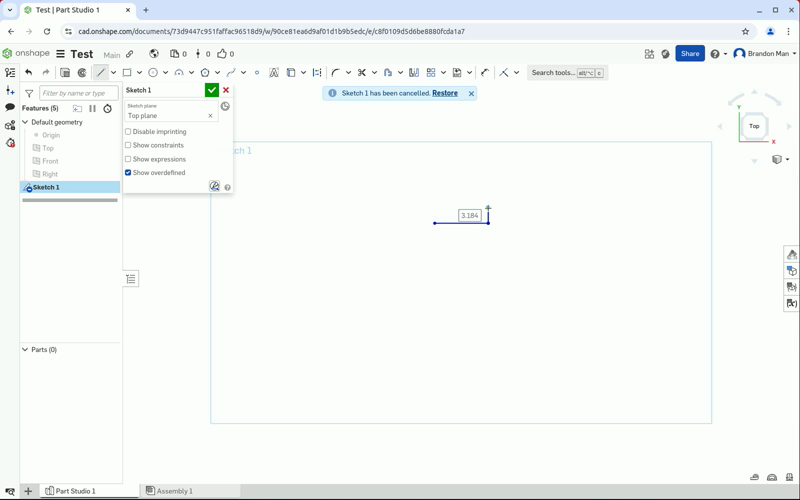
mouse_move(518, 207)
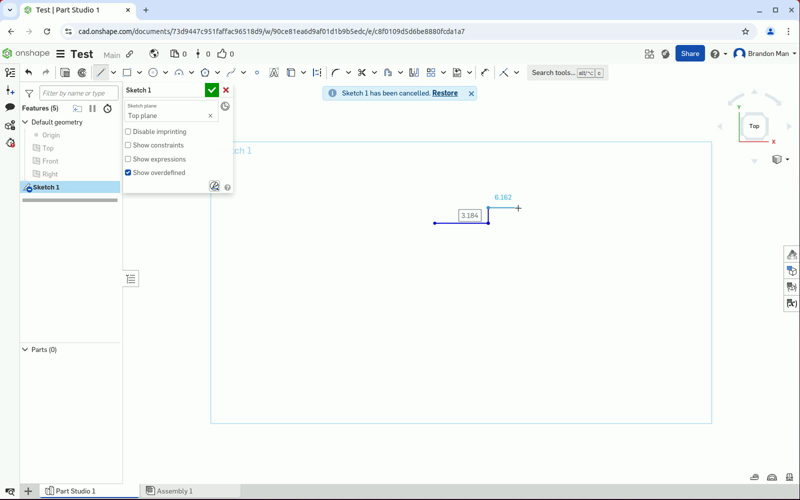
mouse_move(434, 207)
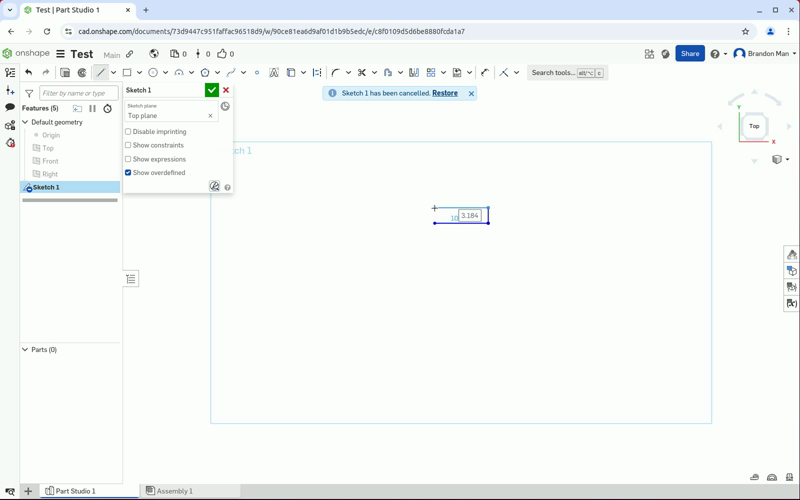
click(434, 207)
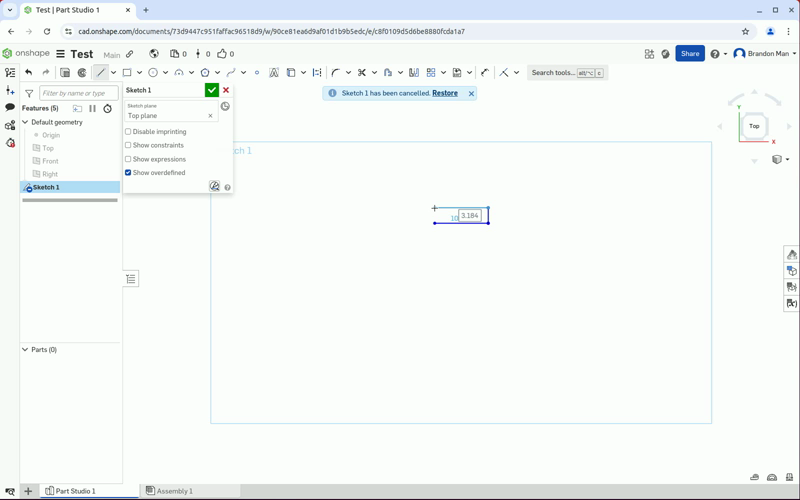
key_up(shift)
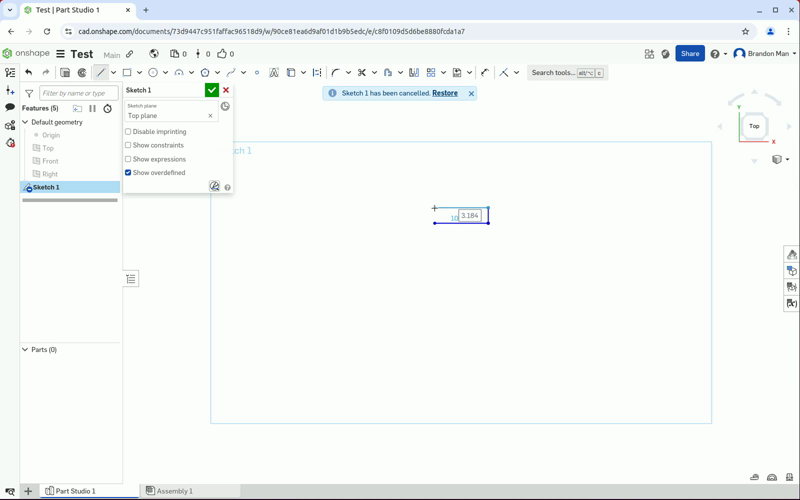
mouse_move(464, 207)
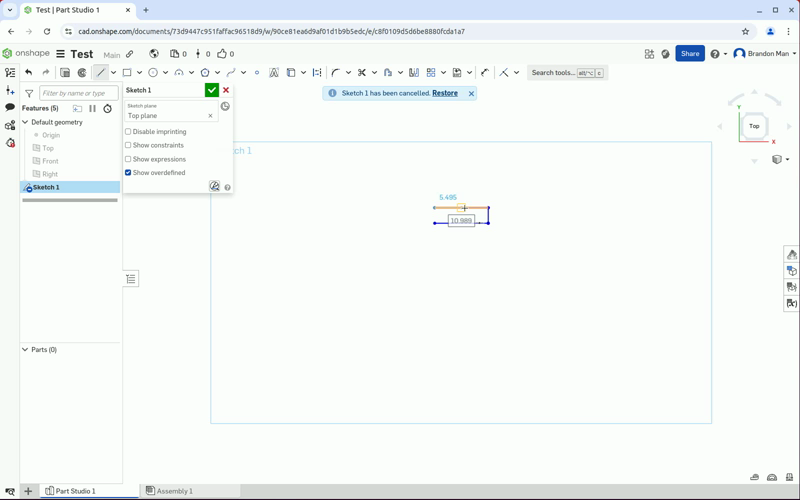
key_down(shift)
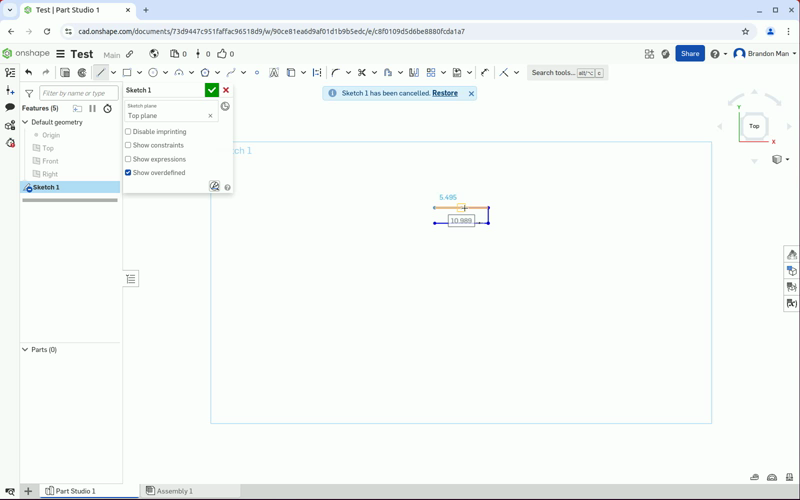
mouse_move(434, 223)
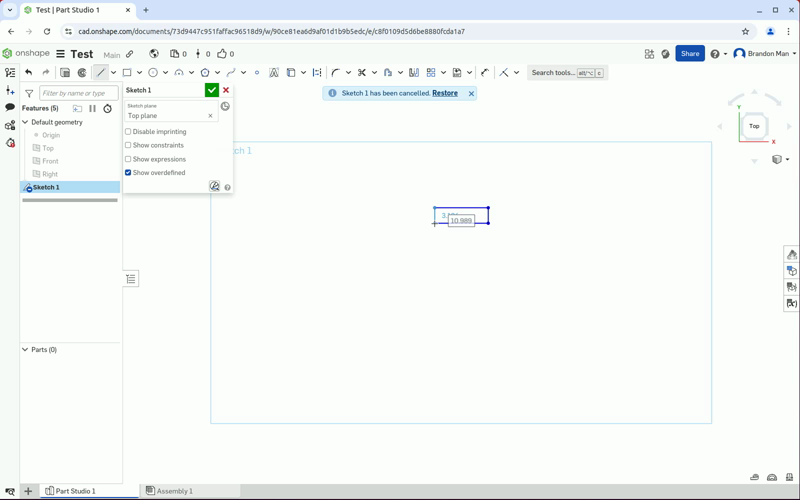
key_up(shift)
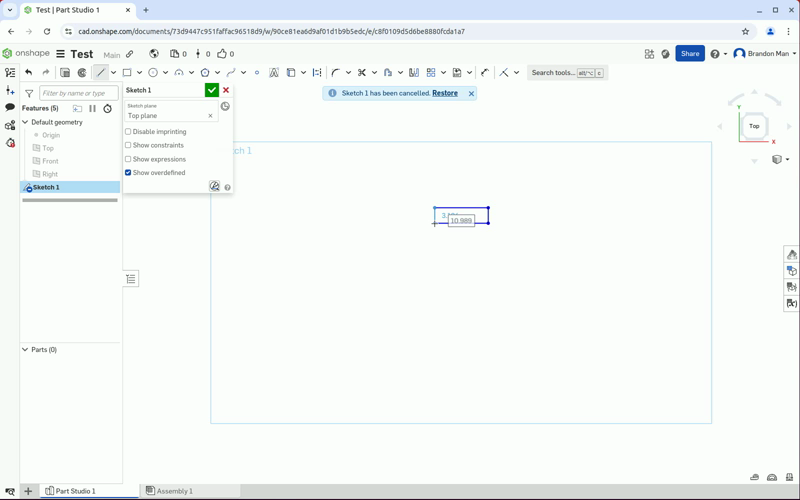
click(434, 223)
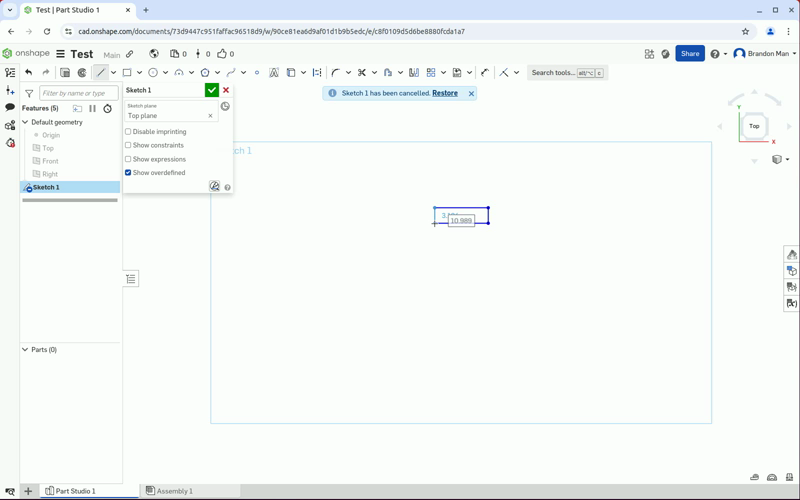
key(esc)
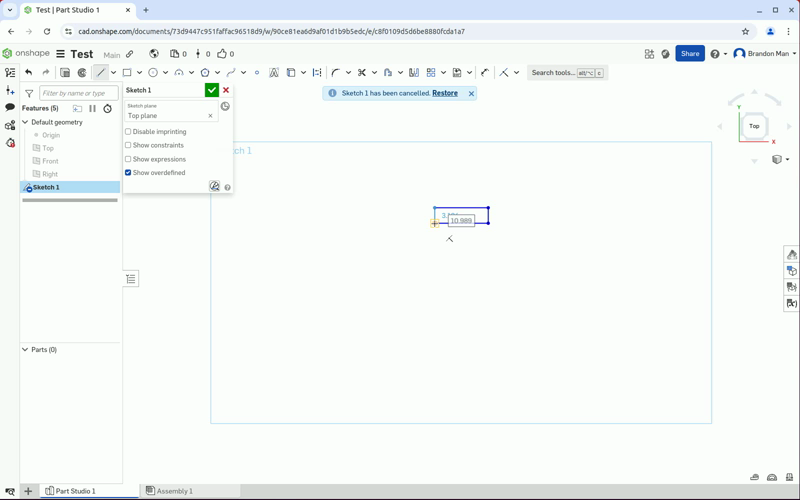
mouse_move(449, 218)
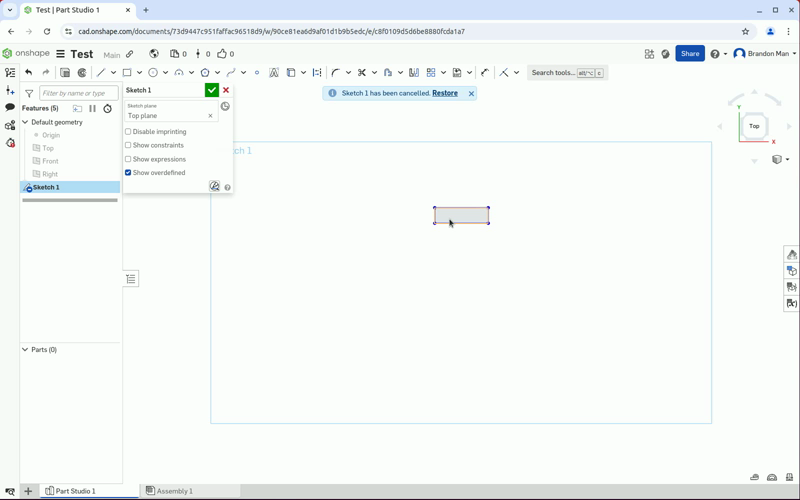
scroll(6)
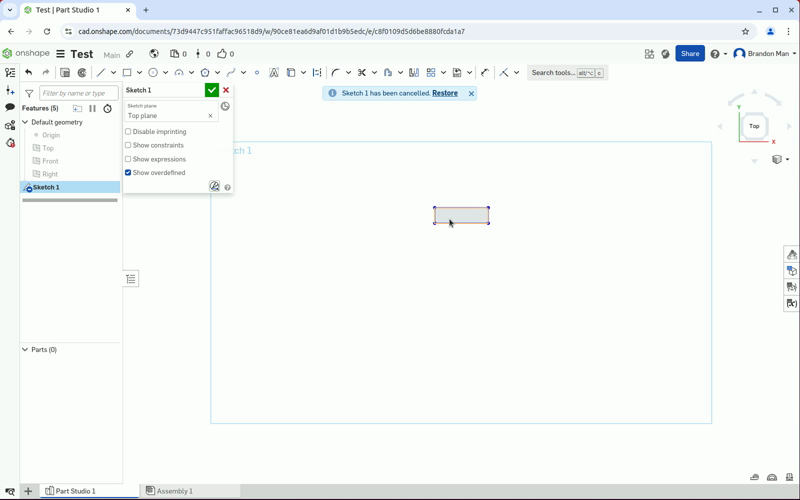
scroll(6)
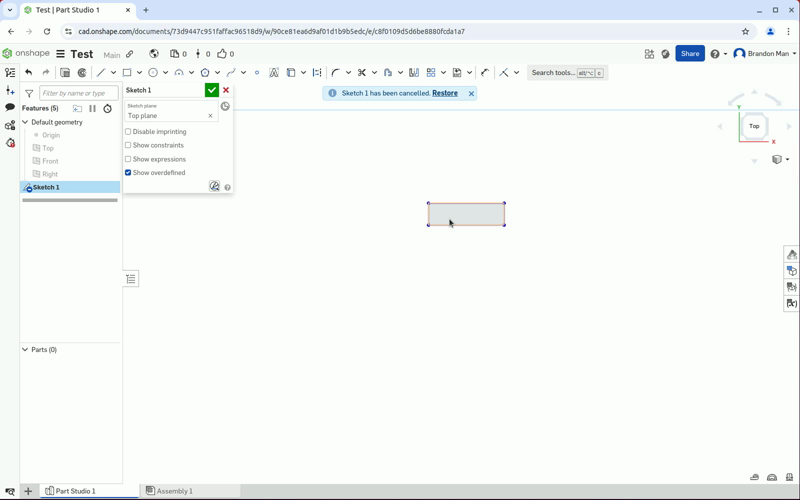
scroll(6)
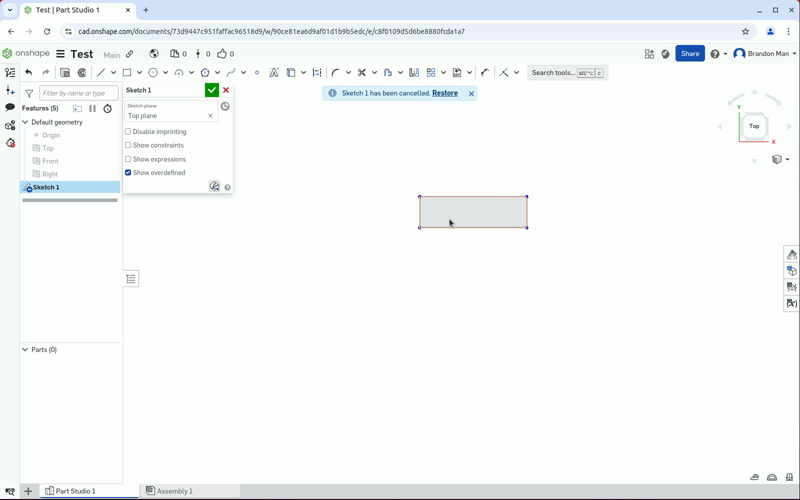
scroll(6)
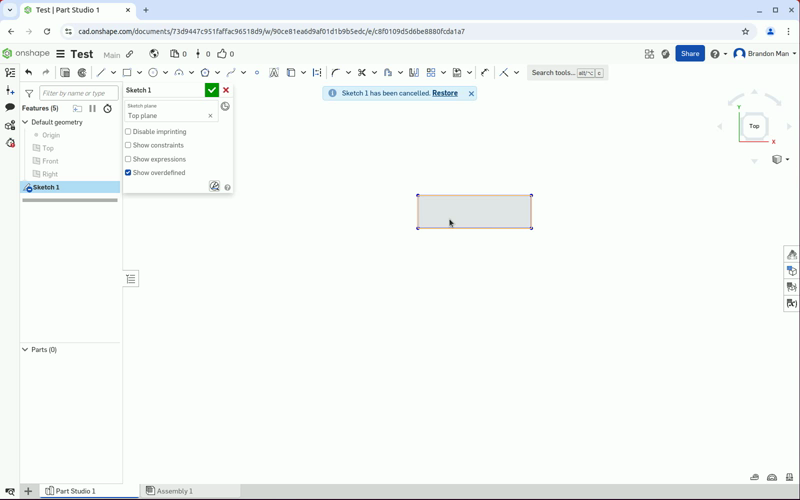
scroll(6)
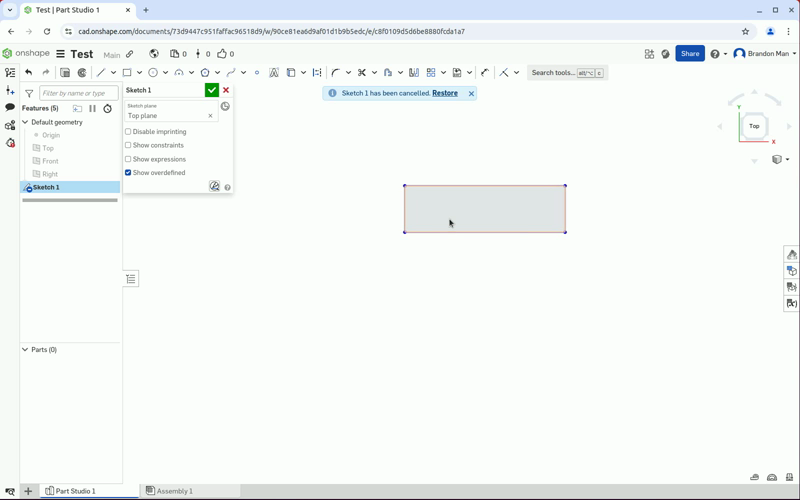
scroll(6)
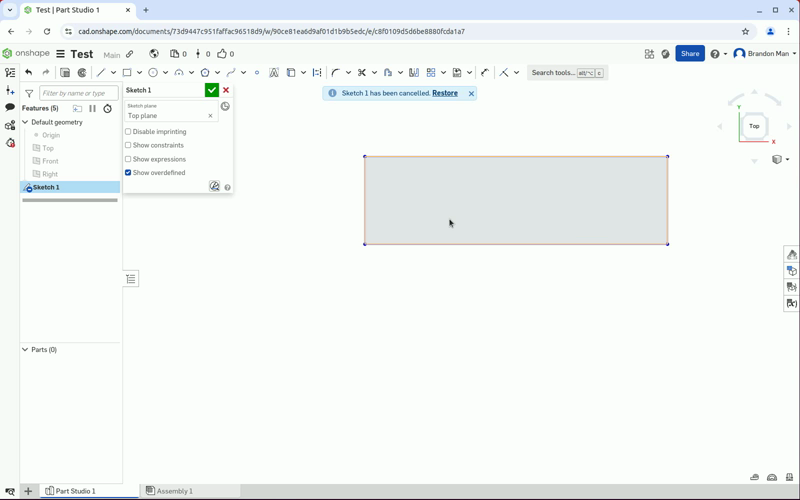
scroll(6)
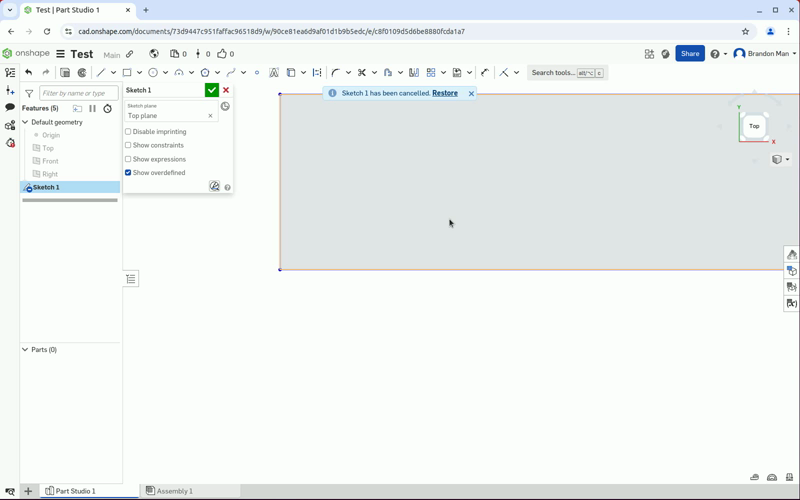
click(449, 218)
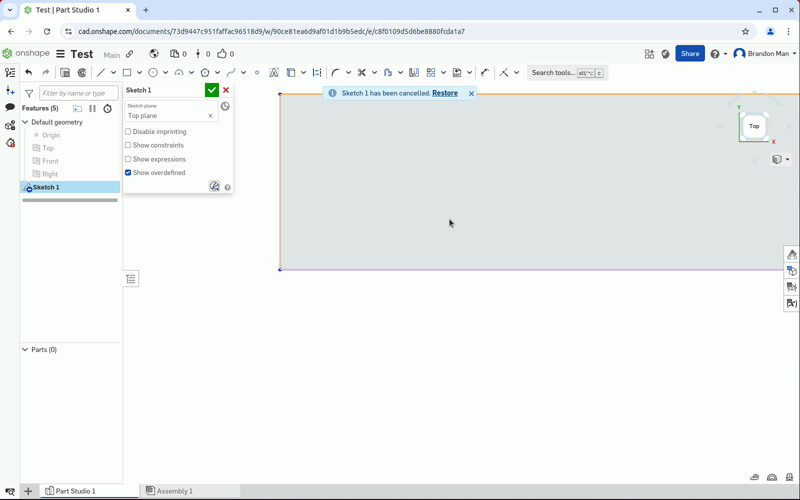
scroll(-6)
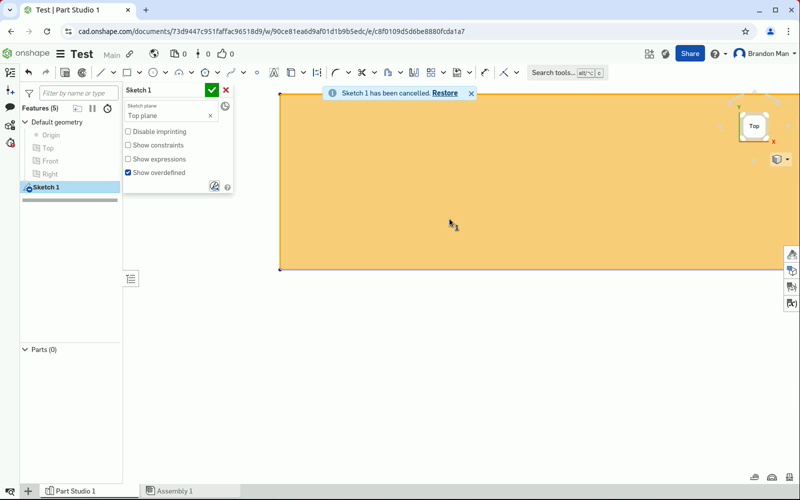
scroll(-6)
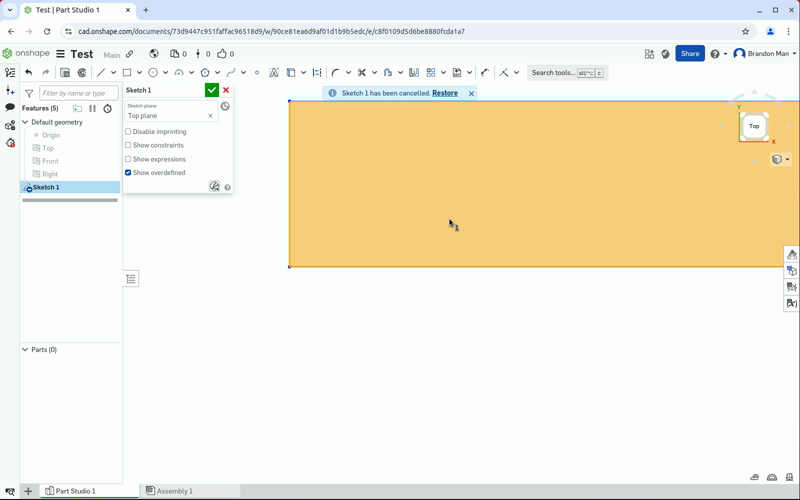
scroll(-6)
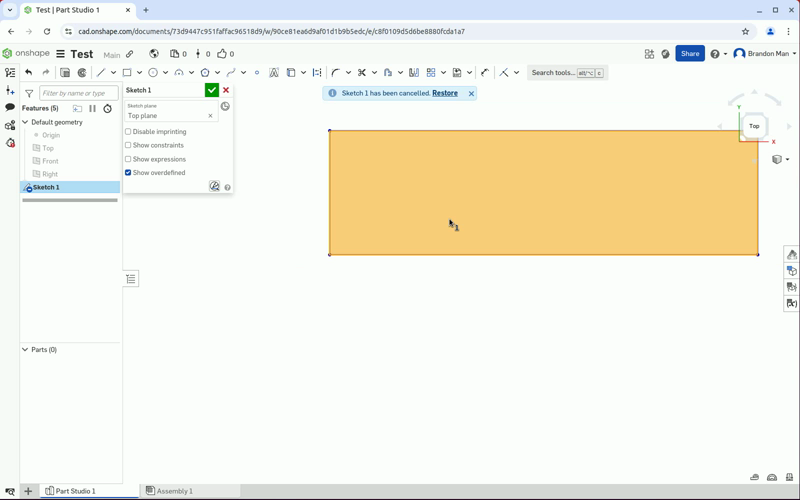
scroll(-6)
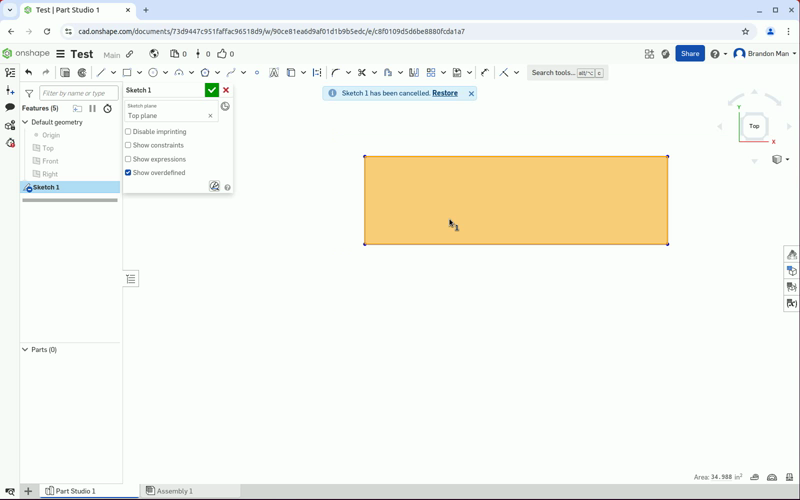
scroll(-6)
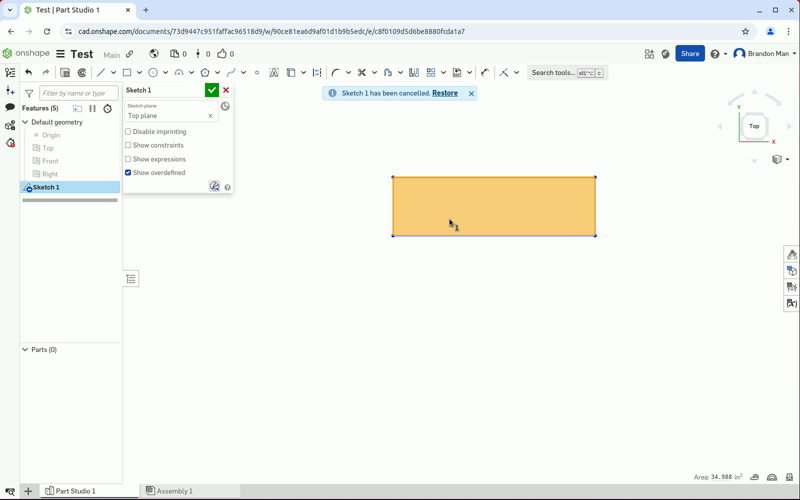
scroll(-6)
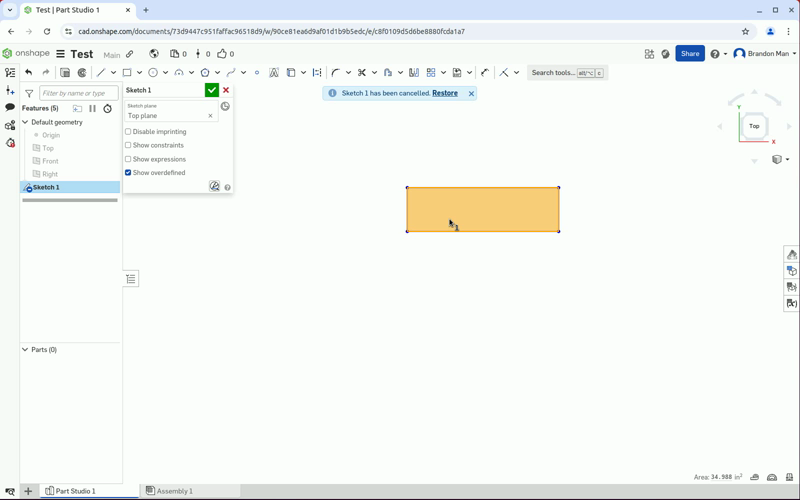
scroll(-6)
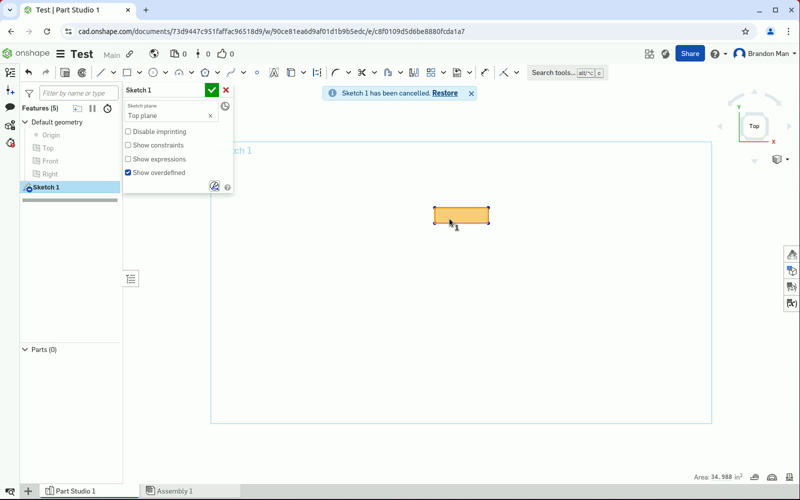
mouse_move(73, 352)
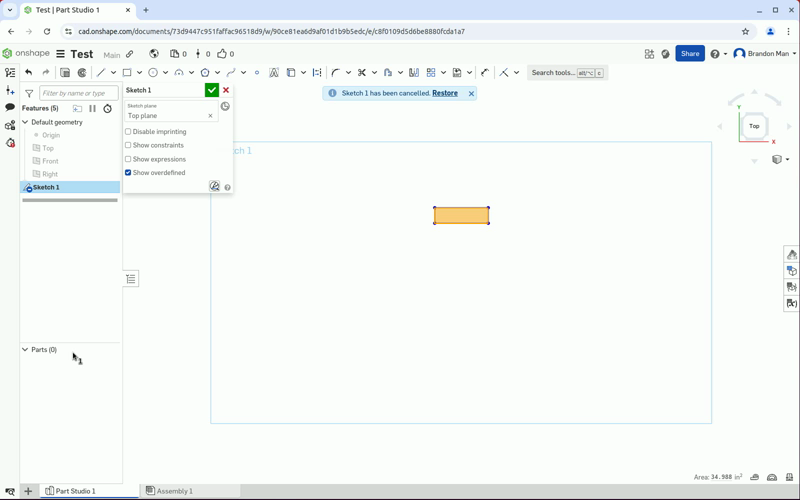
key(shift+y)
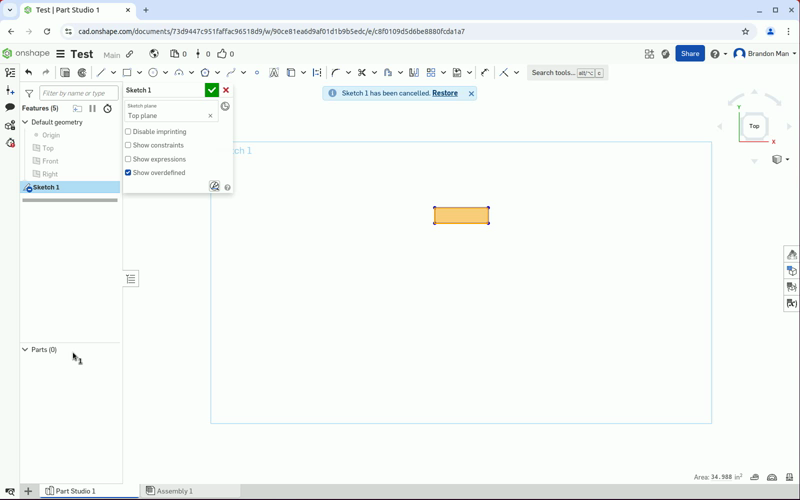
key(shift+e)
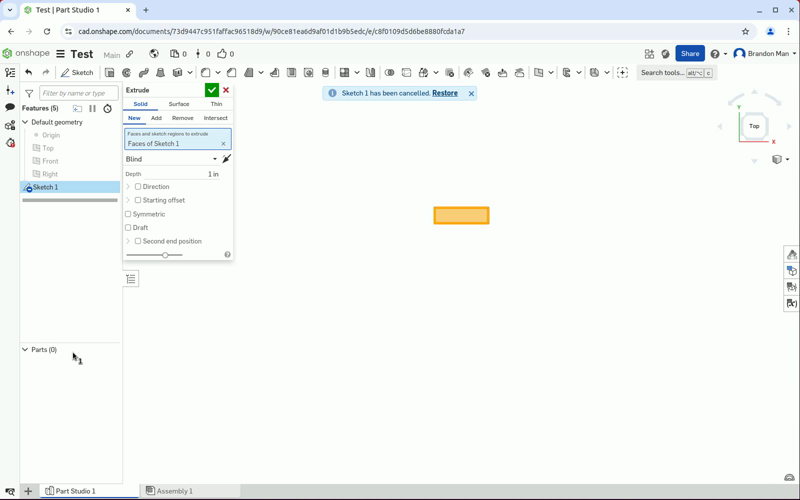
mouse_move(143, 106)
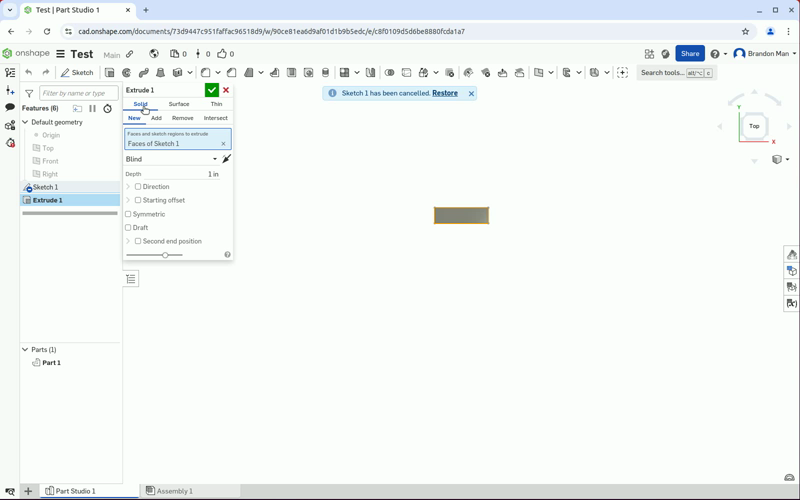
click(143, 106)
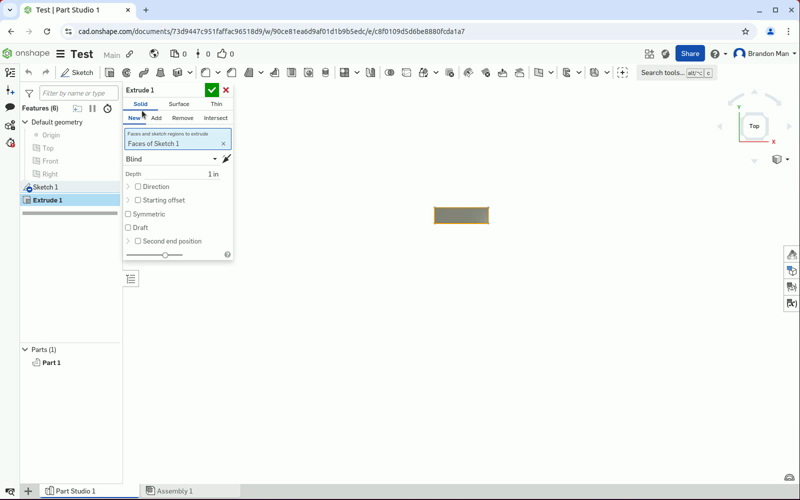
mouse_move(137, 120)
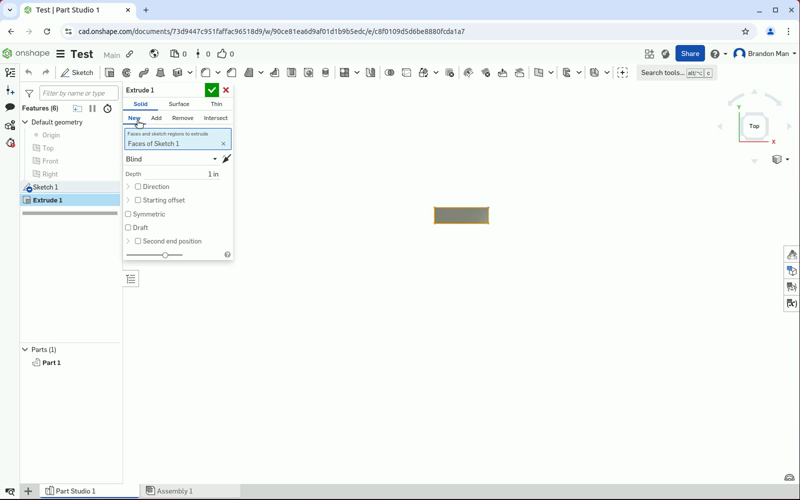
click(137, 120)
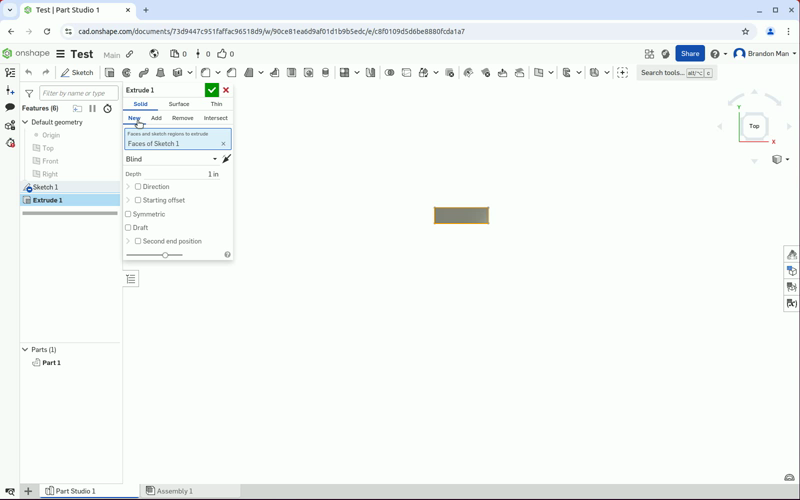
key(tab, 4)
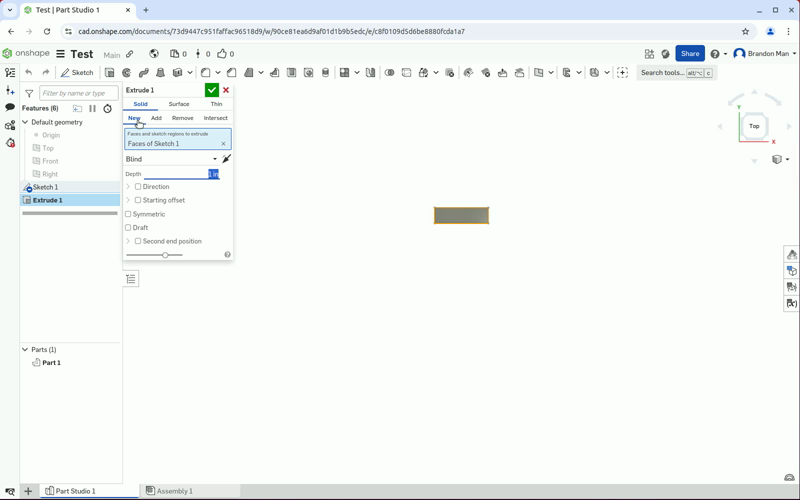
text(-23.108)
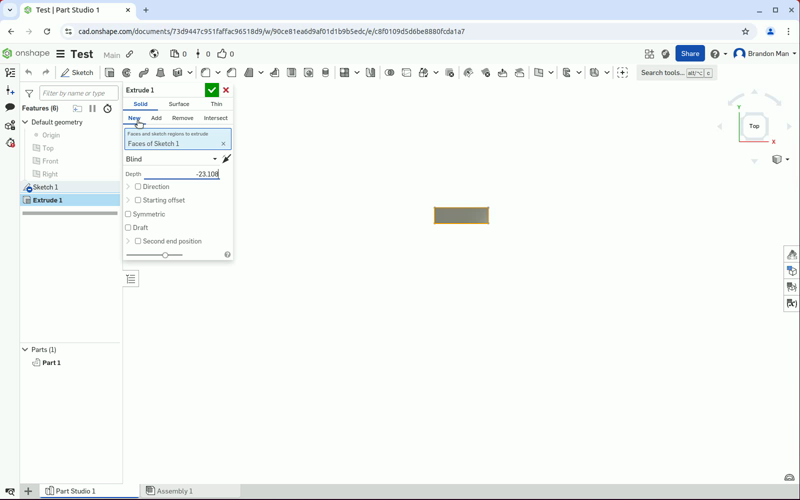
key(enter)
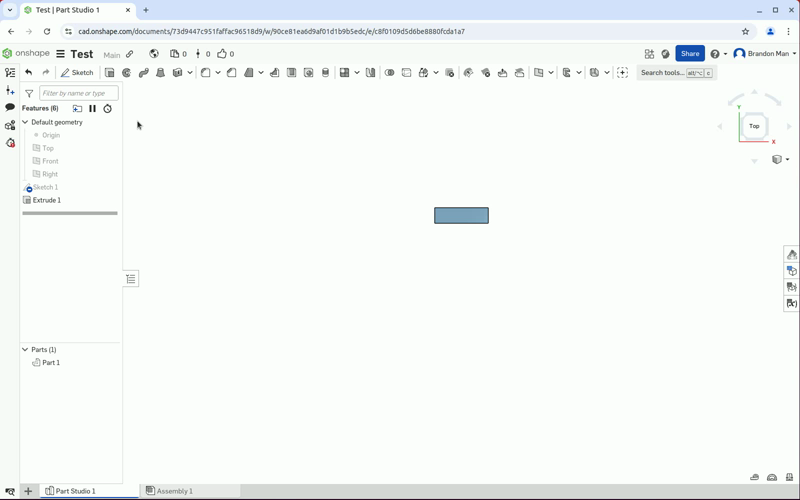
key(shift+h)
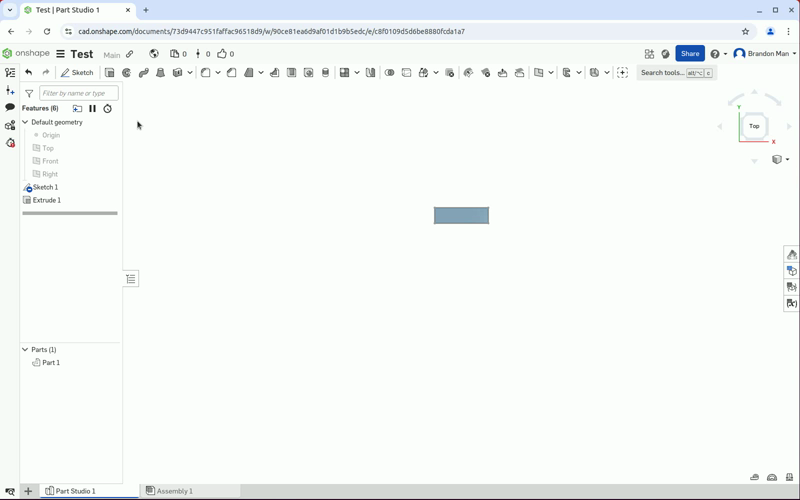
key(shift+h)
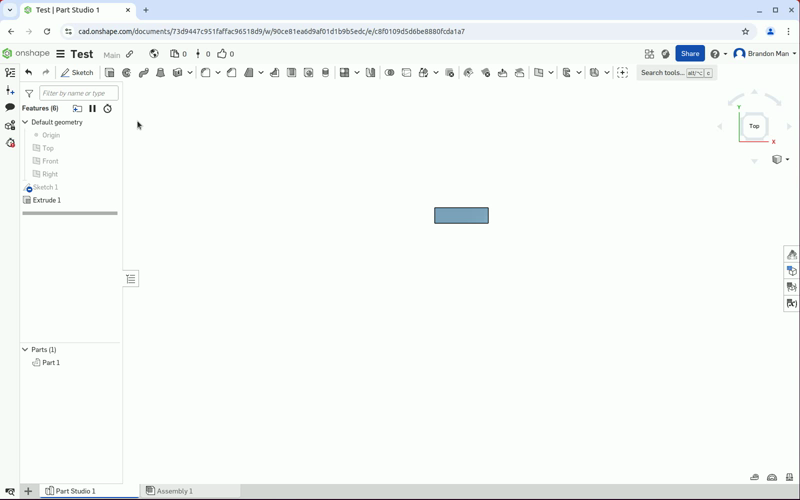
mouse_move(73, 189)
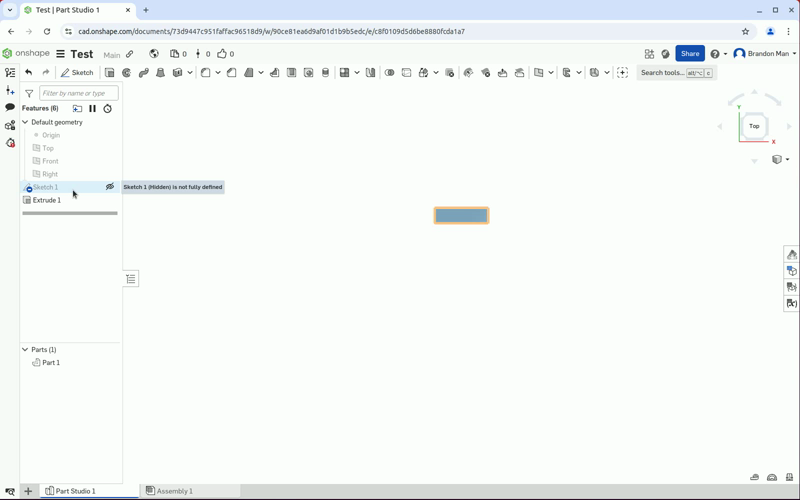
click(73, 189)
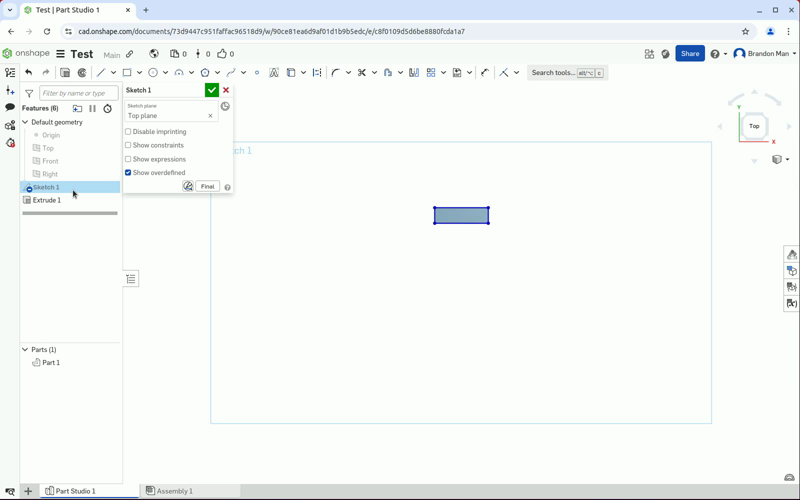
mouse_move(229, 92)
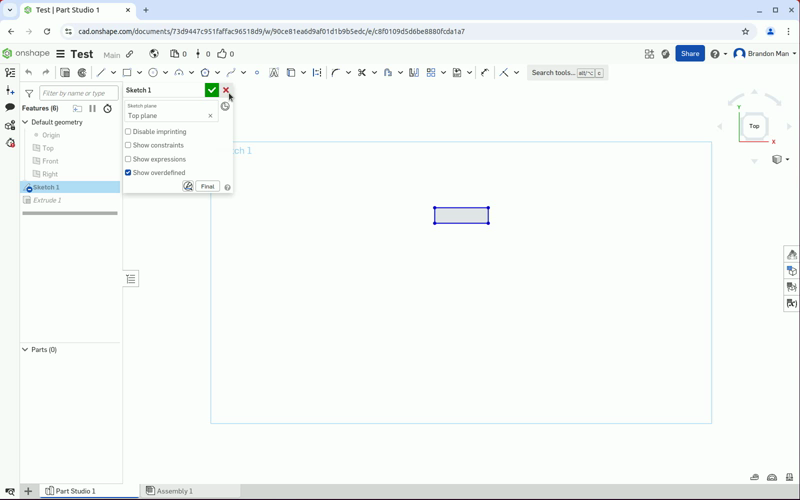
click(229, 92)
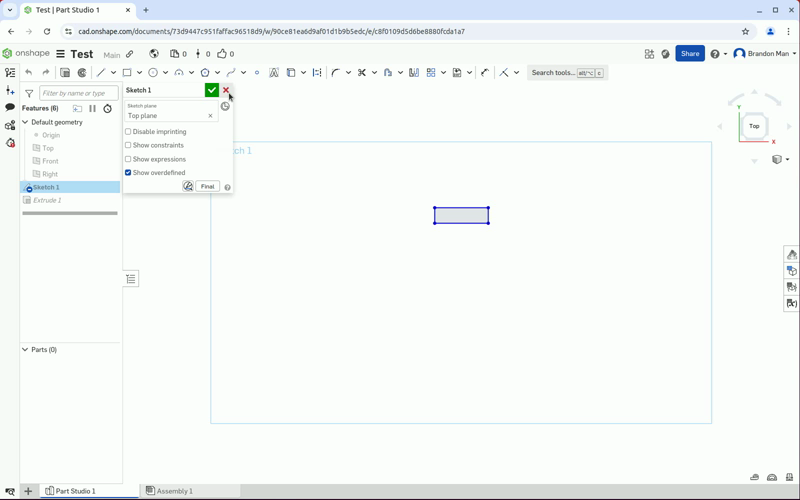
key(shift+s)
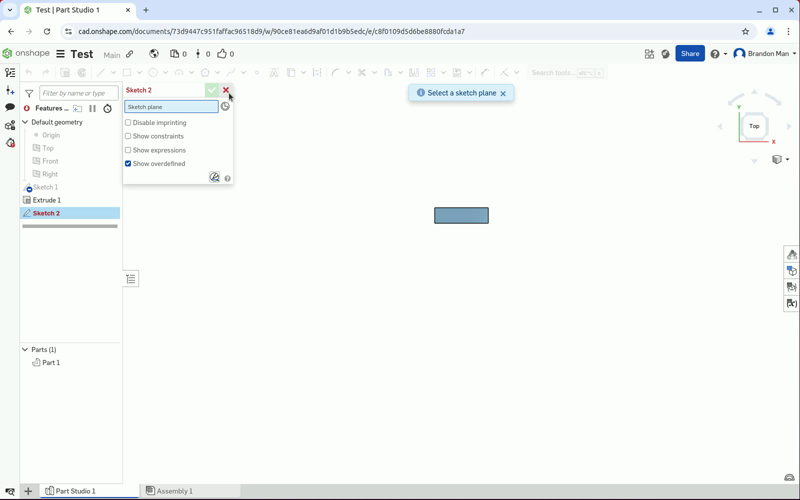
mouse_move(73, 150)
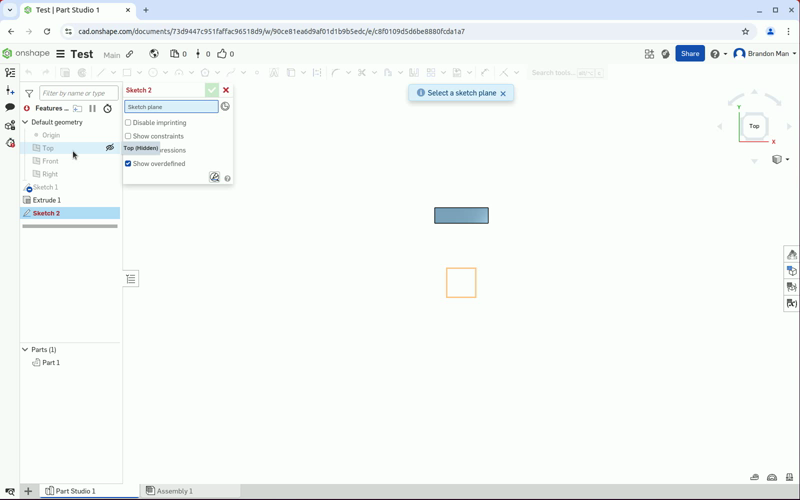
click(73, 150)
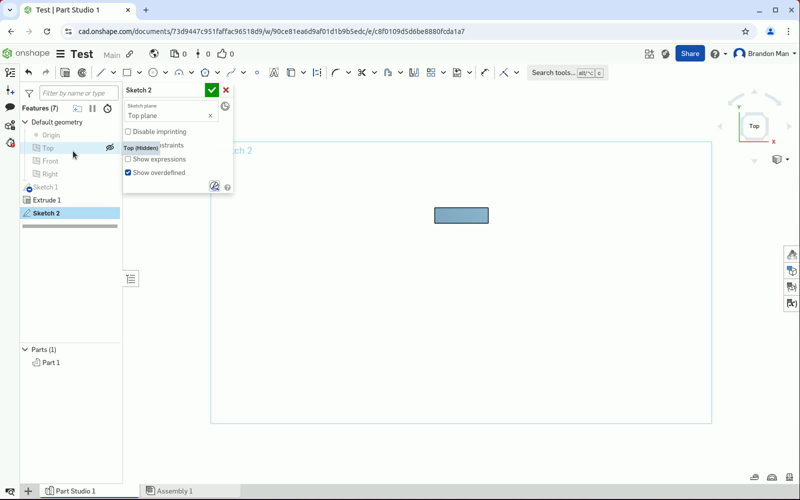
mouse_move(73, 352)
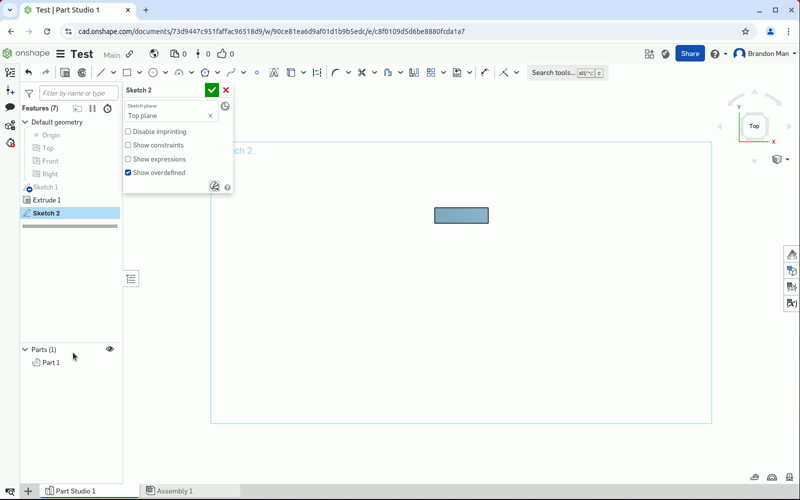
key(y)
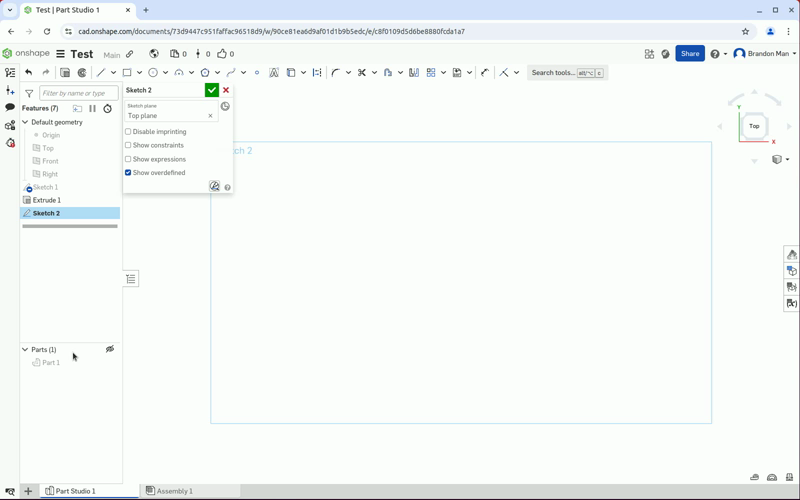
key(l)
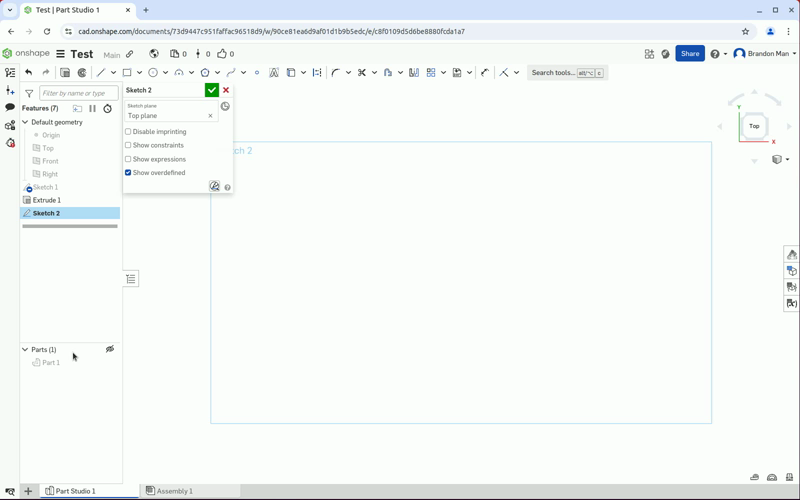
key_down(shift)
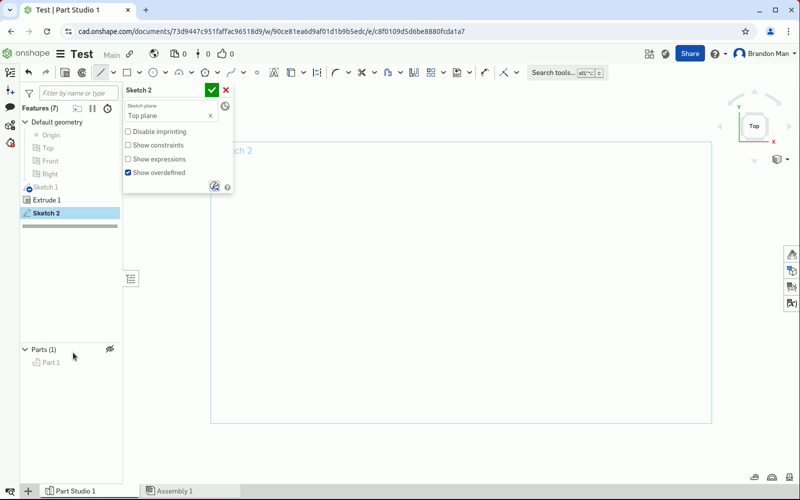
mouse_move(434, 241)
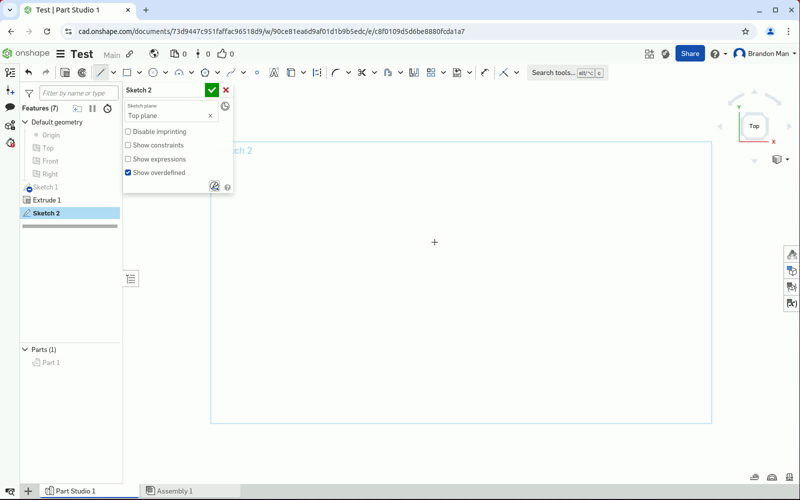
click(434, 241)
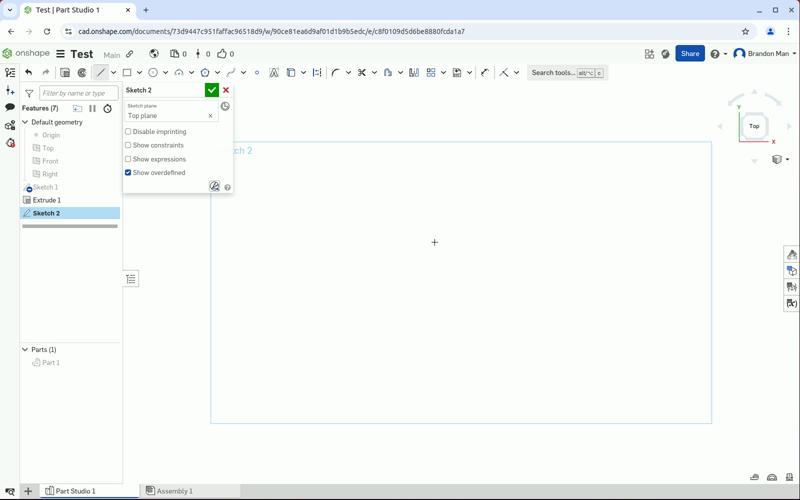
key_up(shift)
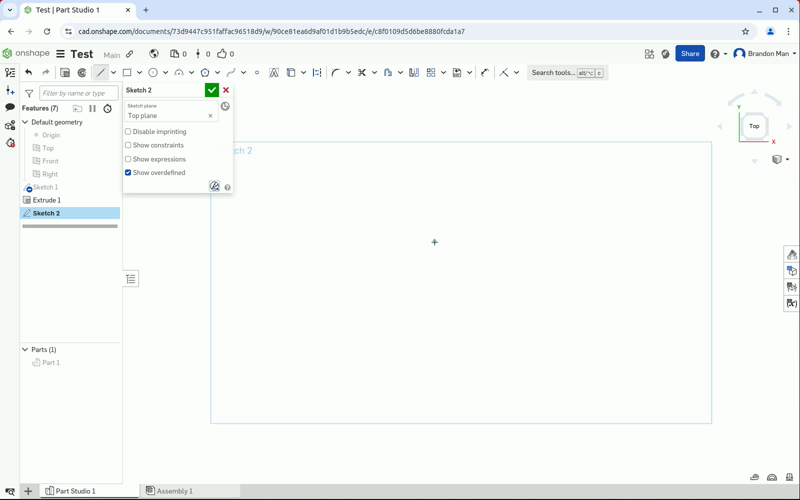
key_down(shift)
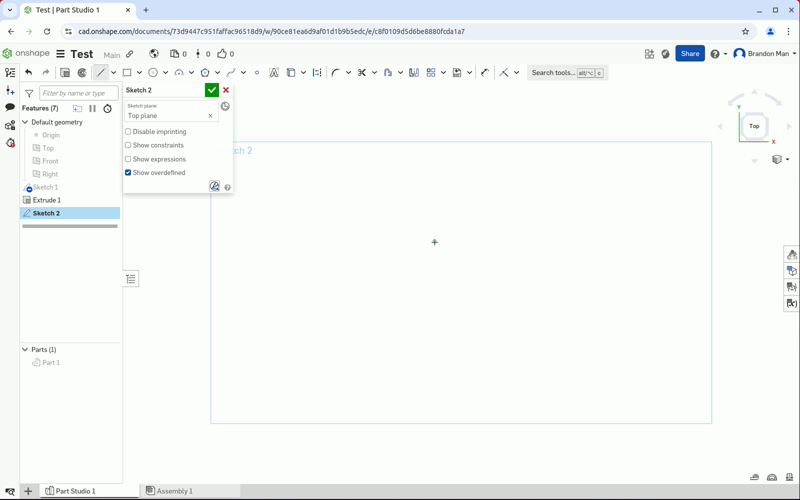
mouse_move(464, 241)
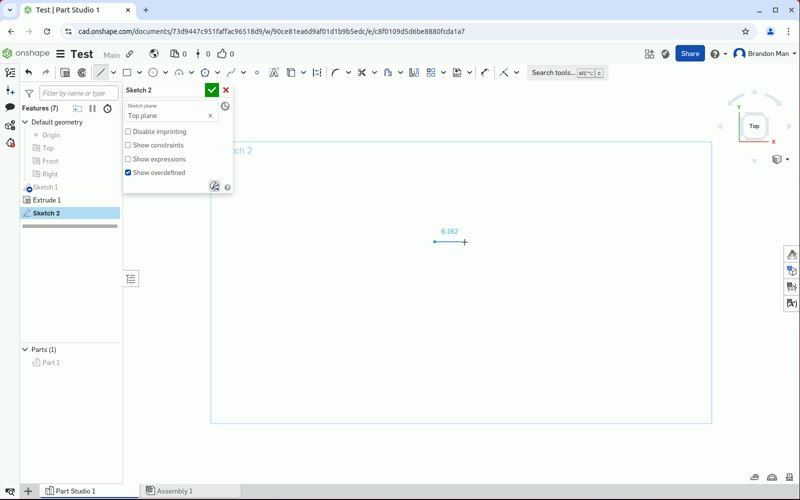
mouse_move(488, 241)
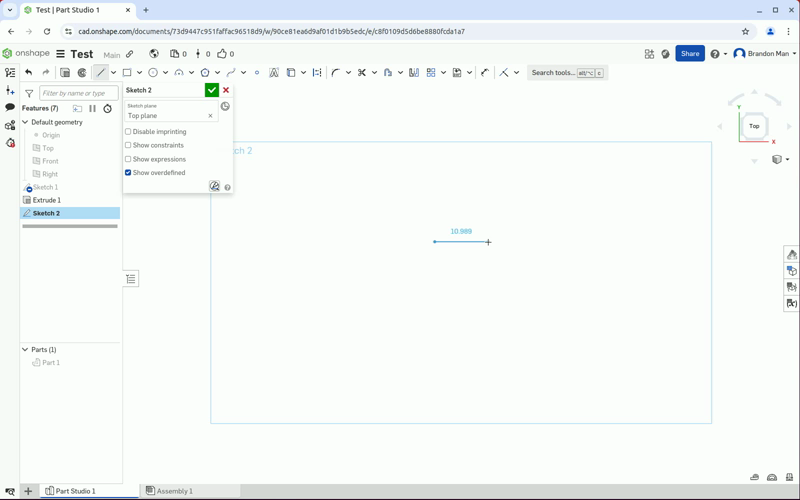
click(488, 241)
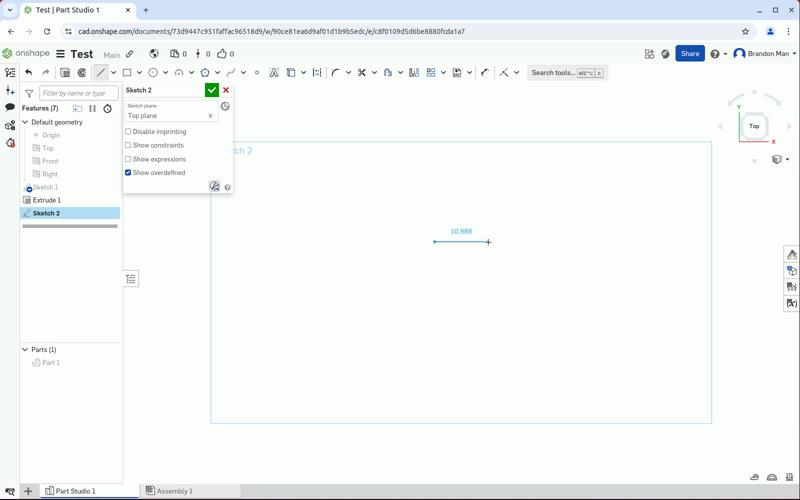
key_up(shift)
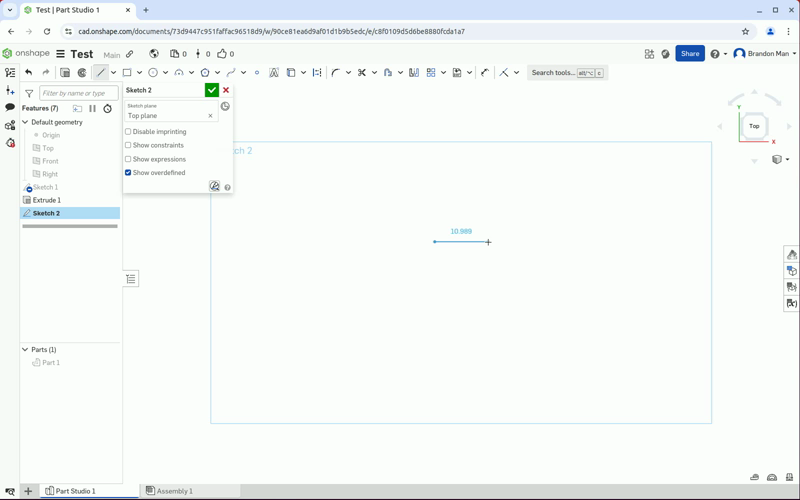
key_down(shift)
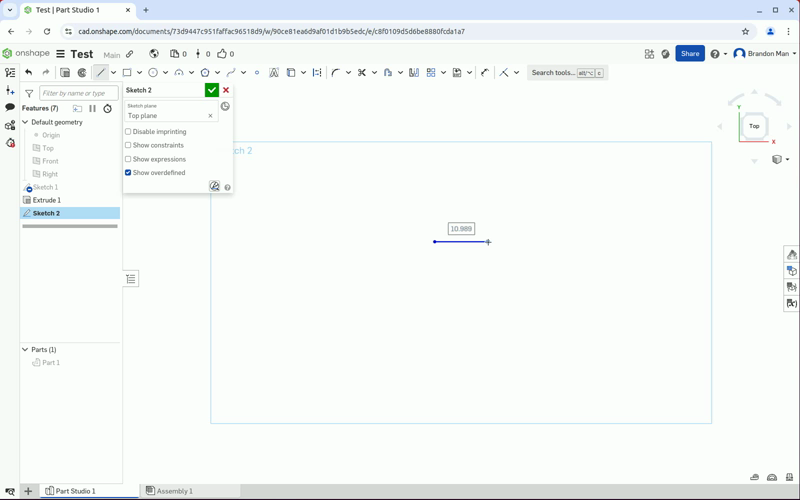
mouse_move(518, 241)
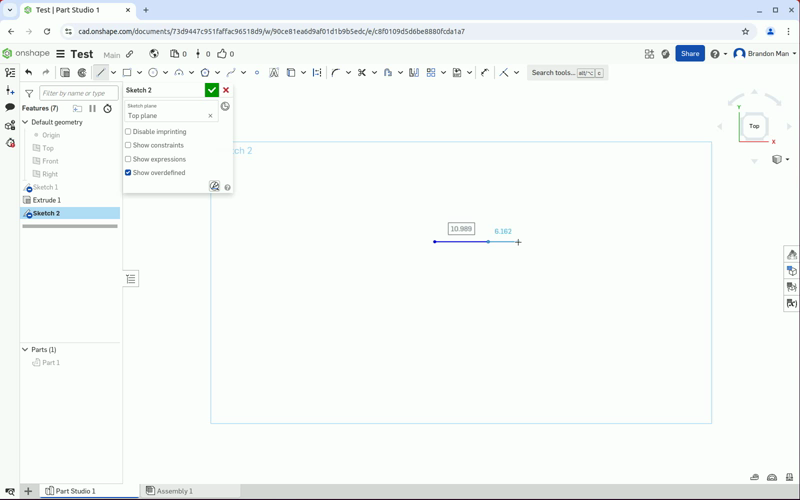
mouse_move(488, 222)
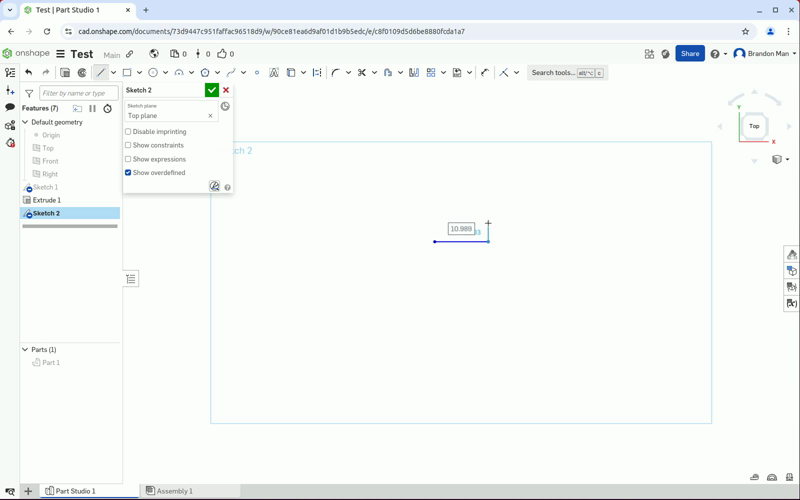
click(488, 222)
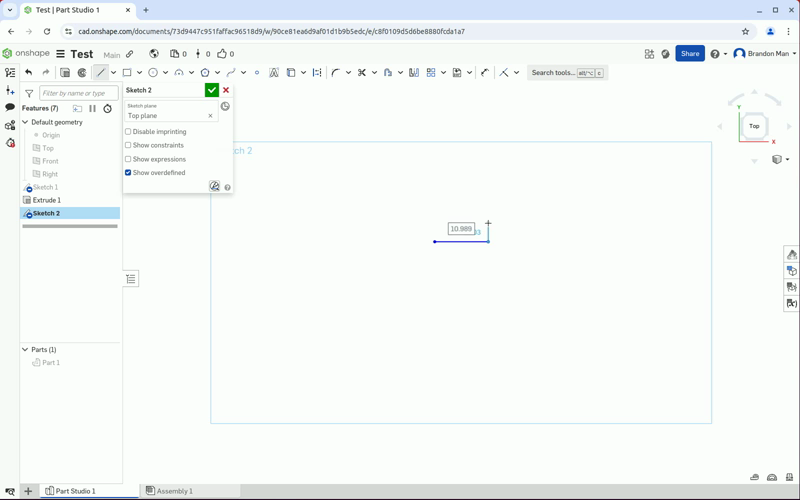
key_up(shift)
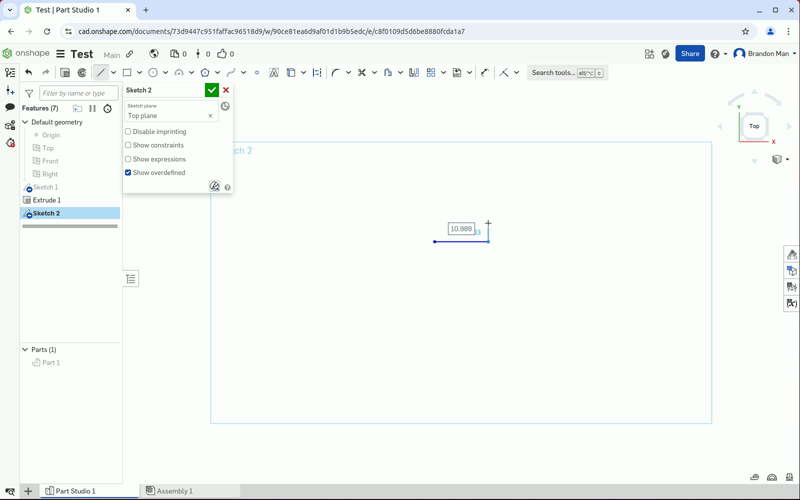
key_down(shift)
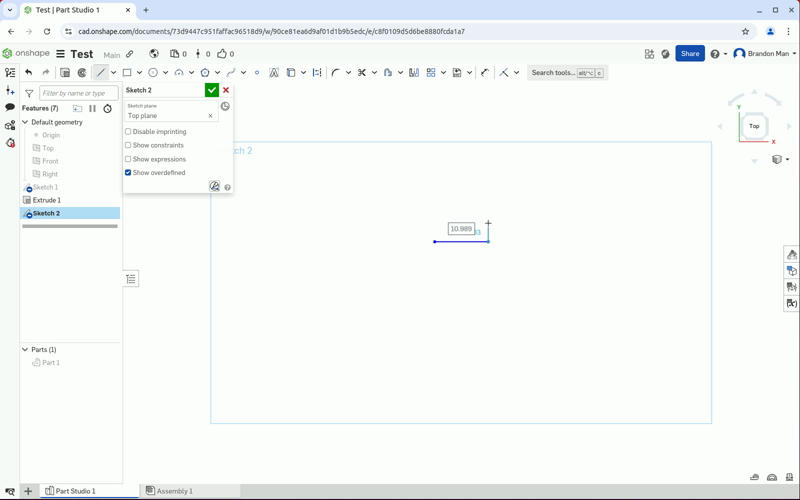
mouse_move(518, 222)
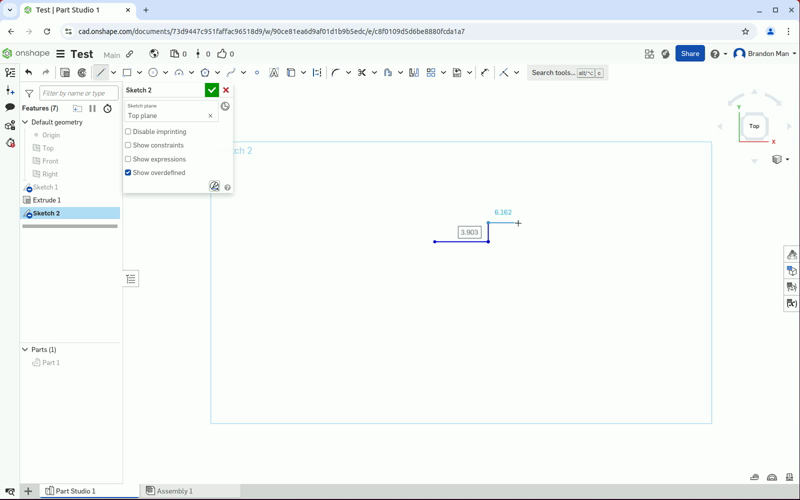
mouse_move(434, 222)
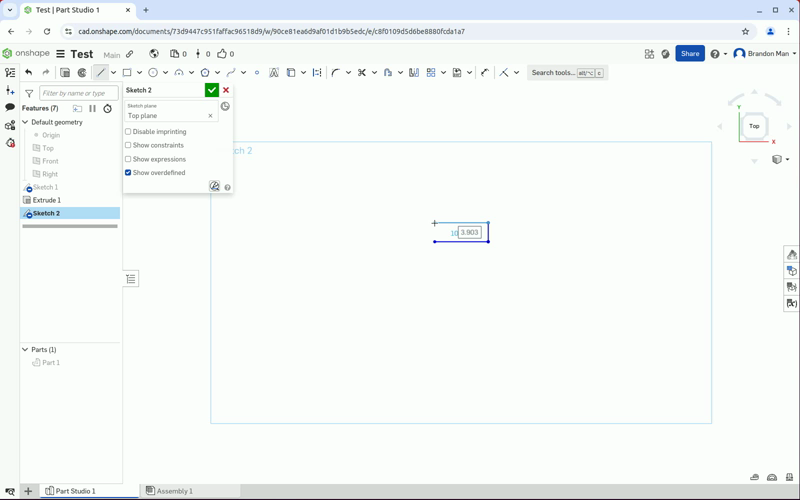
click(434, 222)
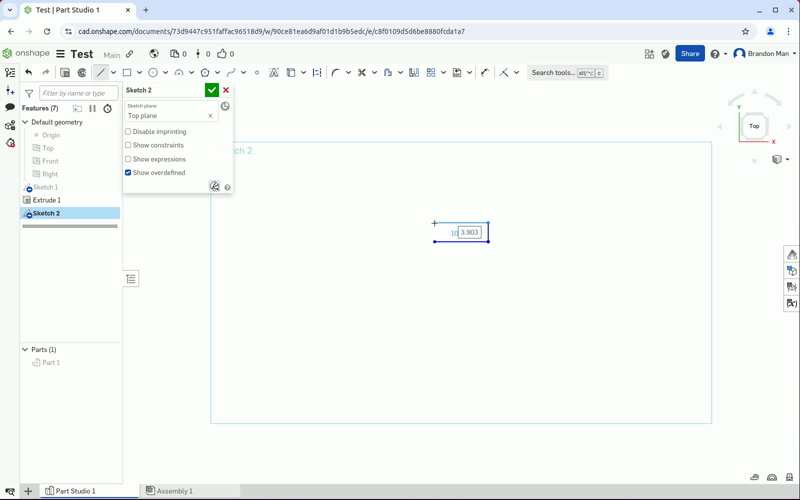
key_up(shift)
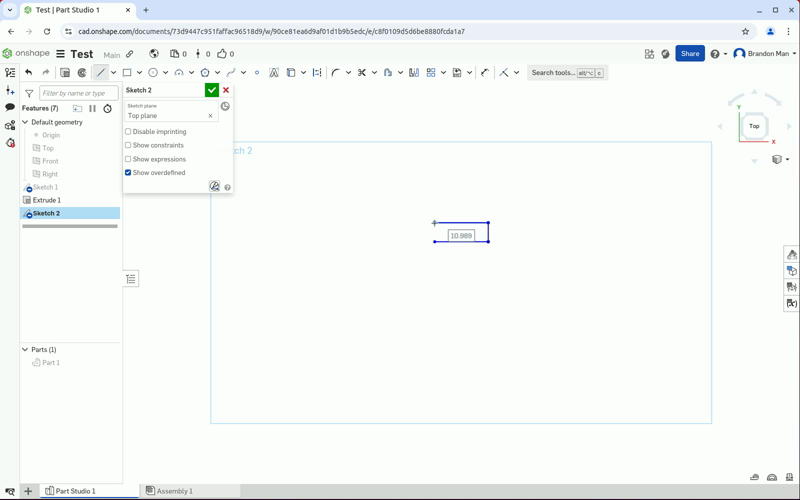
mouse_move(464, 222)
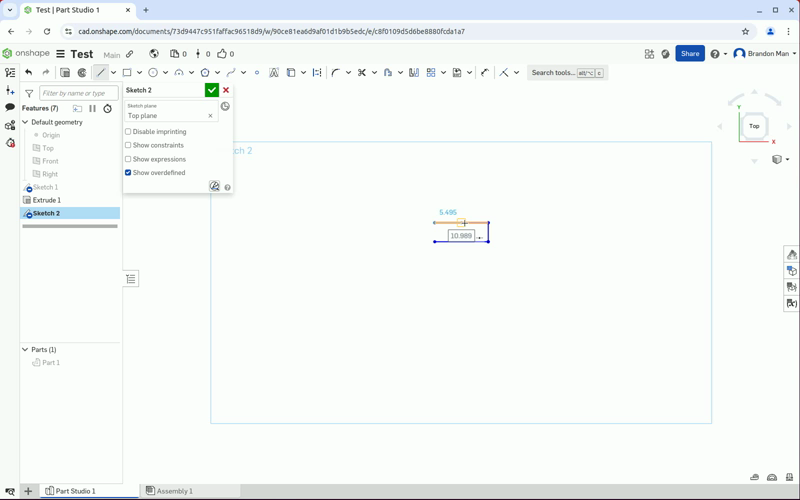
key_down(shift)
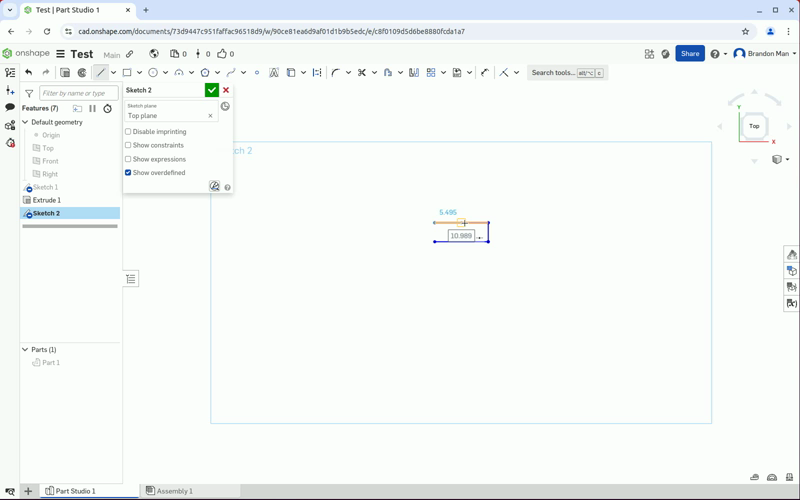
mouse_move(434, 241)
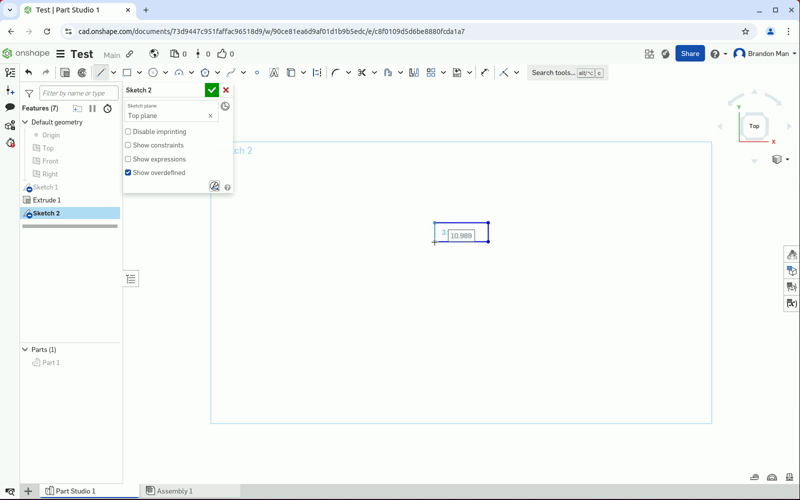
key_up(shift)
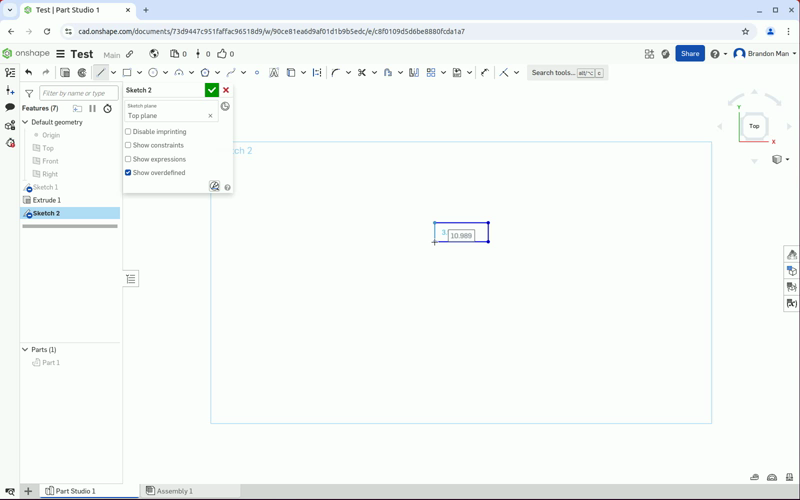
click(434, 241)
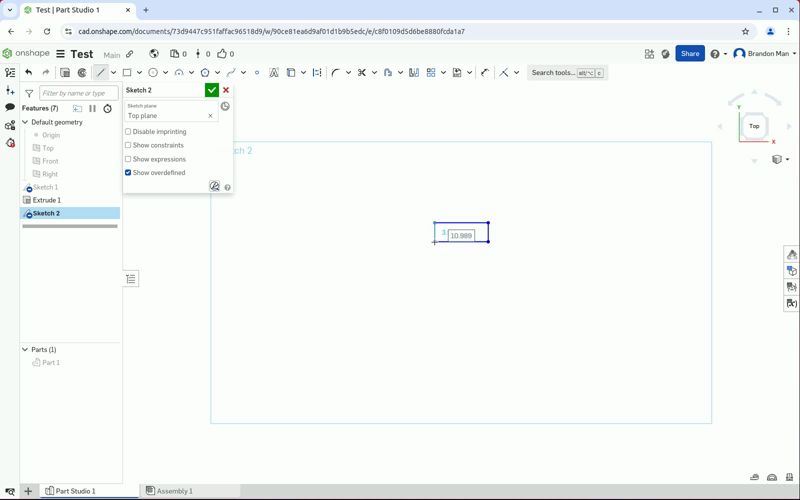
key(esc)
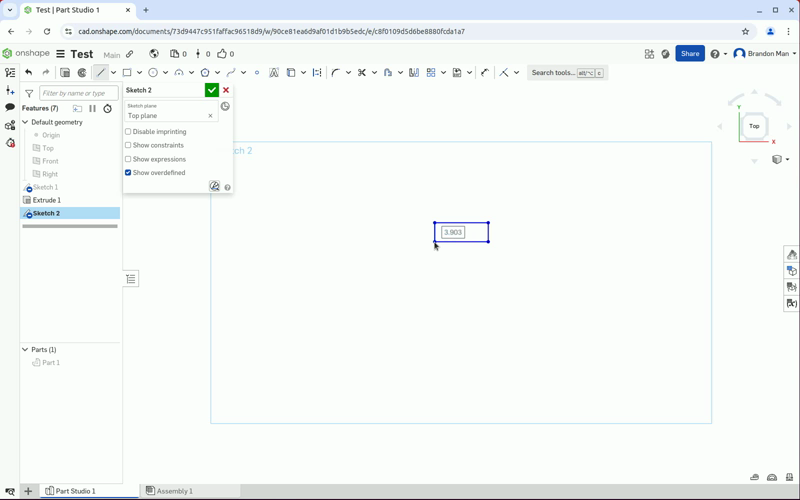
mouse_move(473, 233)
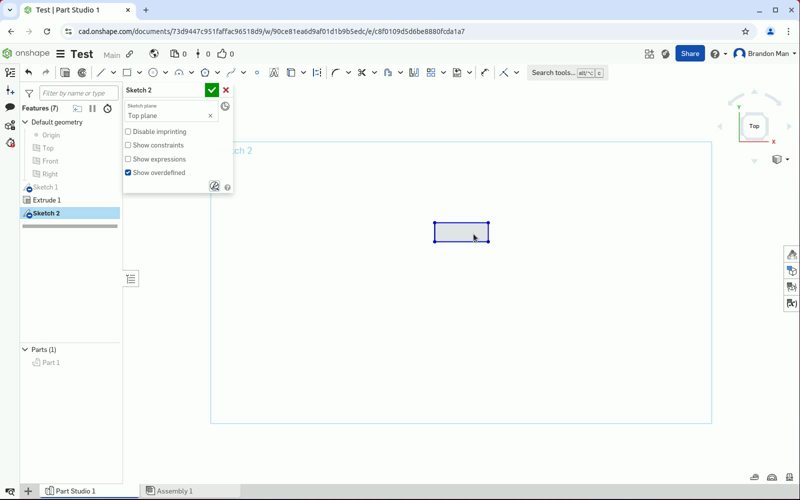
scroll(6)
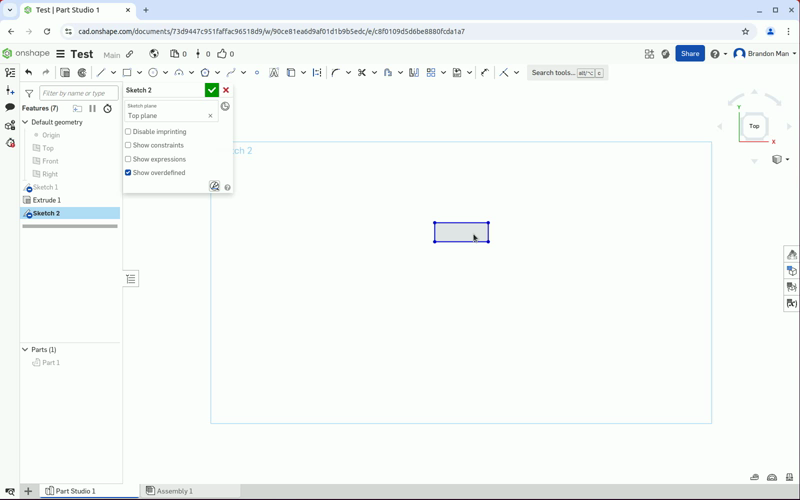
scroll(6)
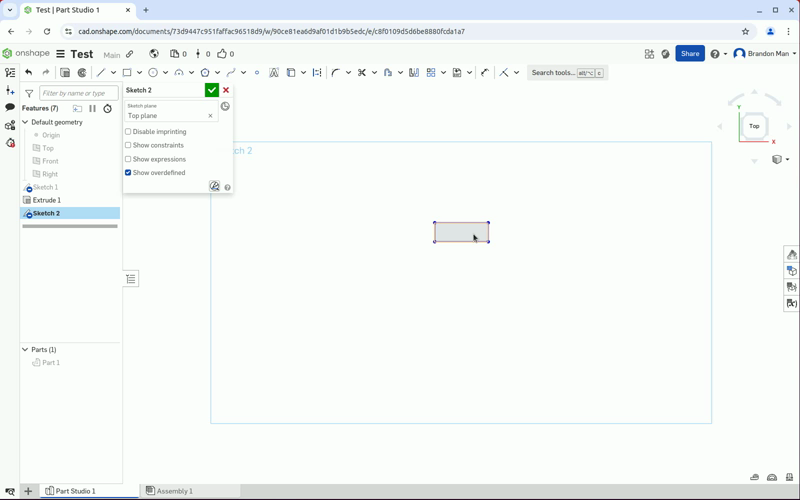
scroll(6)
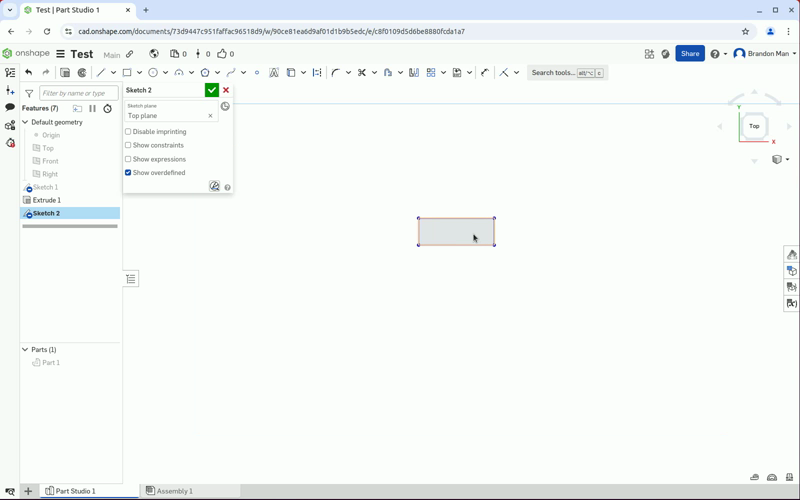
scroll(6)
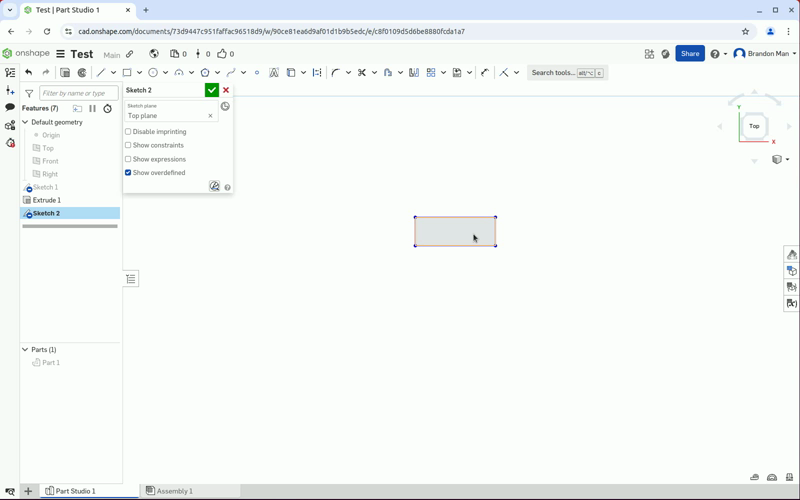
scroll(6)
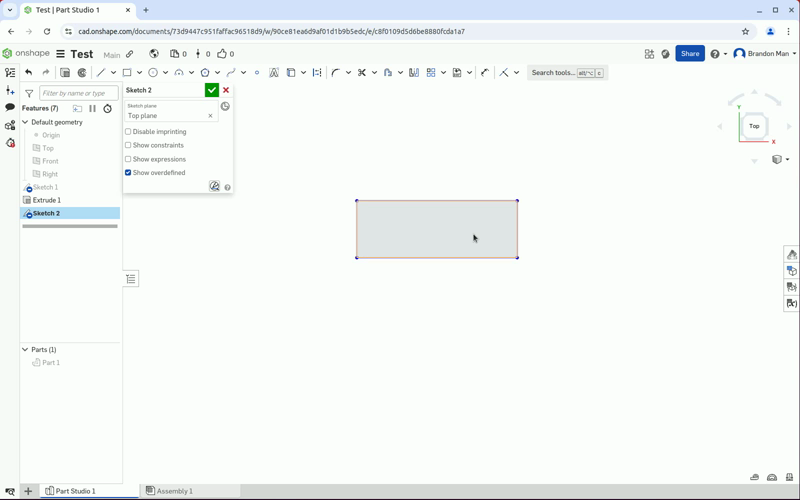
scroll(6)
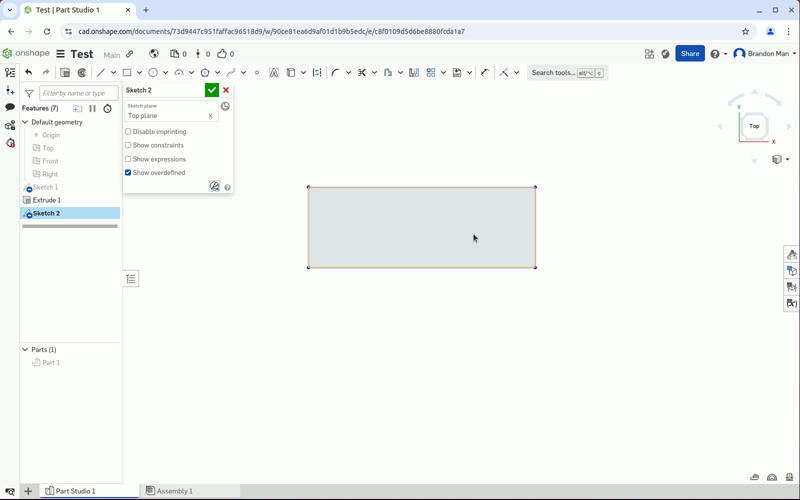
scroll(6)
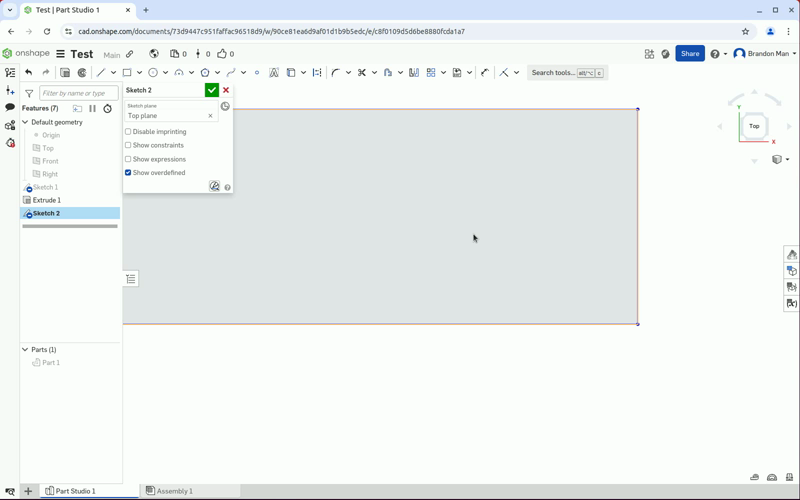
click(473, 233)
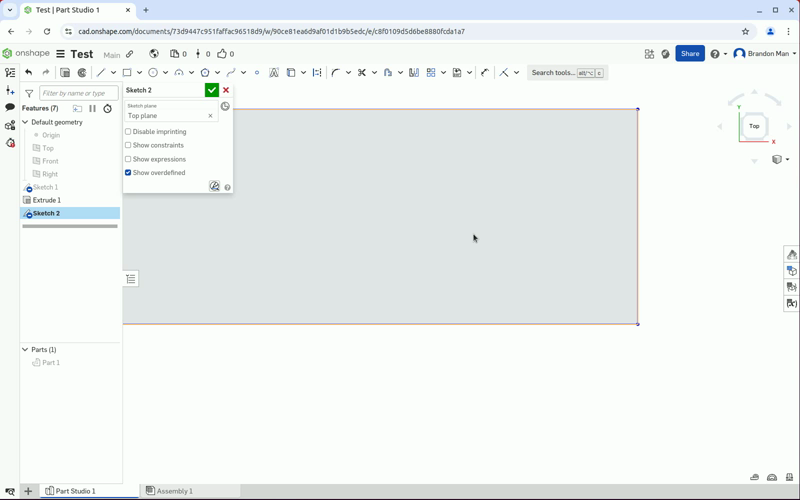
scroll(-6)
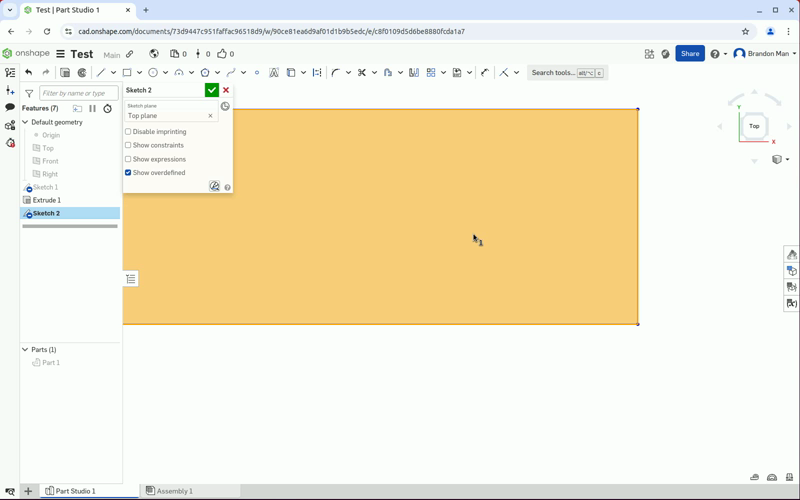
scroll(-6)
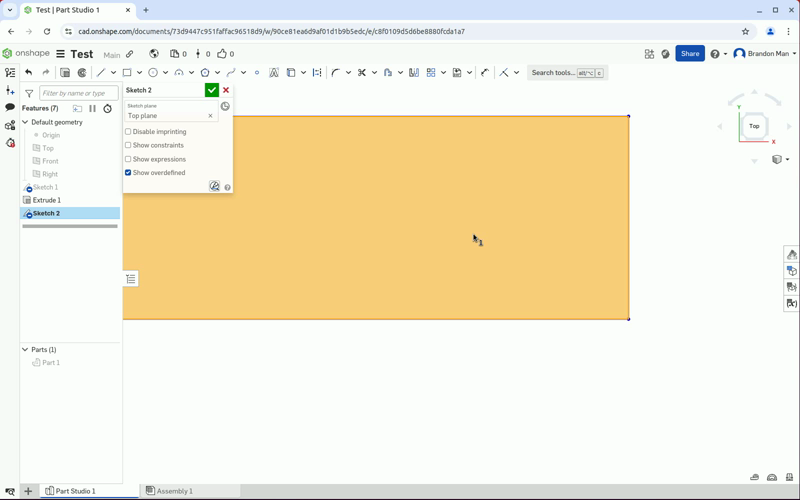
scroll(-6)
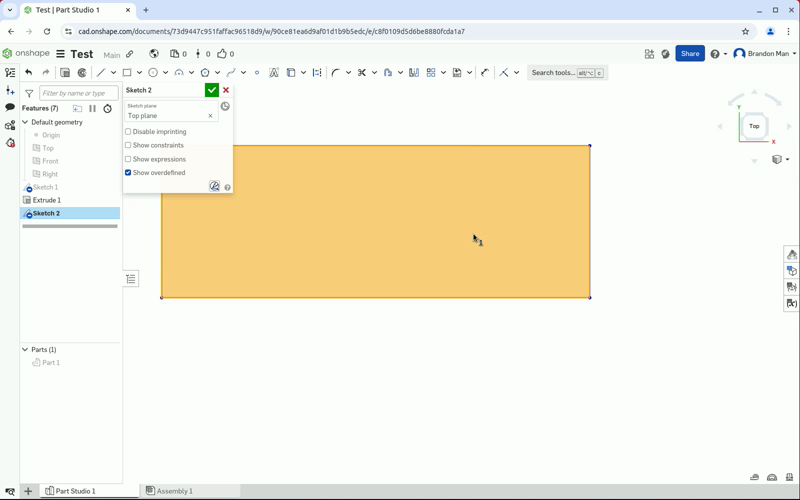
scroll(-6)
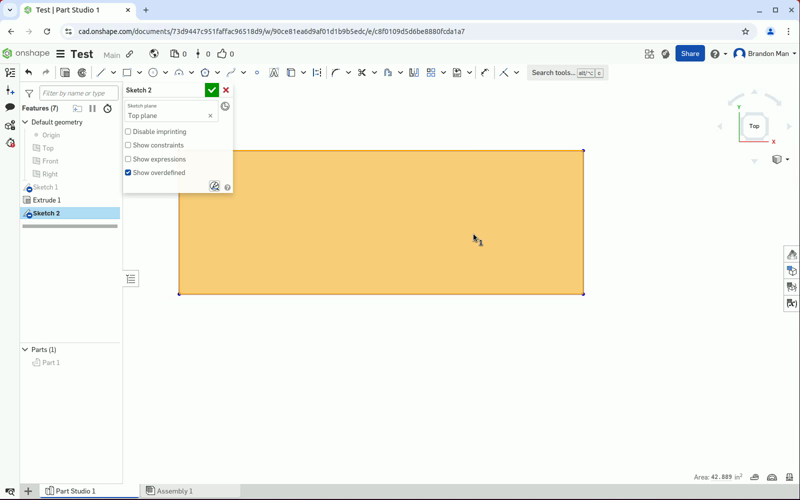
scroll(-6)
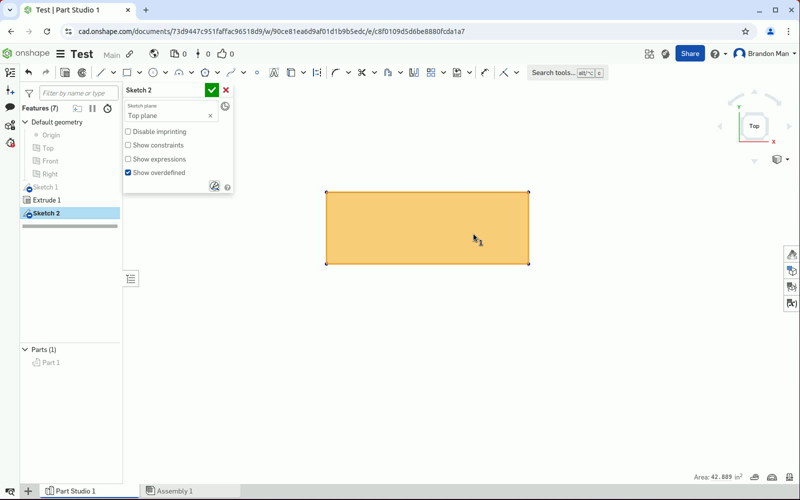
scroll(-6)
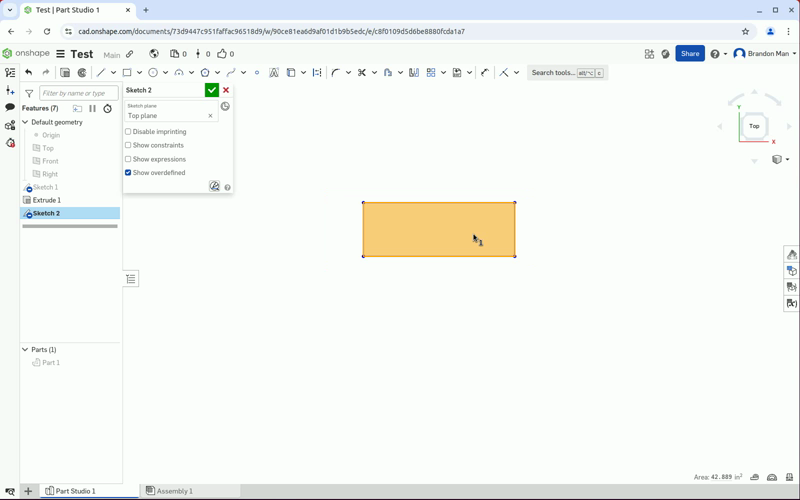
scroll(-6)
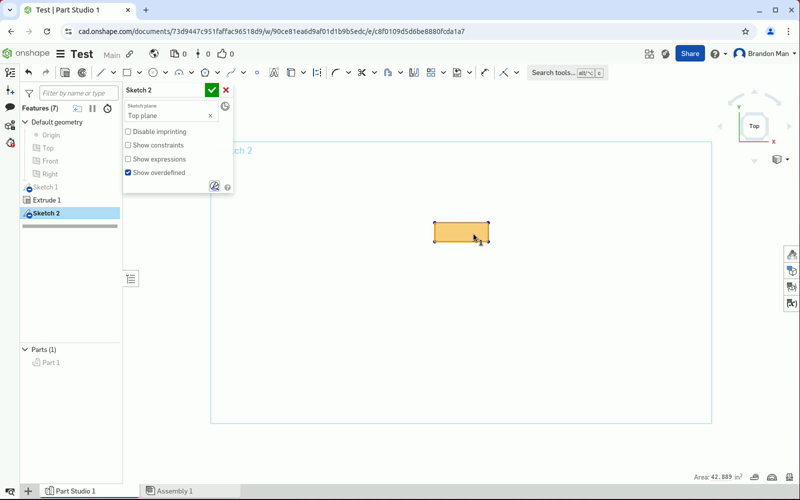
mouse_move(73, 352)
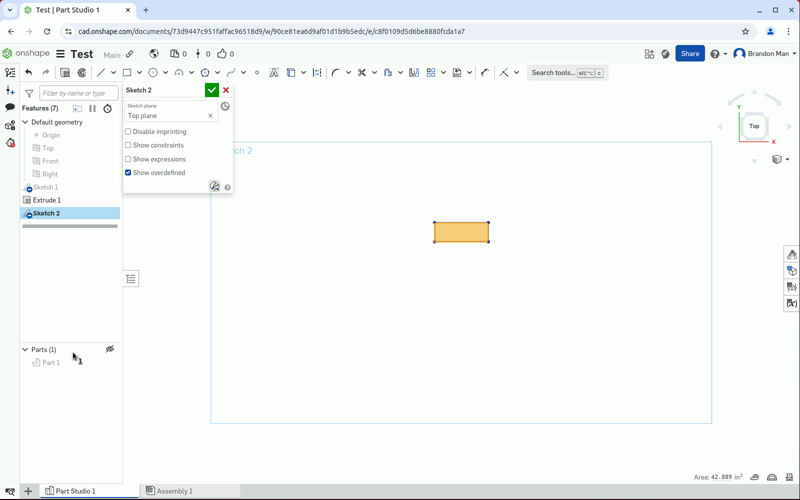
key(shift+y)
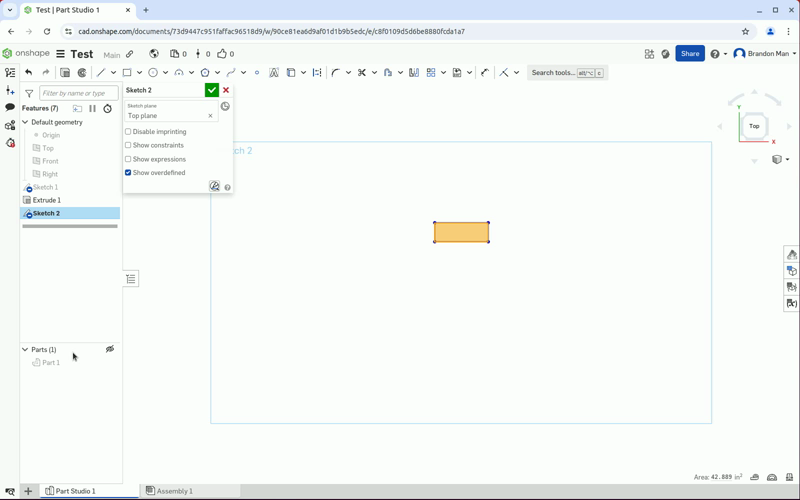
key(shift+e)
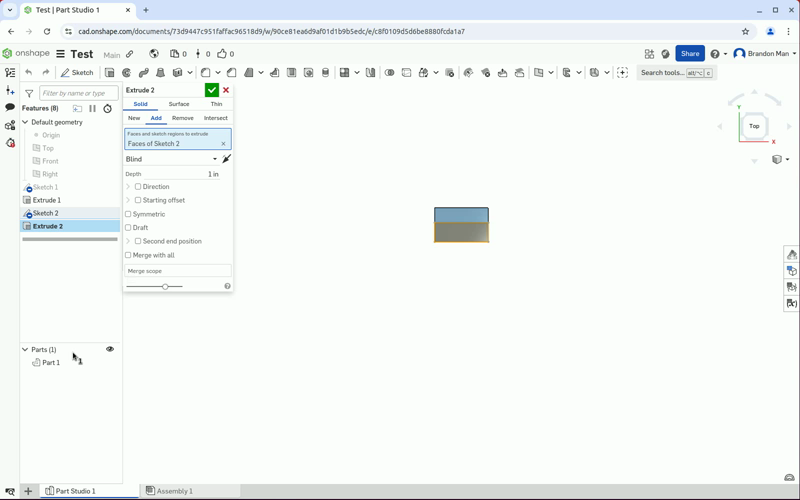
mouse_move(143, 106)
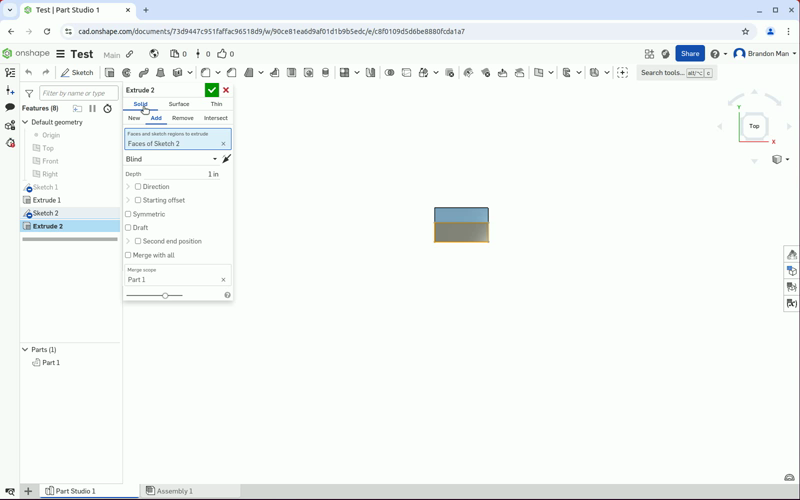
click(143, 106)
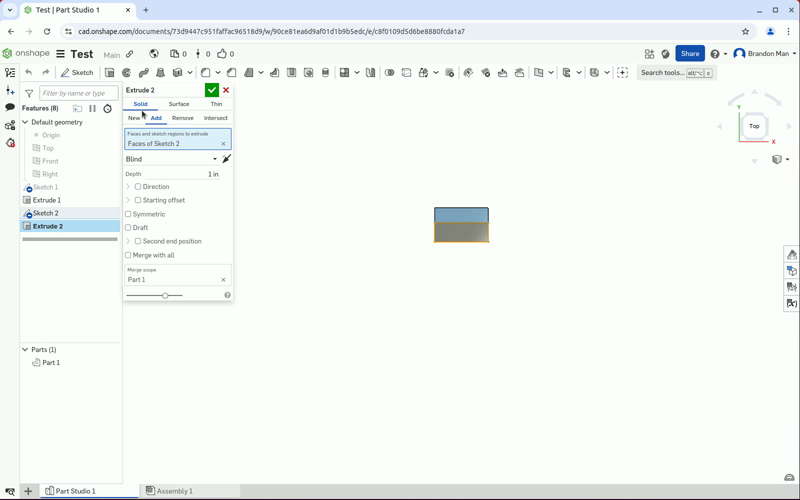
mouse_move(137, 120)
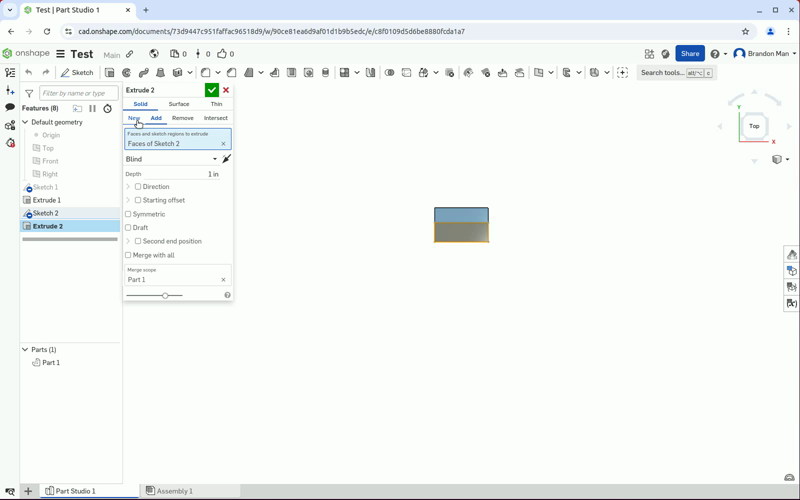
click(137, 120)
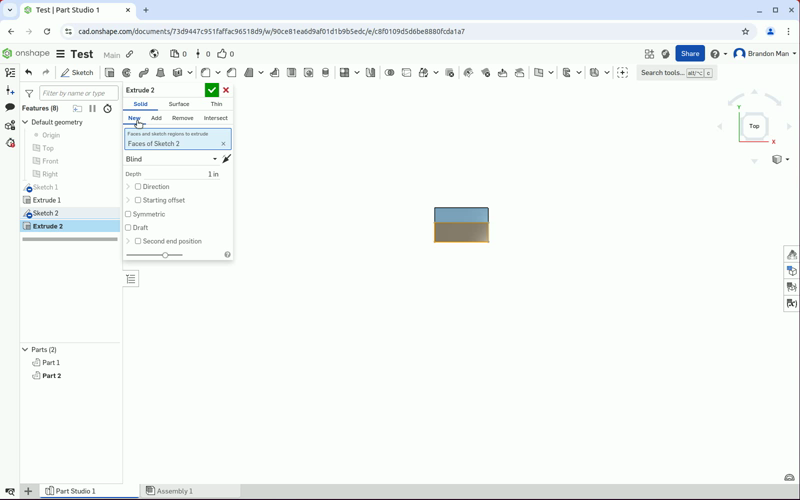
key(tab, 4)
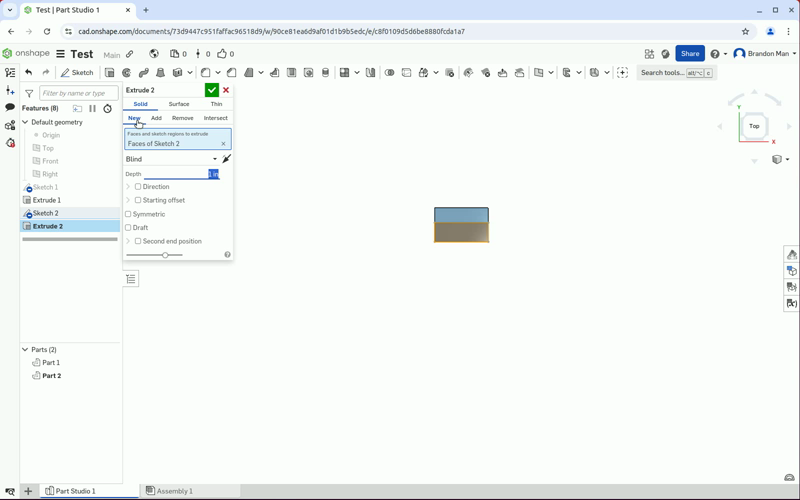
text(-23.108)
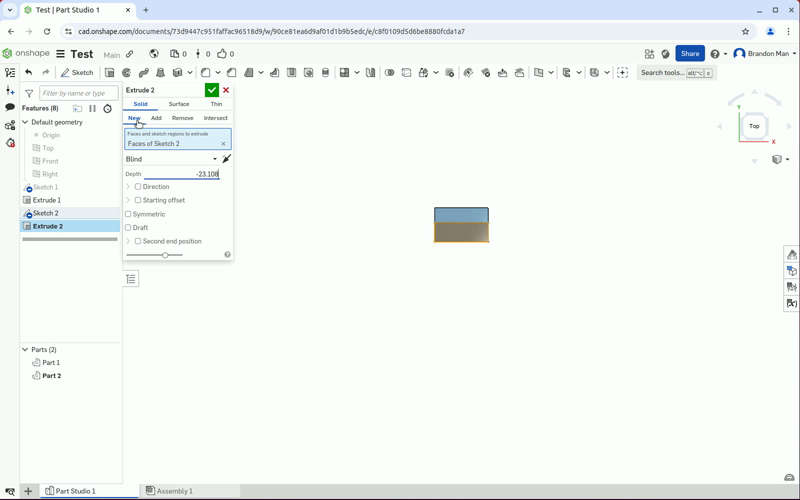
key(enter)
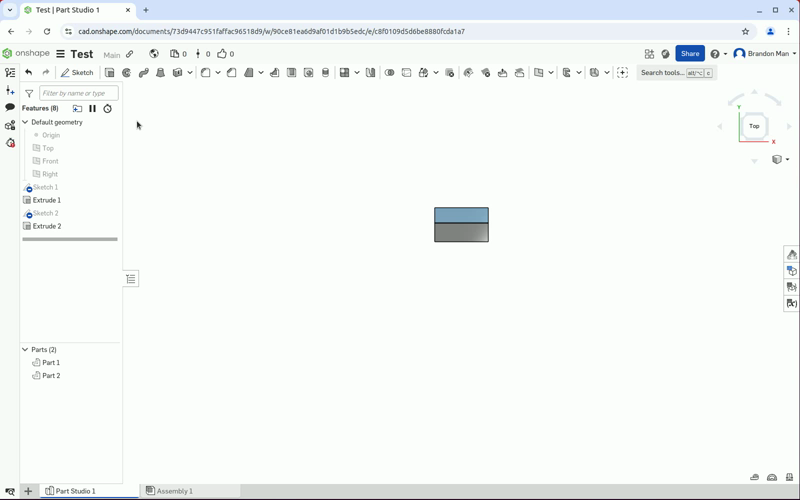
key(shift+h)
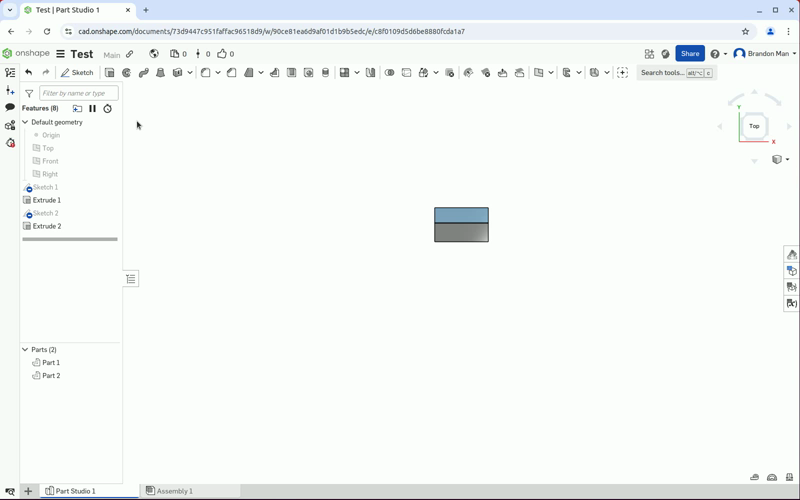
key(shift+h)
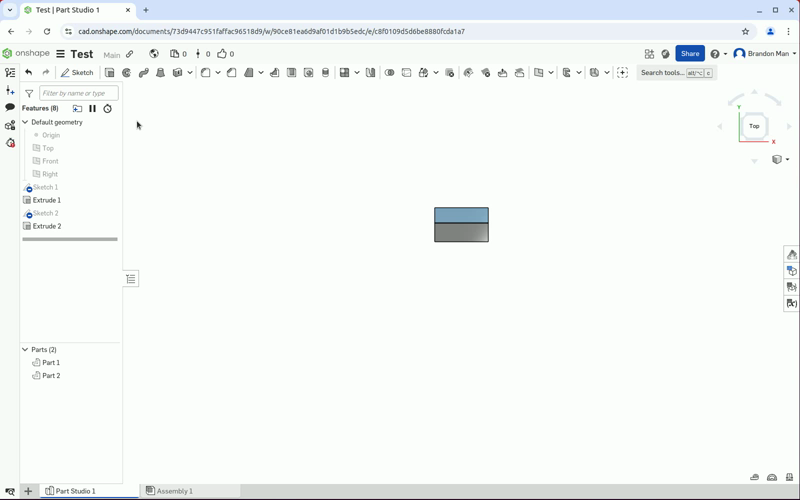
mouse_move(73, 189)
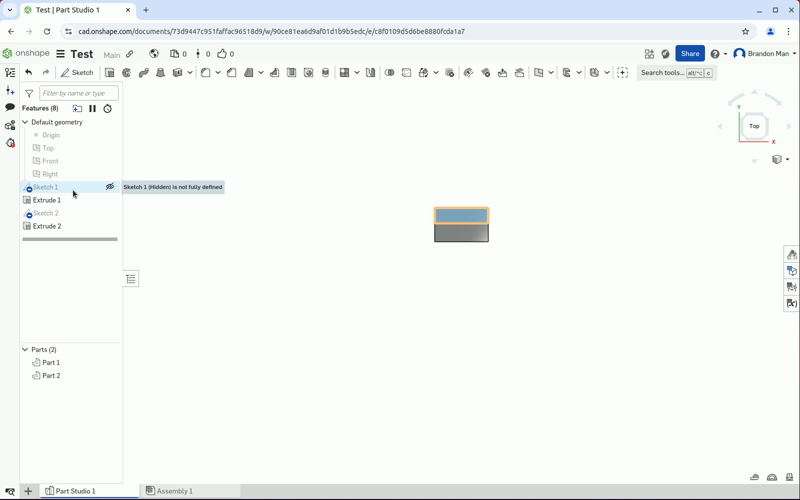
click(73, 189)
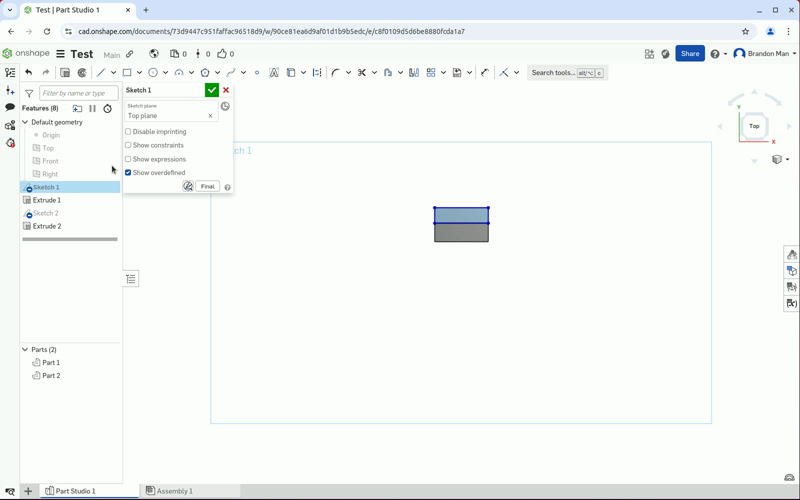
mouse_move(229, 92)
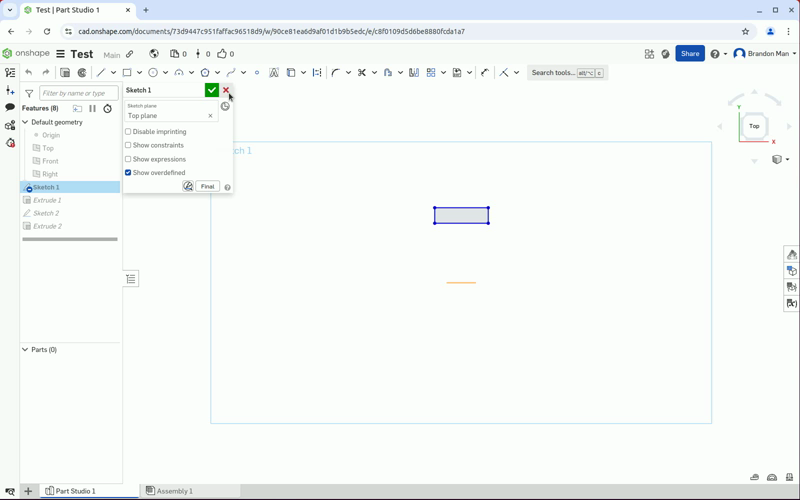
click(229, 92)
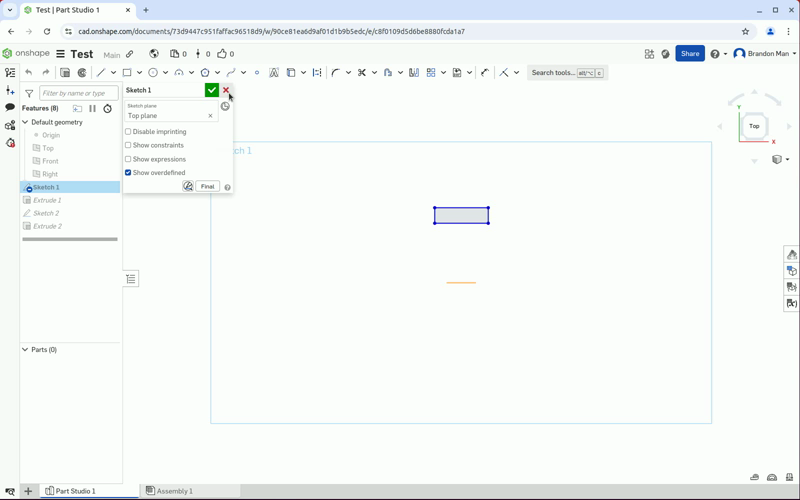
key(shift+s)
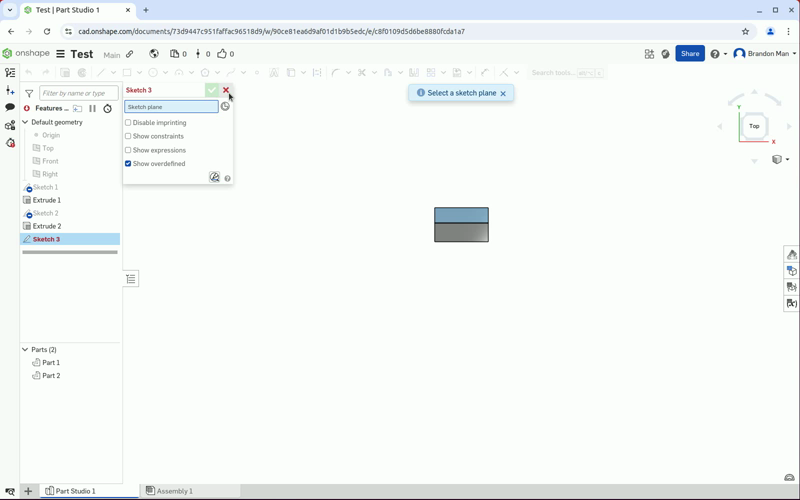
mouse_move(73, 150)
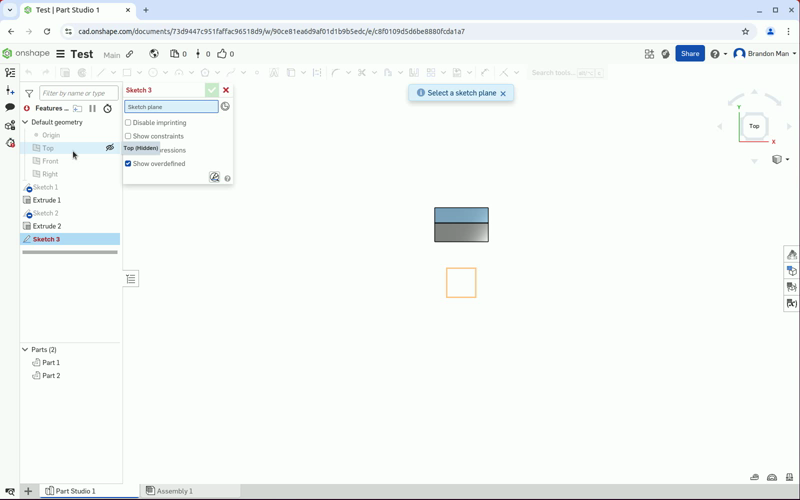
click(73, 150)
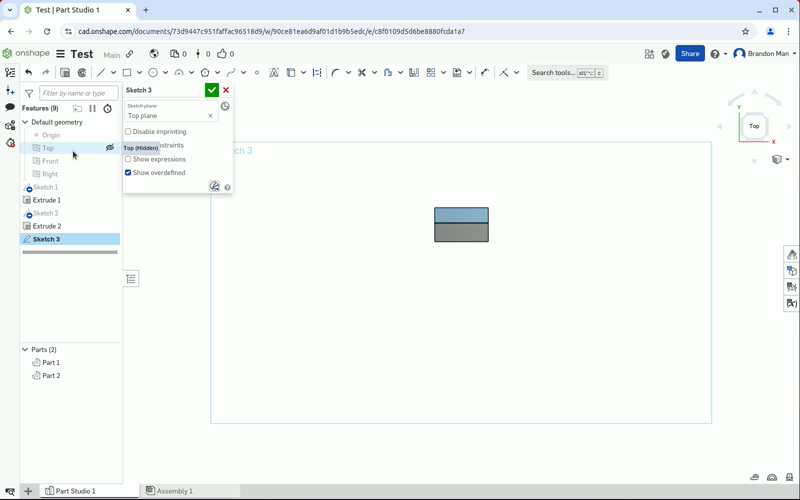
mouse_move(73, 352)
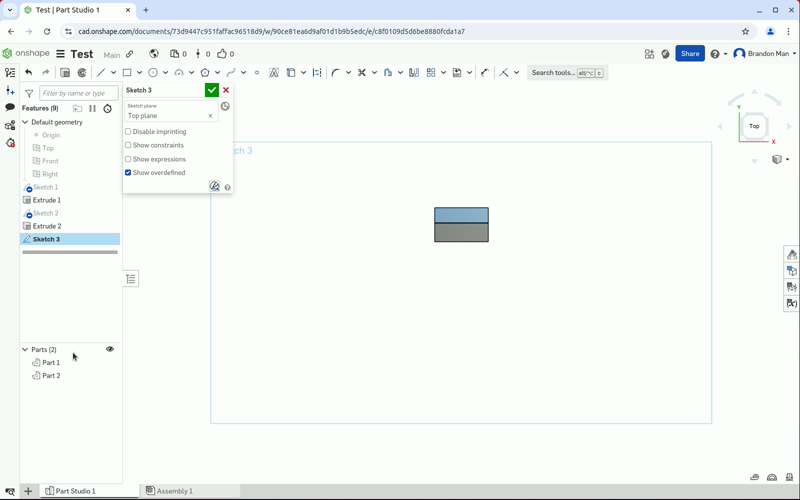
key(y)
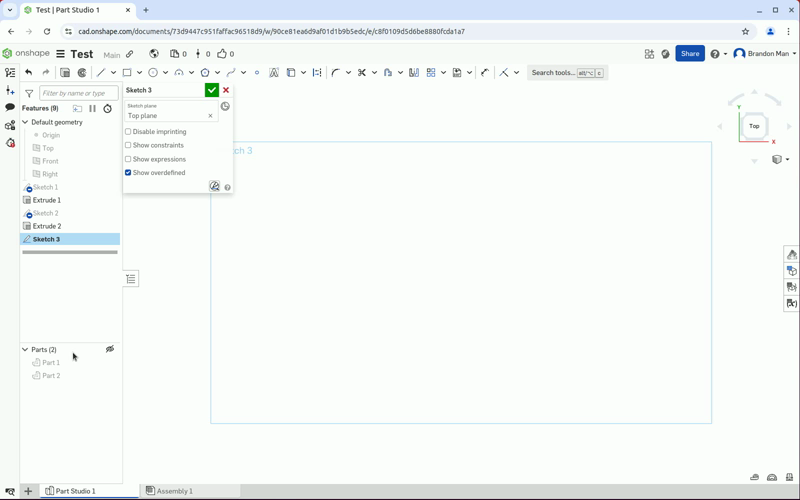
key(l)
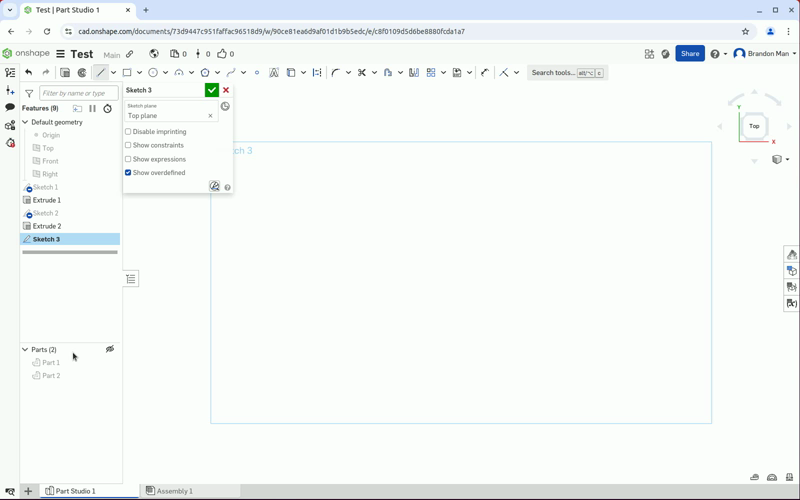
key_down(shift)
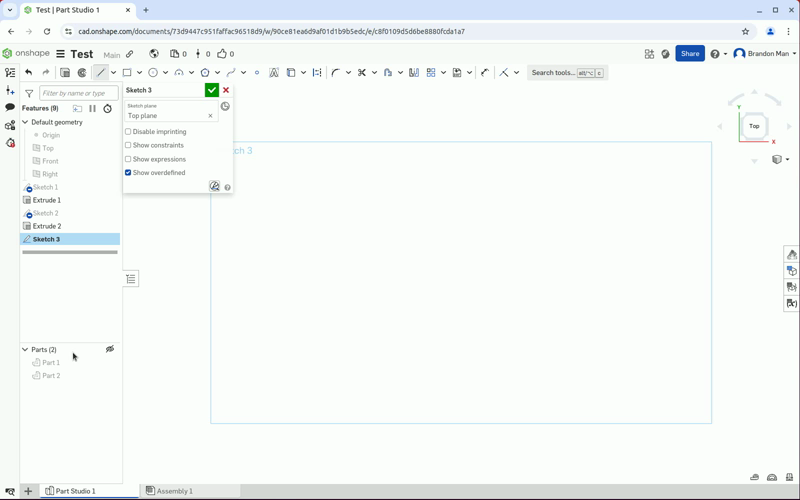
mouse_move(423, 282)
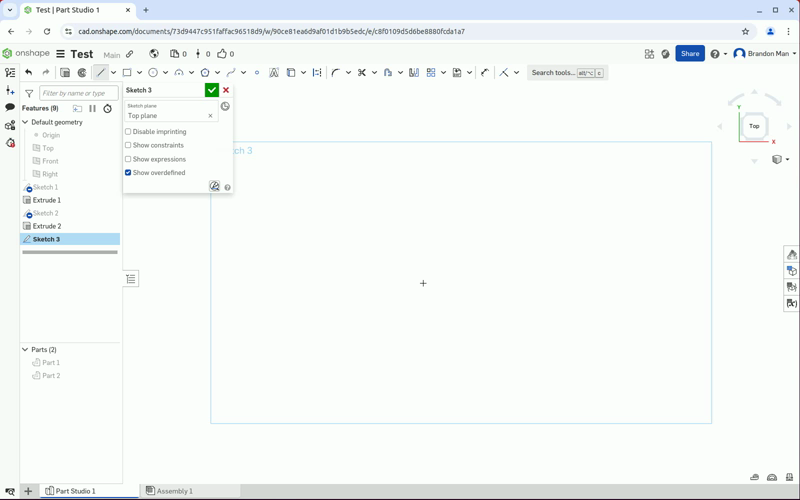
click(423, 282)
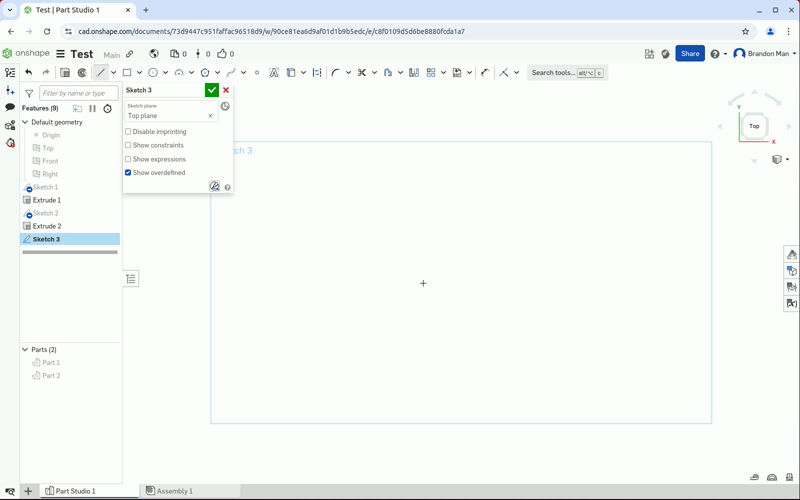
key_up(shift)
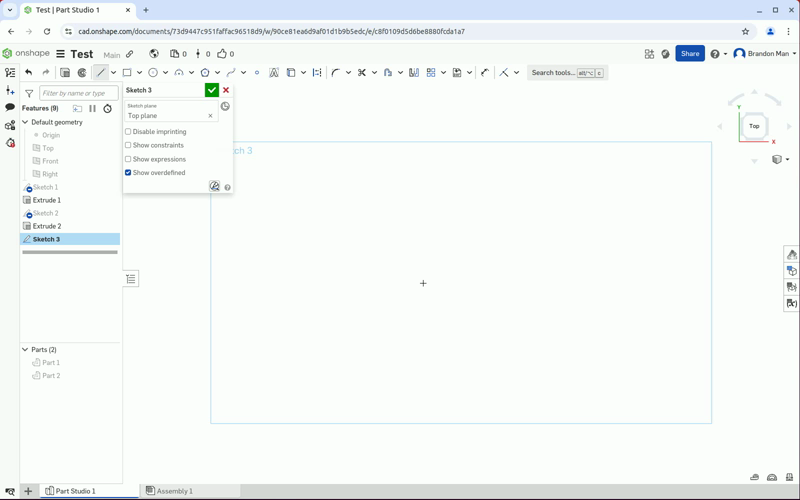
key_down(shift)
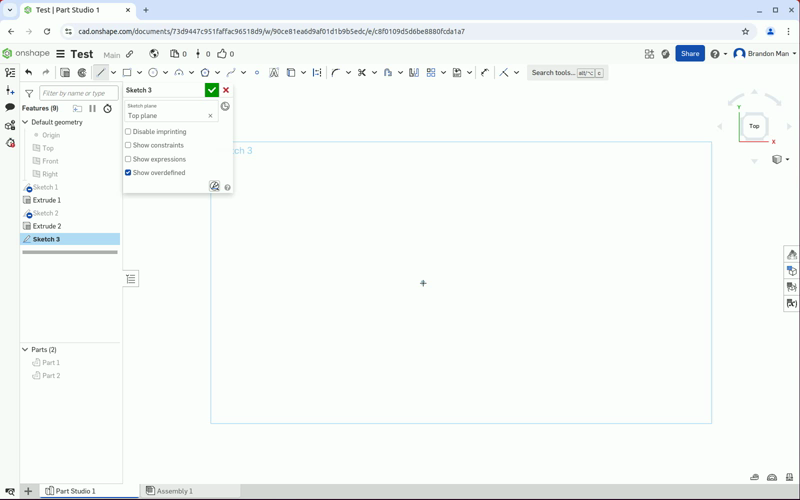
mouse_move(498, 282)
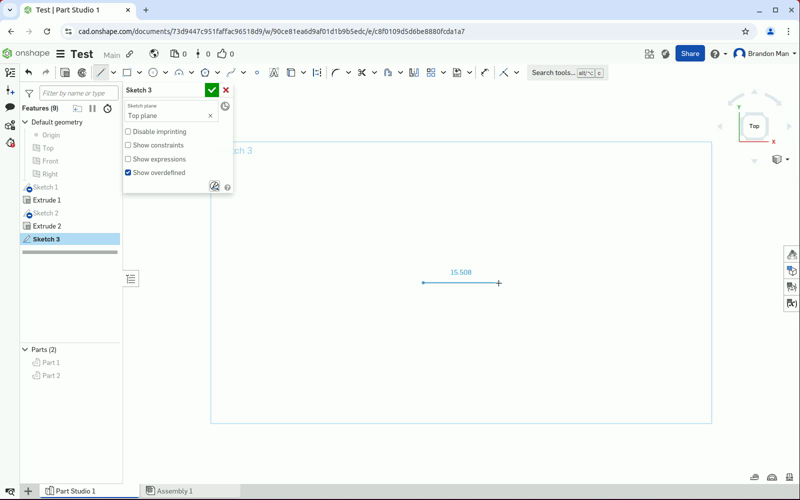
click(498, 282)
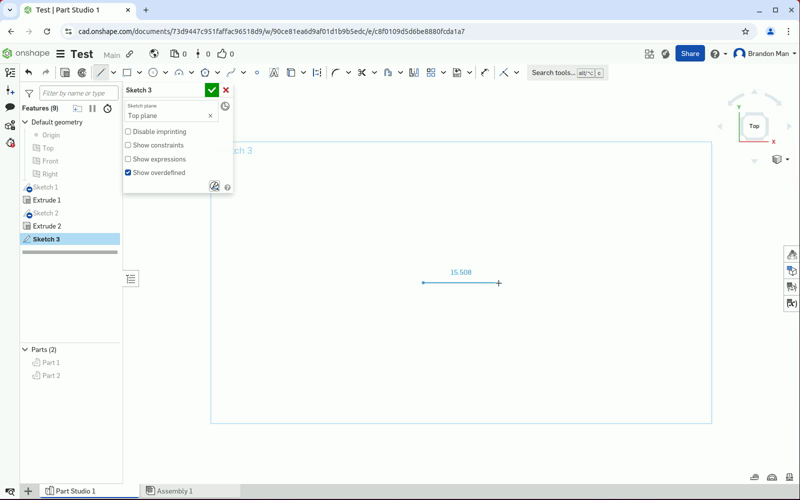
key_up(shift)
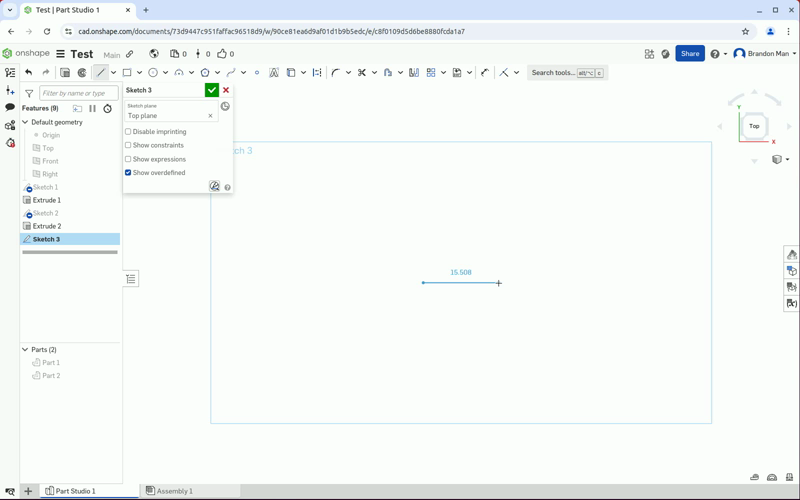
key_down(shift)
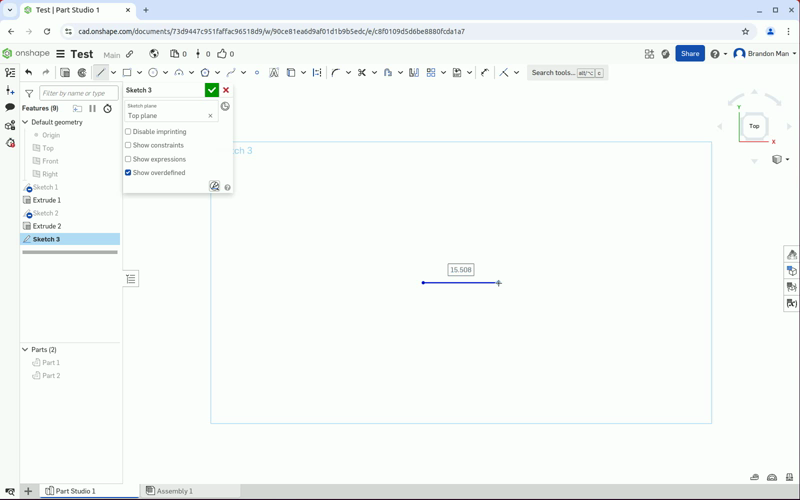
mouse_move(528, 282)
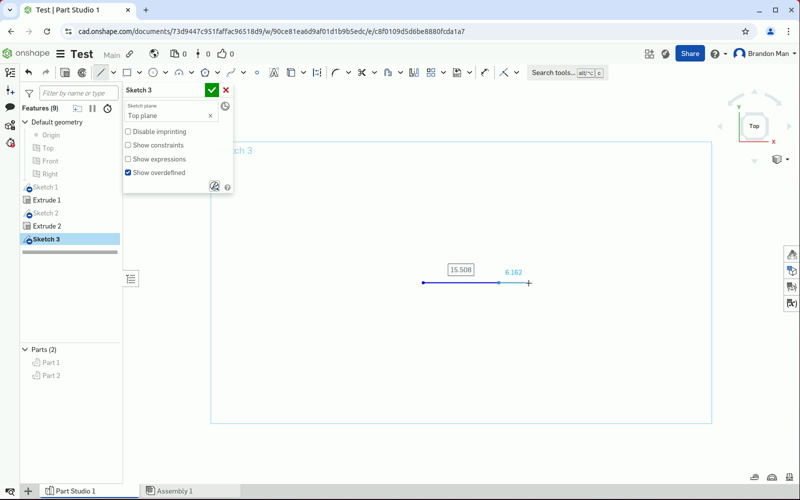
mouse_move(498, 264)
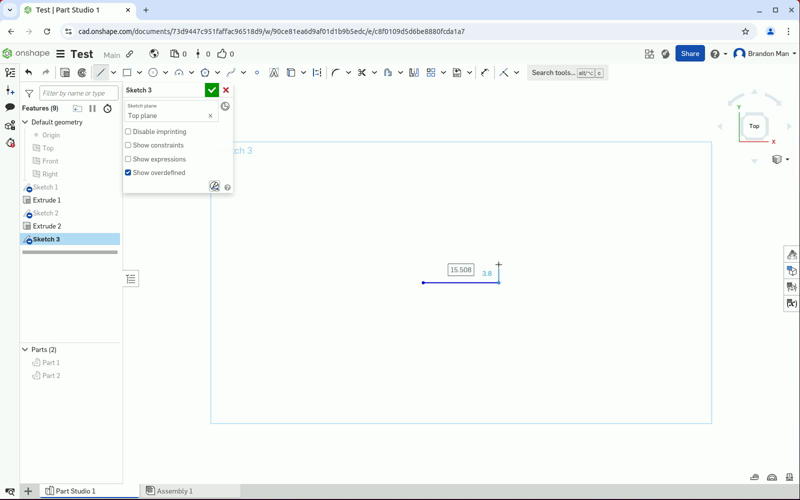
click(498, 264)
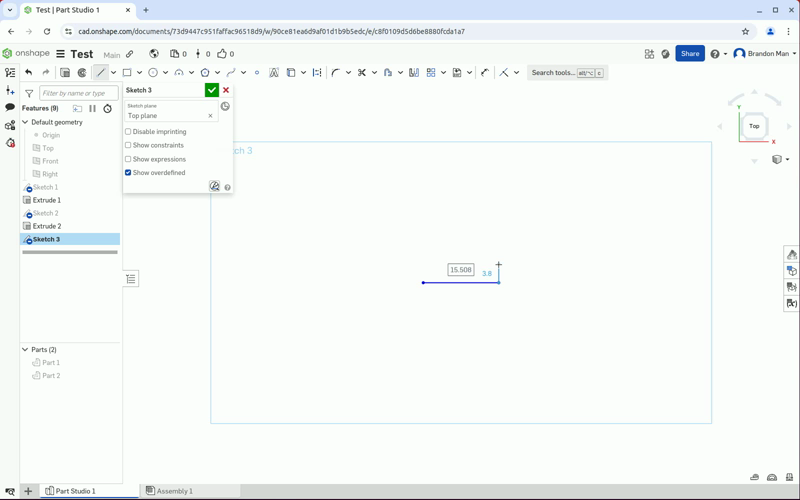
key_up(shift)
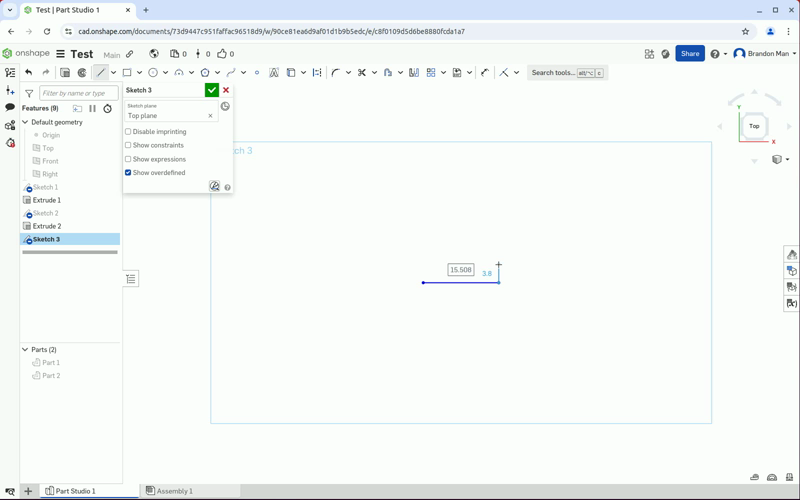
key_down(shift)
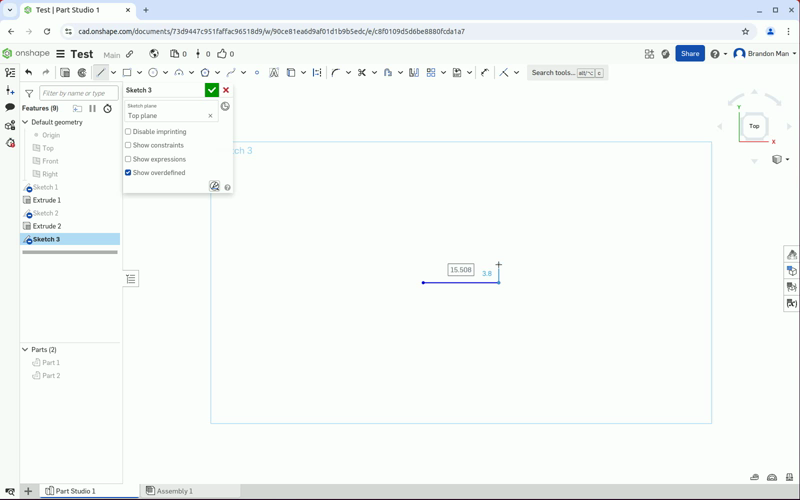
mouse_move(528, 264)
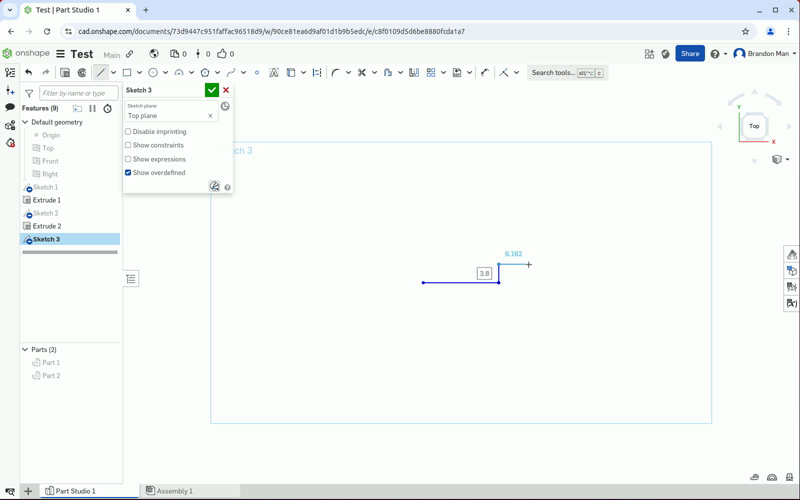
mouse_move(487, 264)
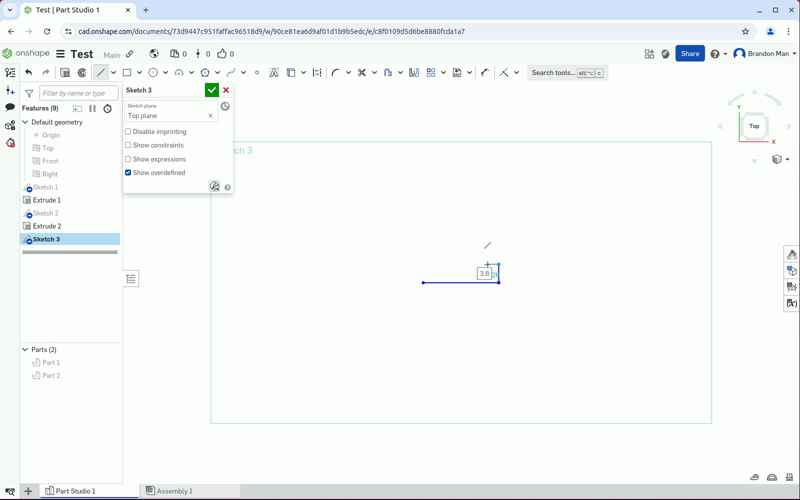
click(487, 264)
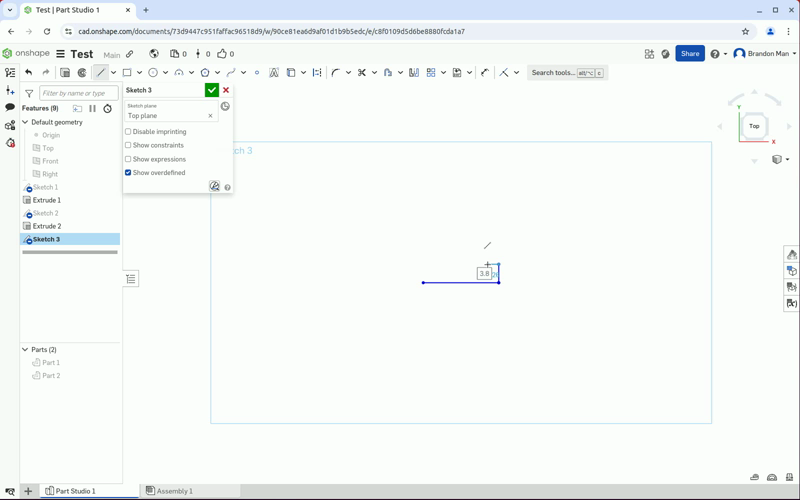
key_up(shift)
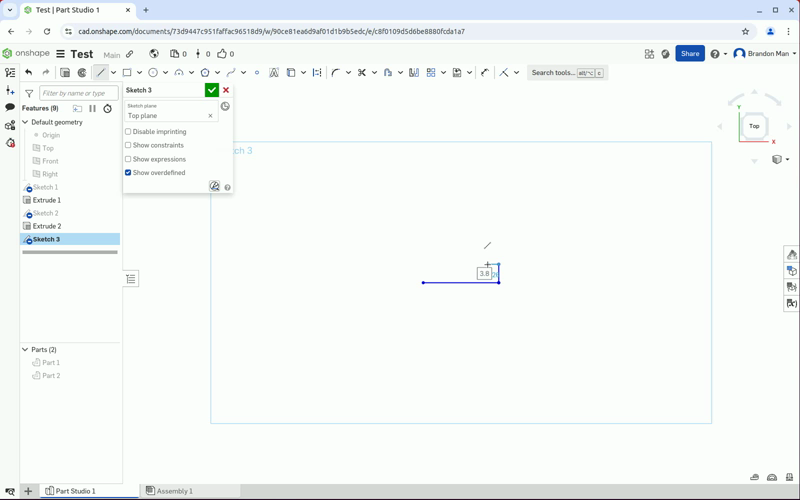
key_down(shift)
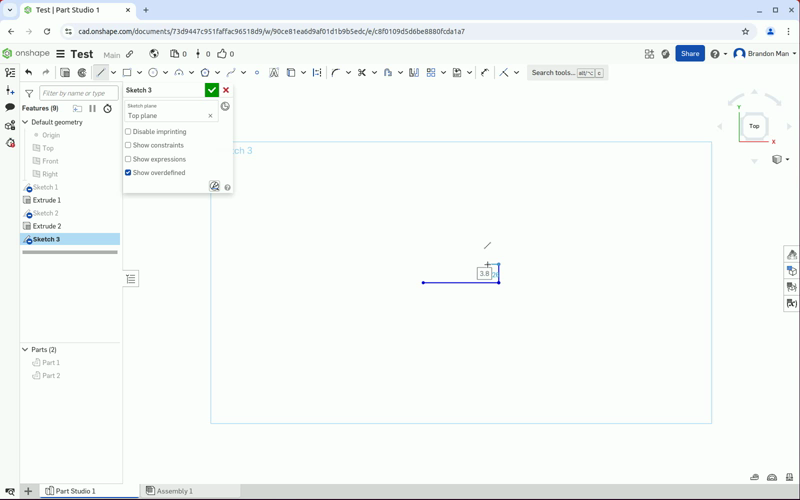
mouse_move(517, 264)
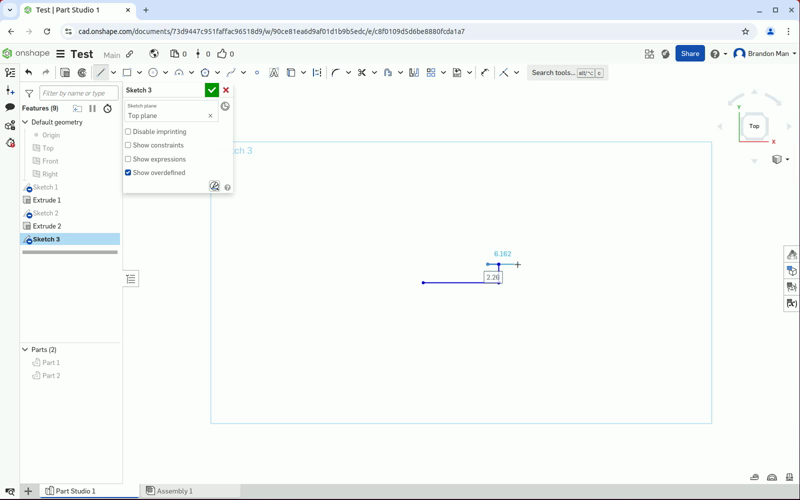
mouse_move(487, 241)
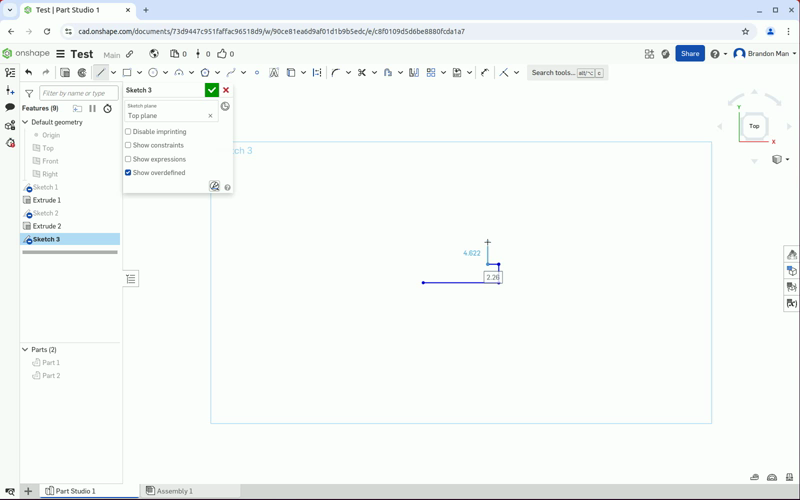
click(487, 241)
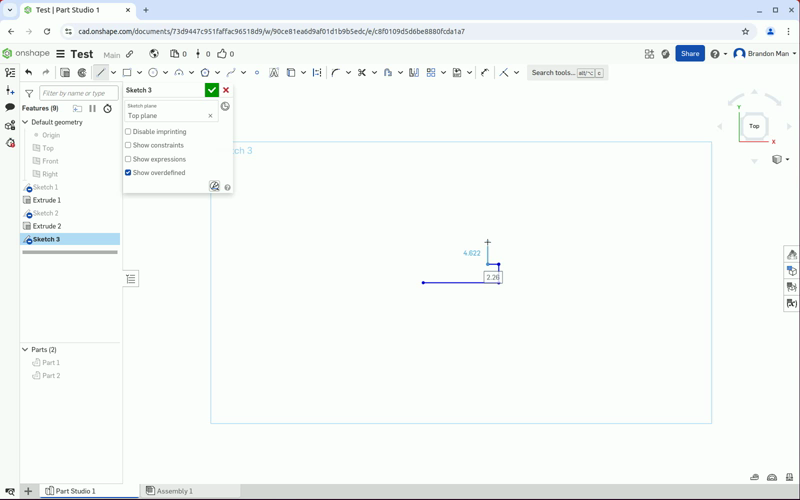
key_up(shift)
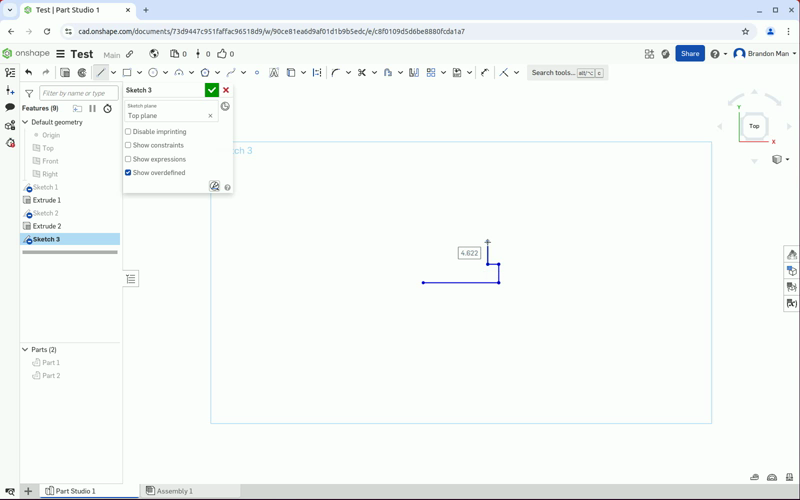
key_down(shift)
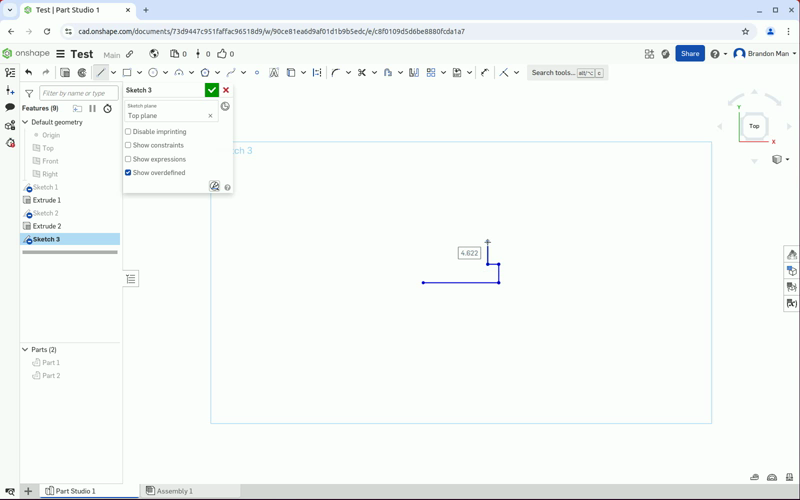
mouse_move(517, 241)
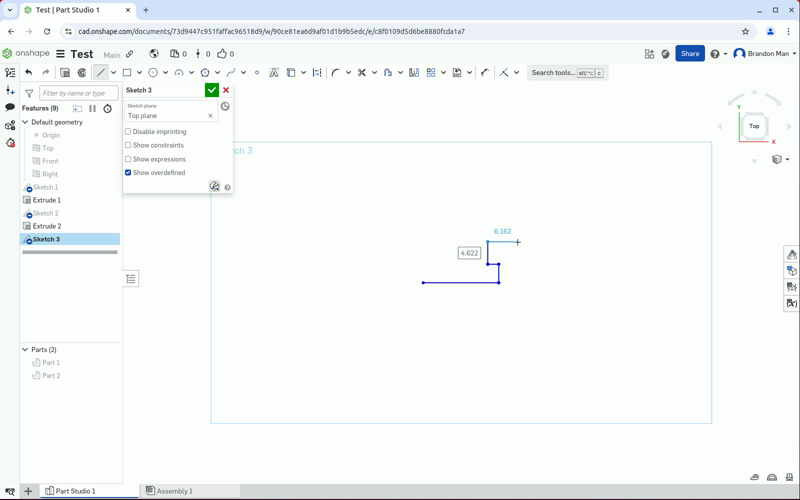
mouse_move(434, 241)
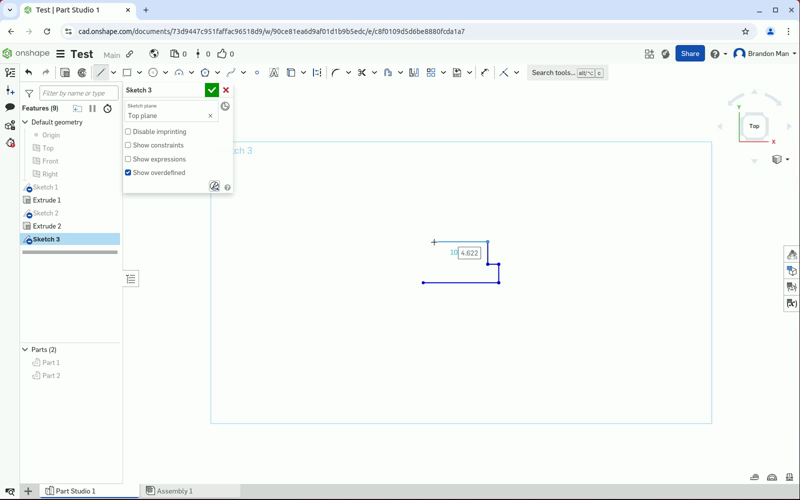
click(434, 241)
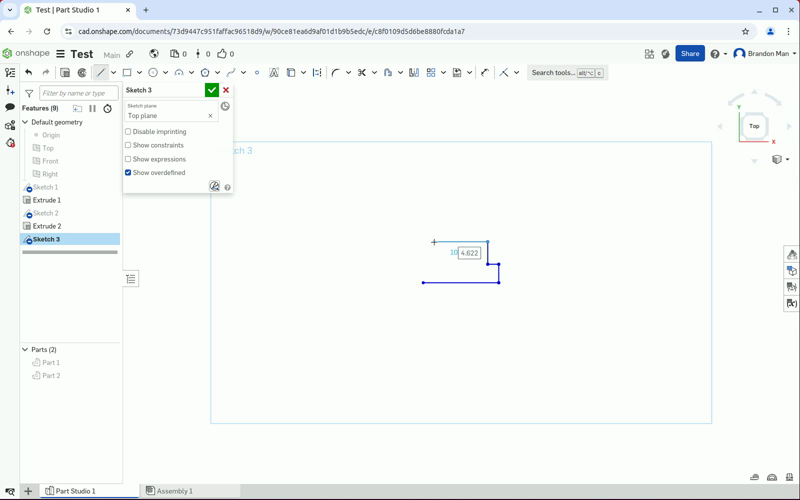
key_up(shift)
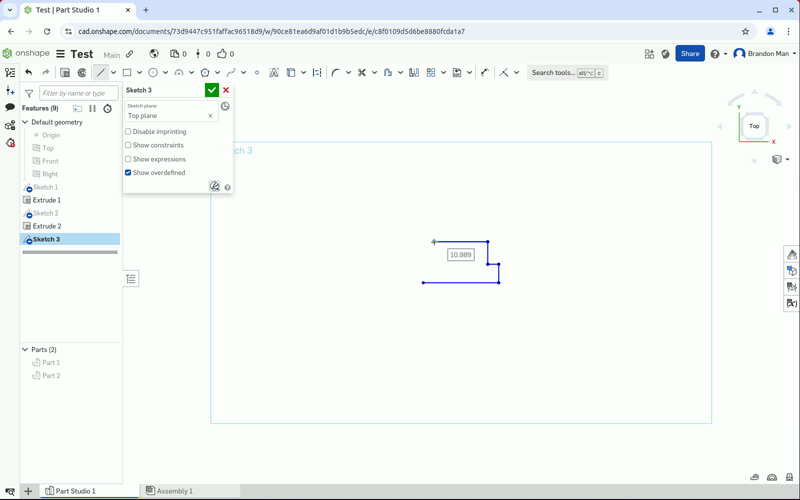
key_down(shift)
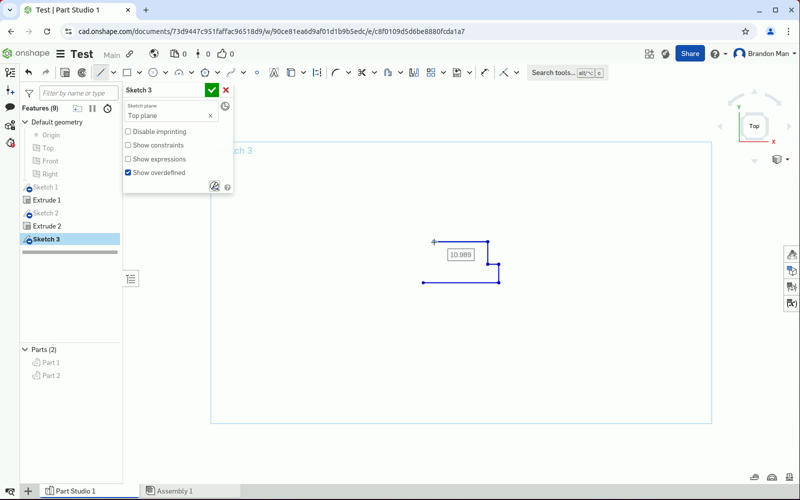
mouse_move(464, 241)
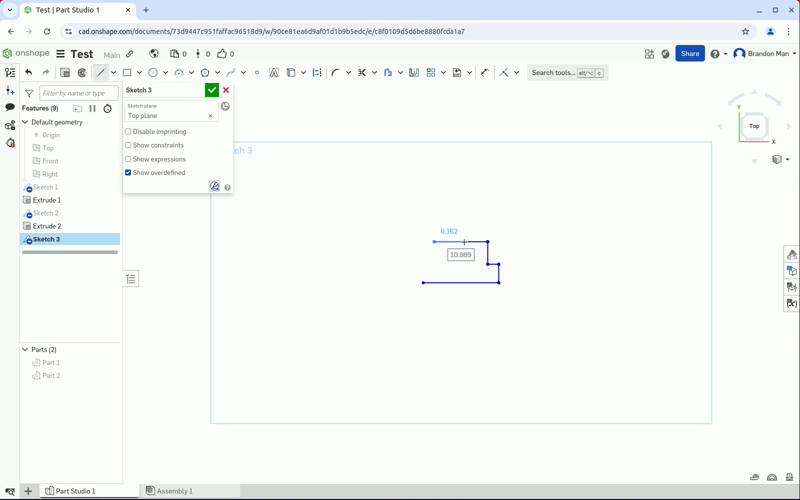
mouse_move(434, 264)
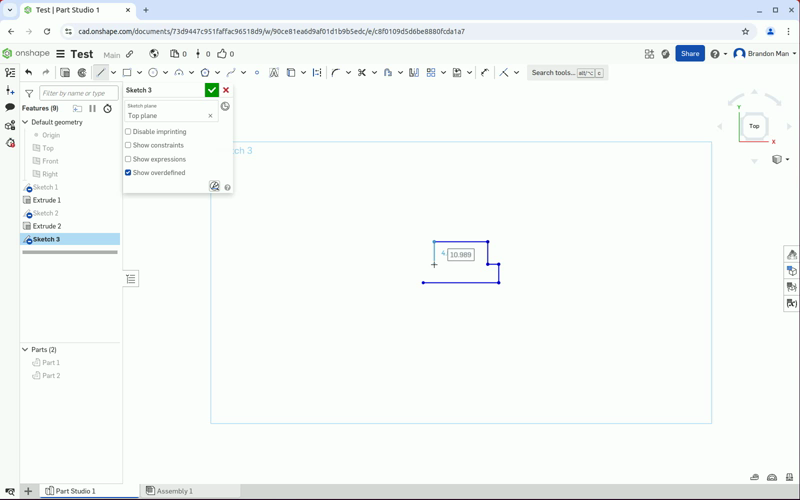
click(434, 264)
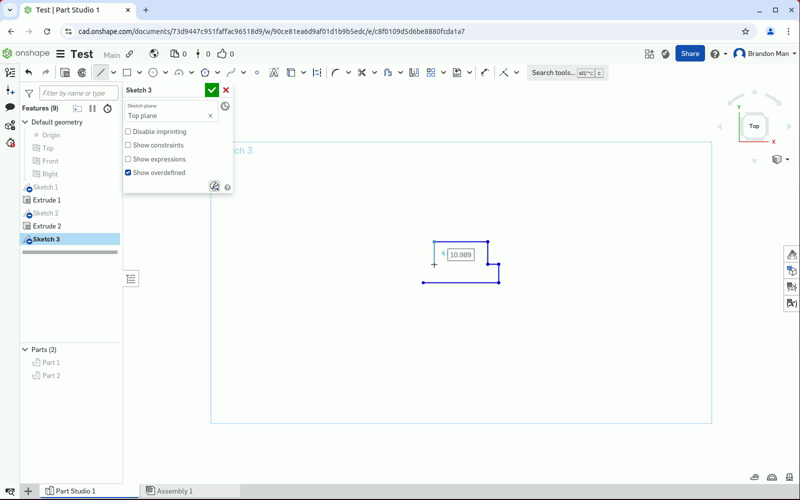
key_up(shift)
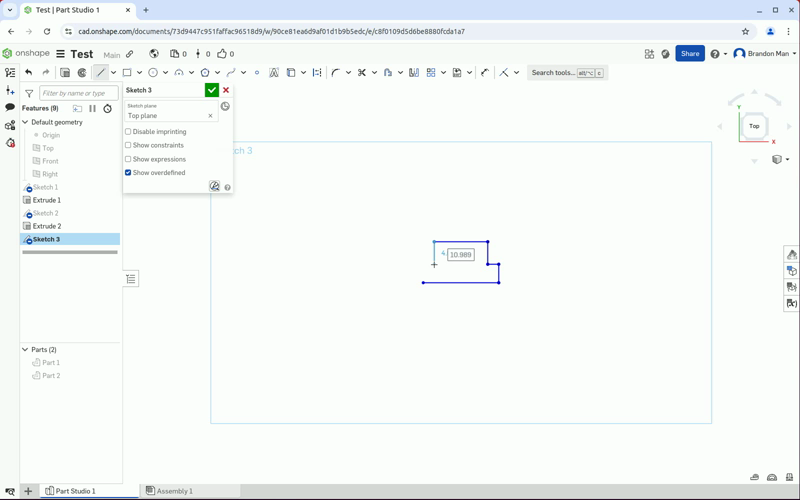
key_down(shift)
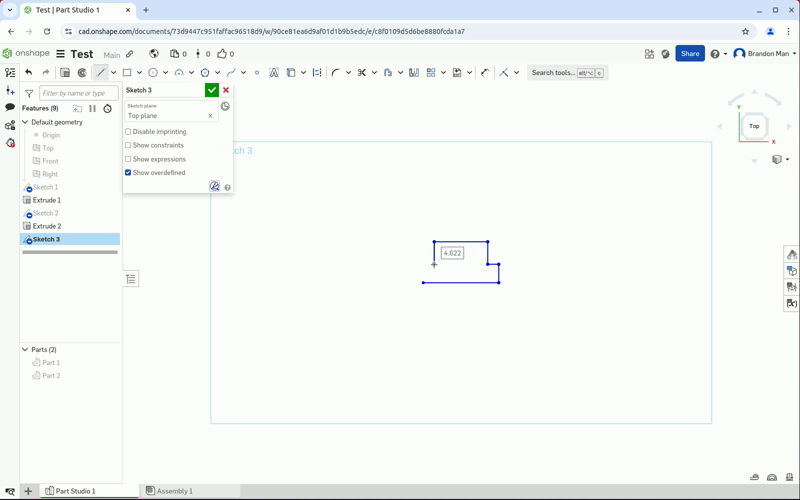
mouse_move(464, 264)
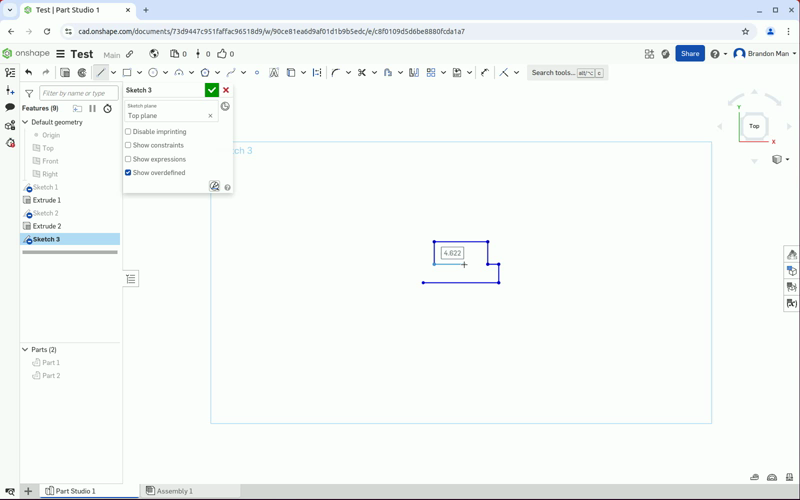
mouse_move(423, 264)
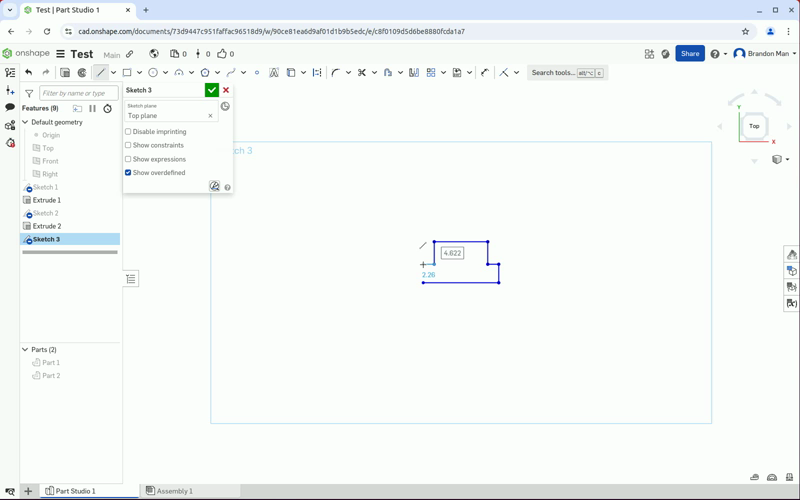
click(423, 264)
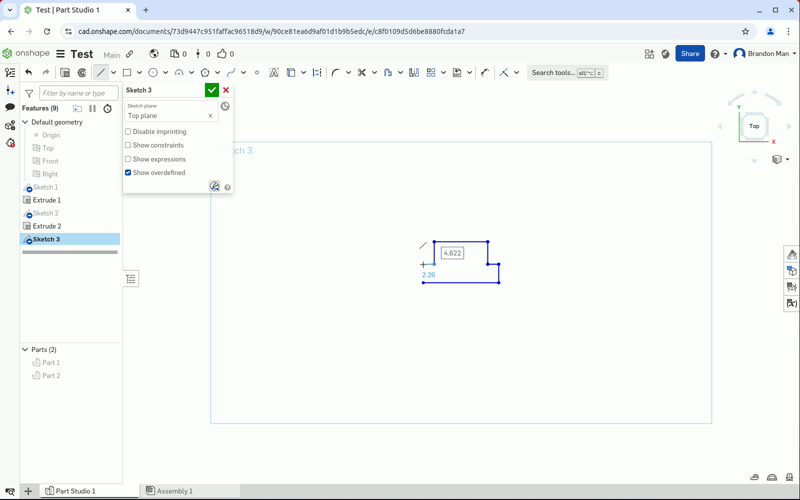
key_up(shift)
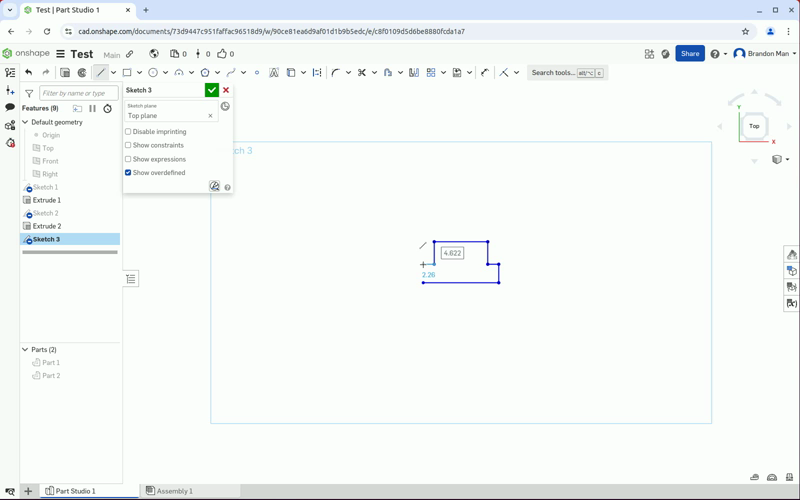
mouse_move(453, 264)
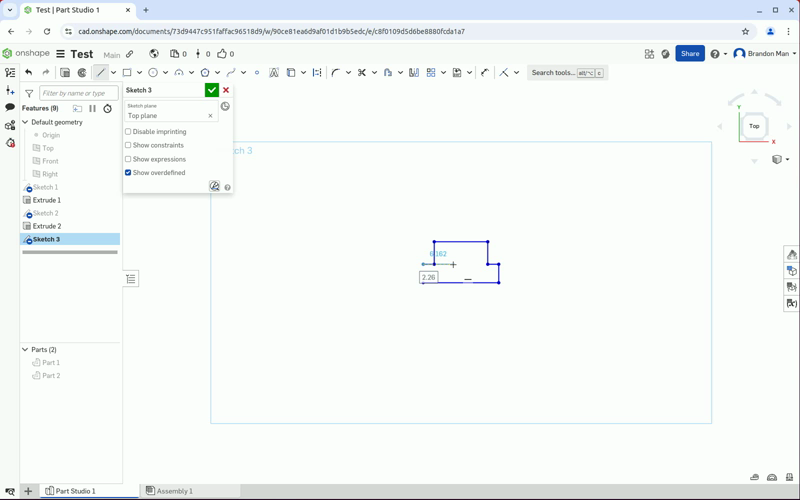
key_down(shift)
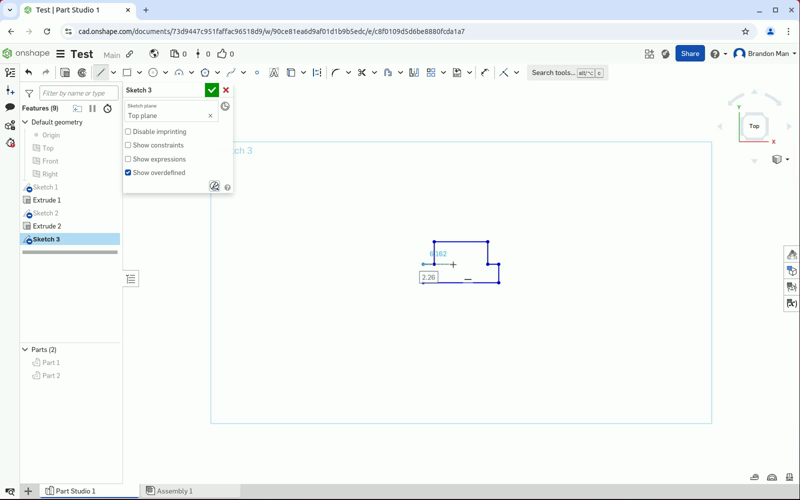
mouse_move(423, 282)
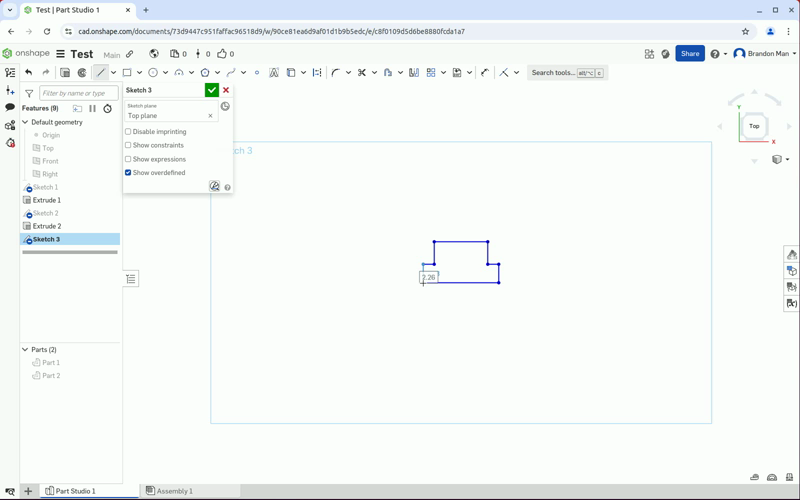
key_up(shift)
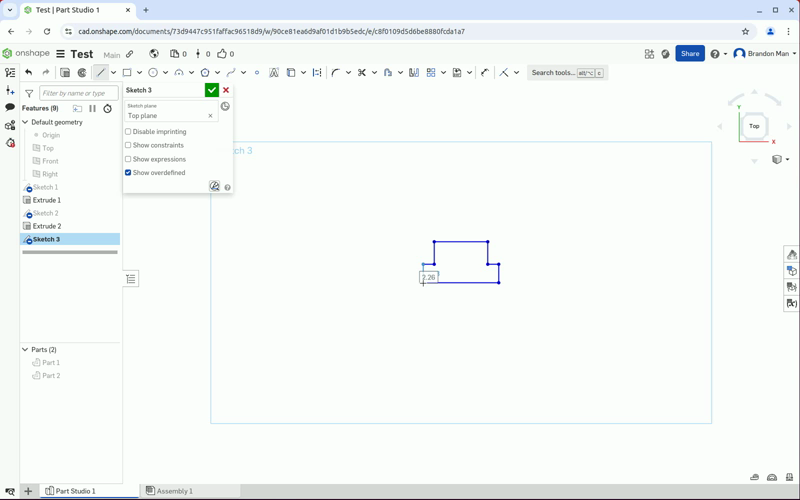
click(423, 282)
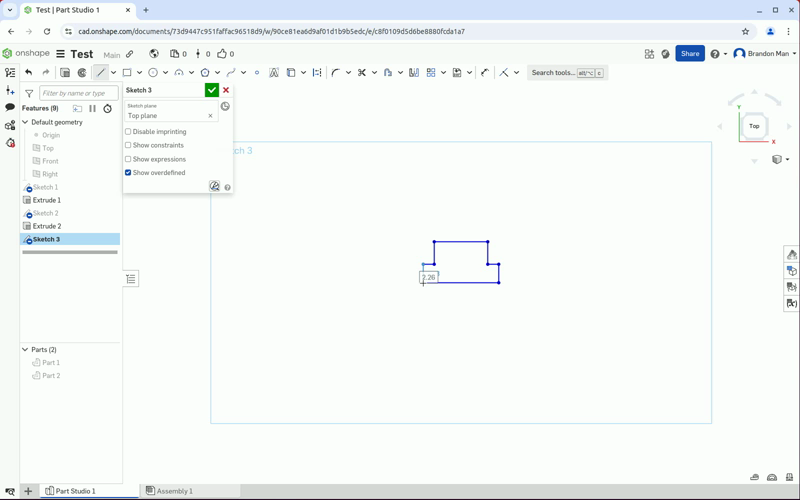
key(esc)
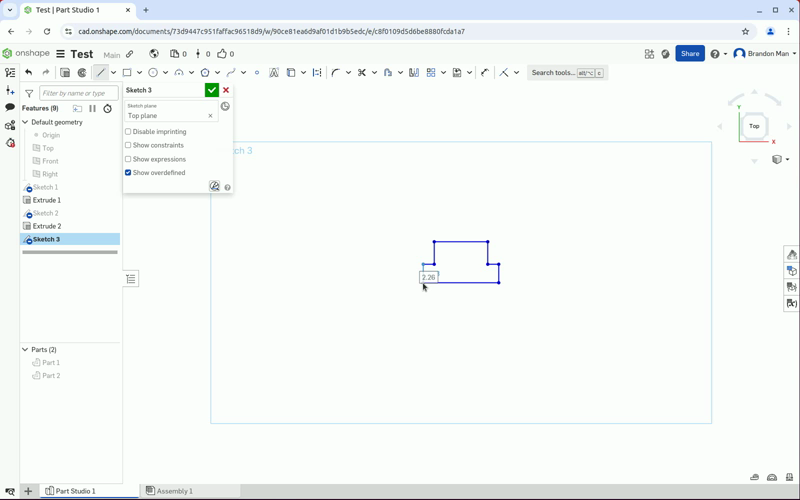
mouse_move(470, 257)
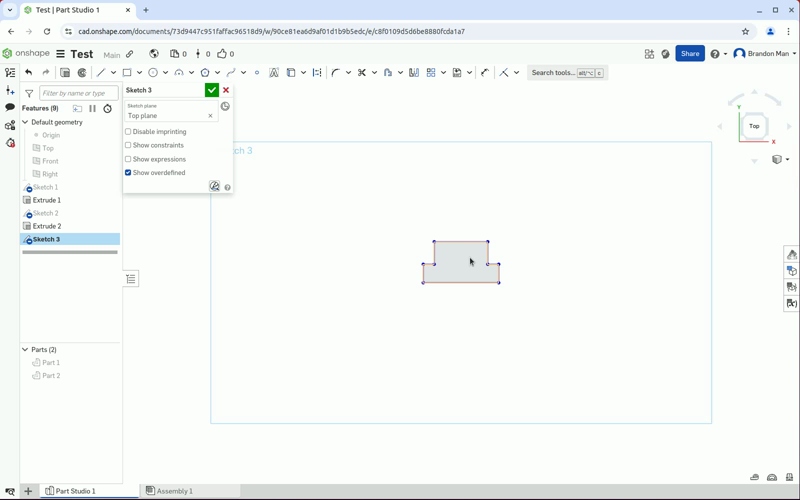
click(470, 257)
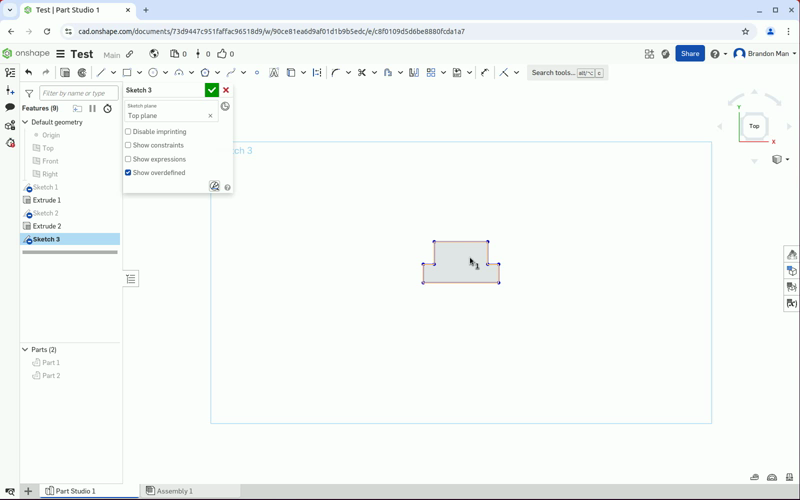
mouse_move(73, 352)
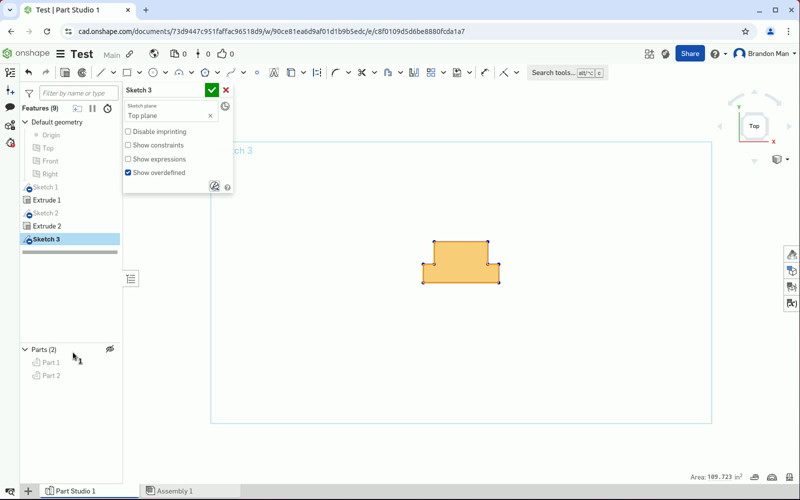
key(shift+y)
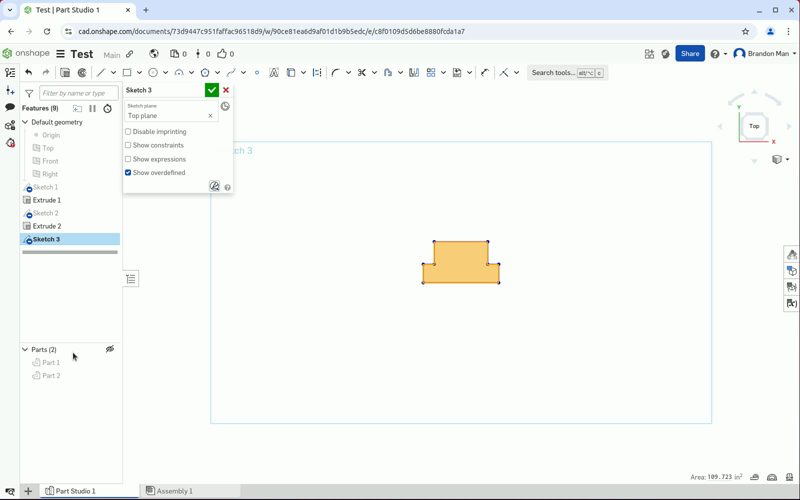
key(shift+e)
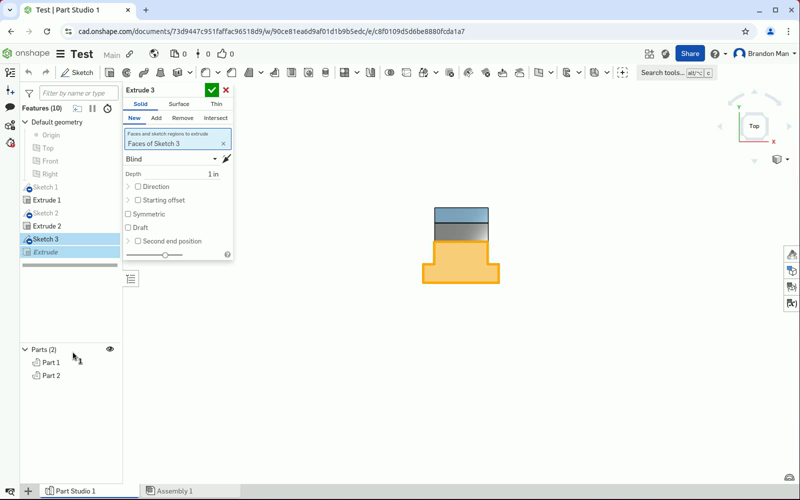
mouse_move(143, 106)
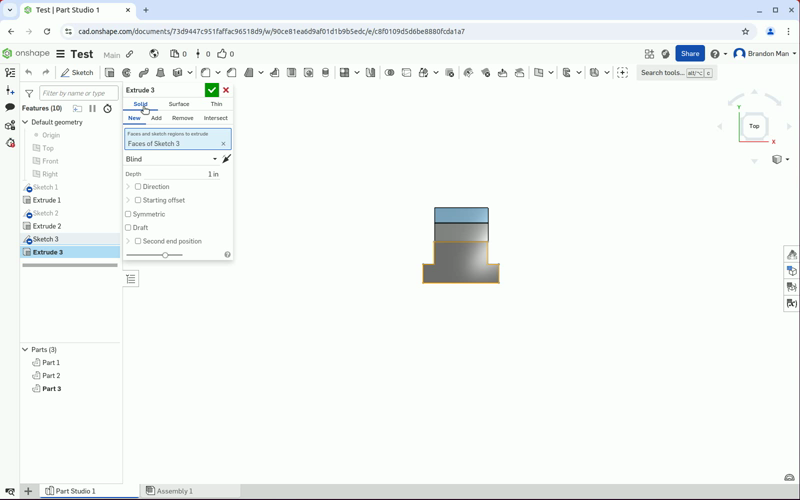
click(143, 106)
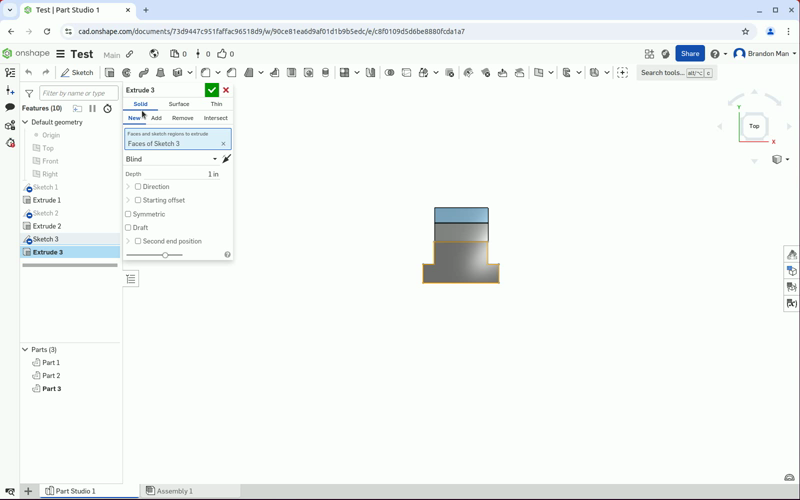
mouse_move(137, 120)
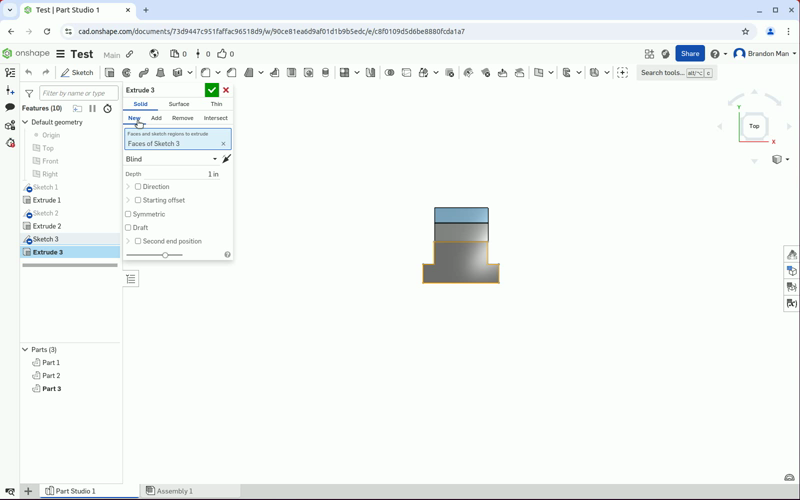
click(137, 120)
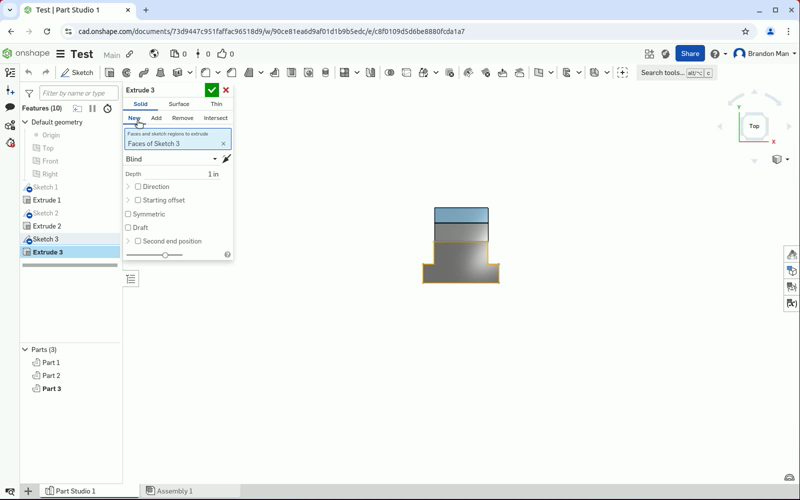
key(tab, 4)
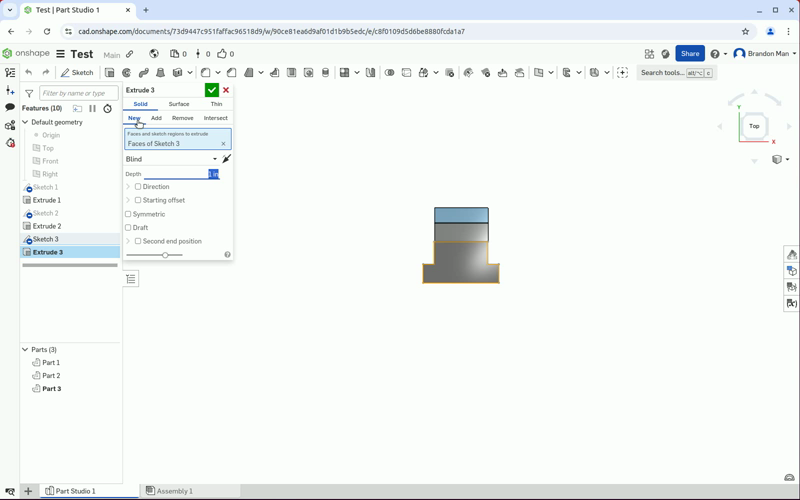
text(-23.108)
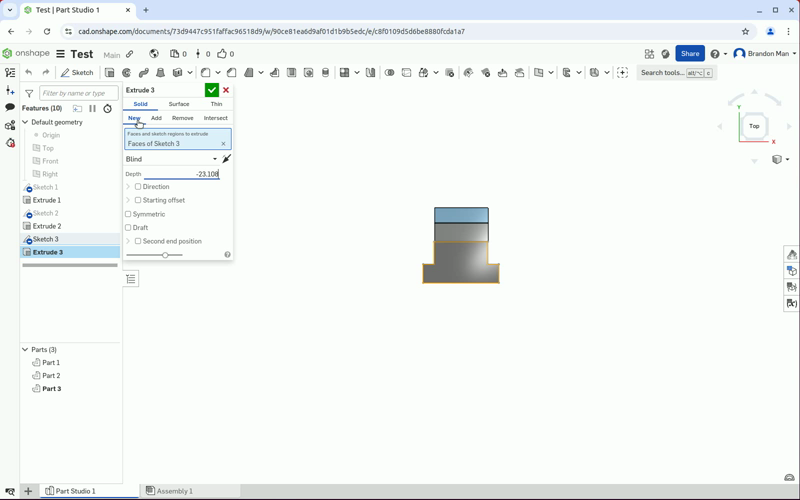
key(enter)
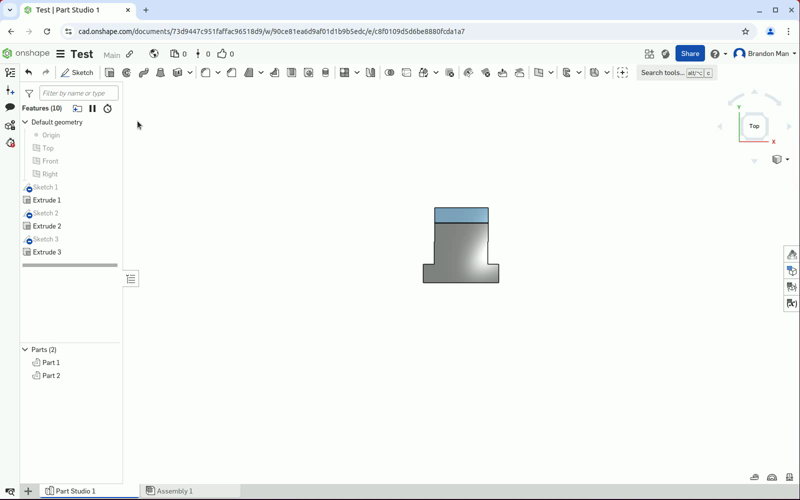
key(shift+h)
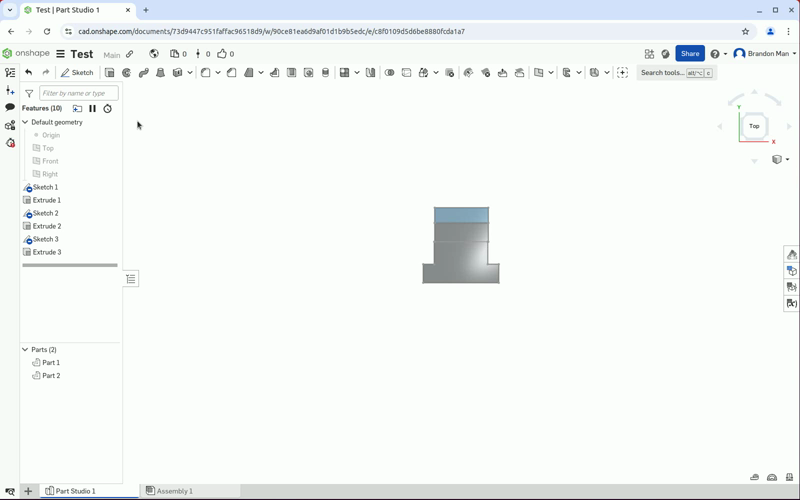
key(shift+h)
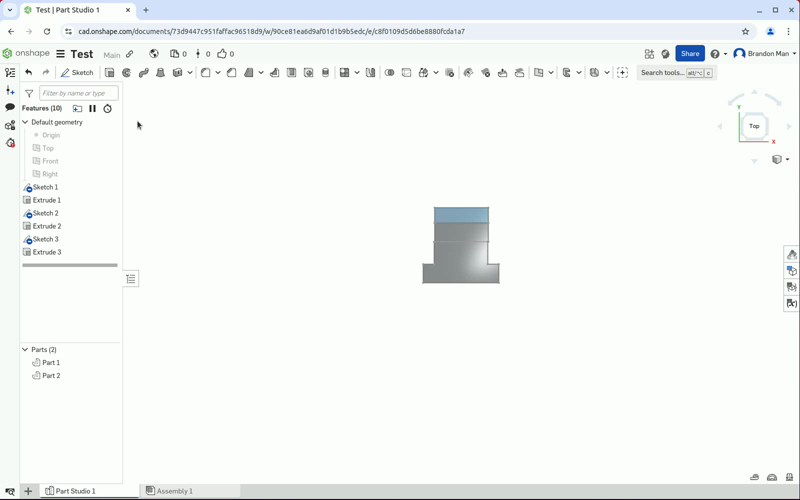
key(shift+7)
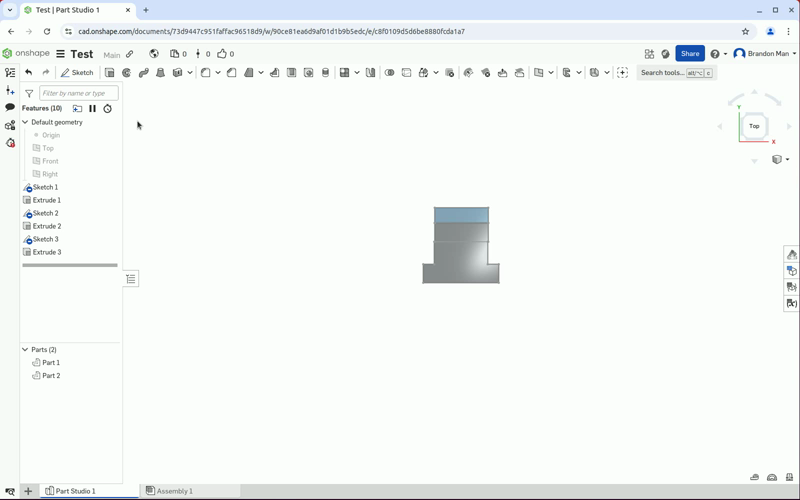
key(up, 3)
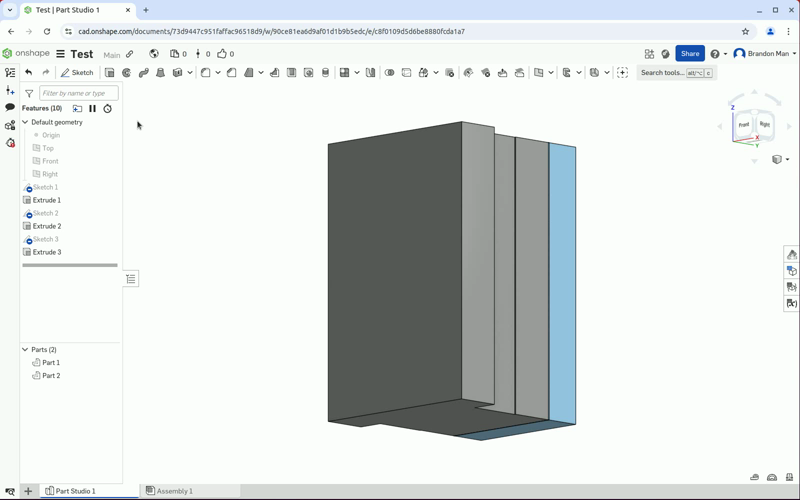
key(left, 3)
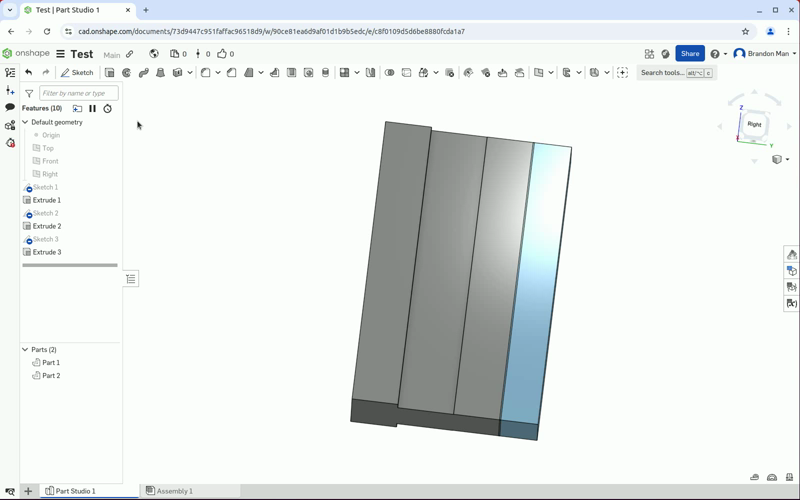
key(right, 3)
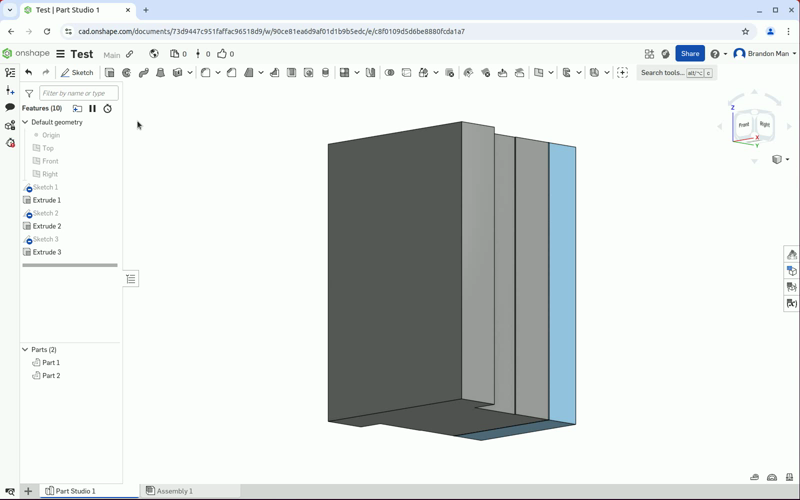
key(down, 3)
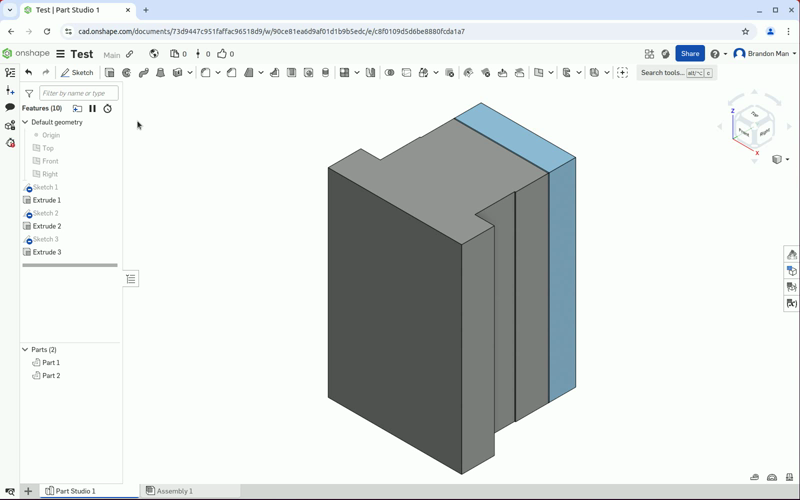
mouse_move(73, 189)
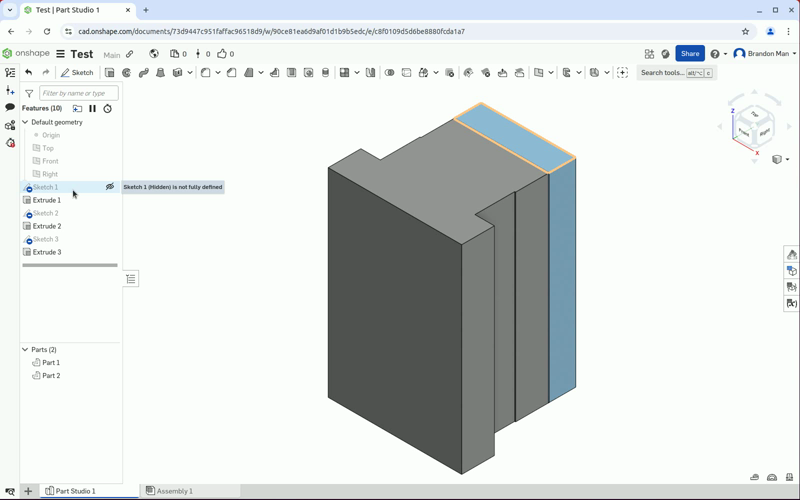
click(73, 189)